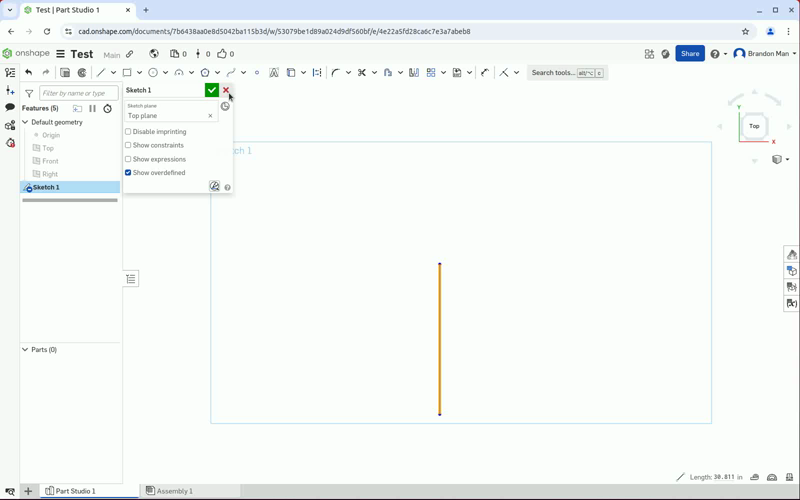
key(shift+h)
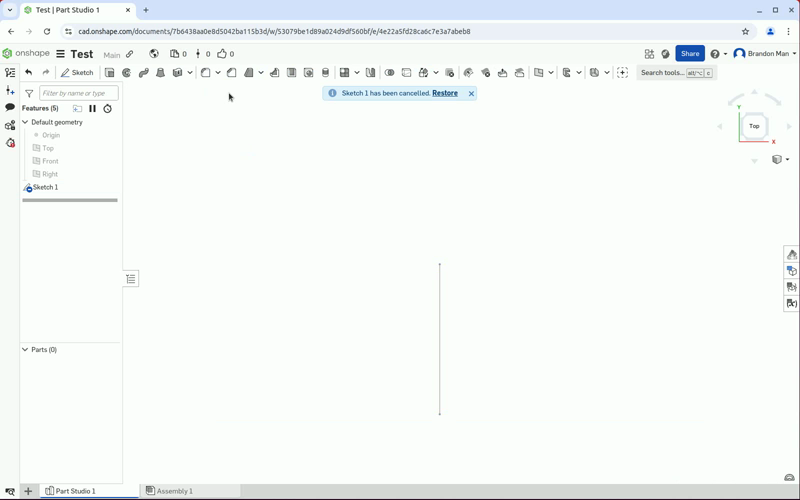
key(shift+s)
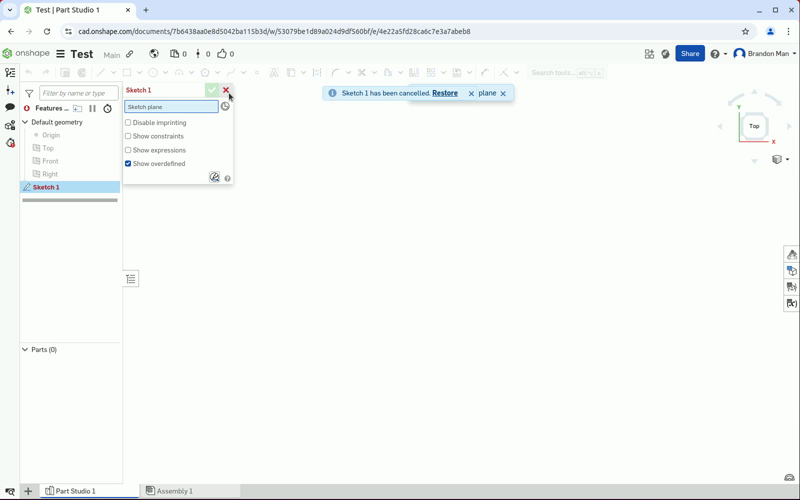
mouse_move(73, 150)
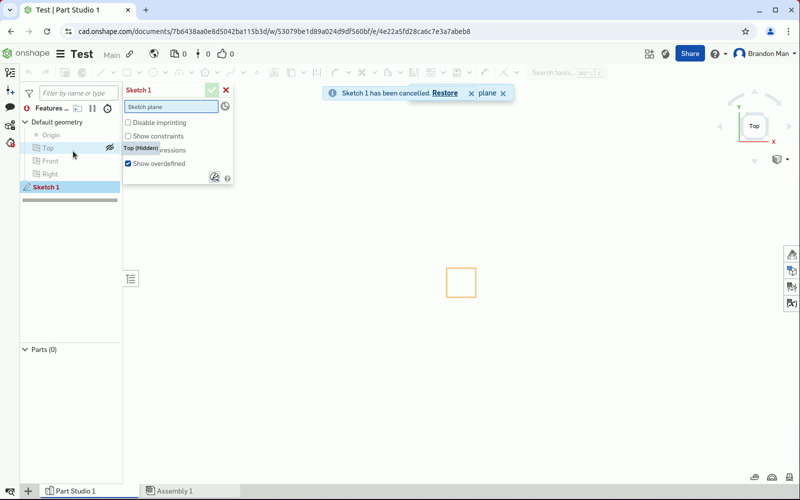
click(73, 150)
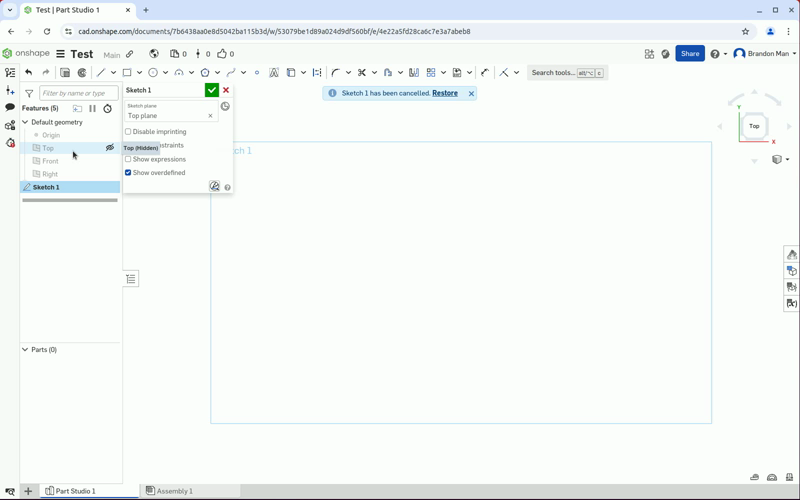
mouse_move(73, 352)
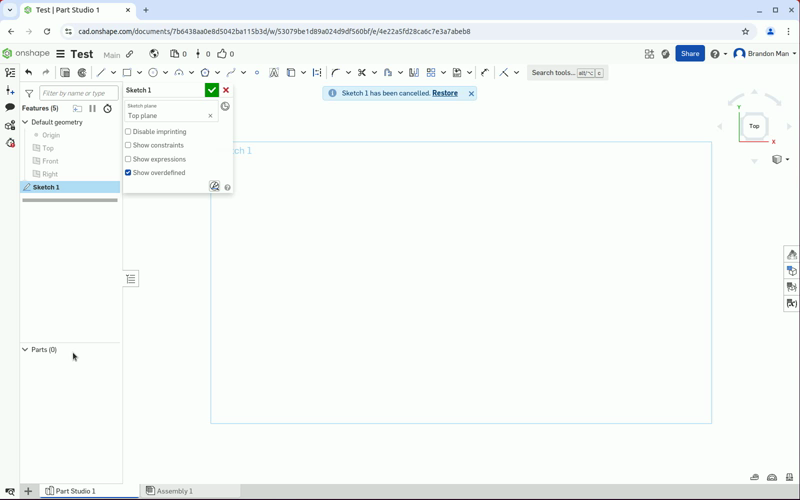
key(y)
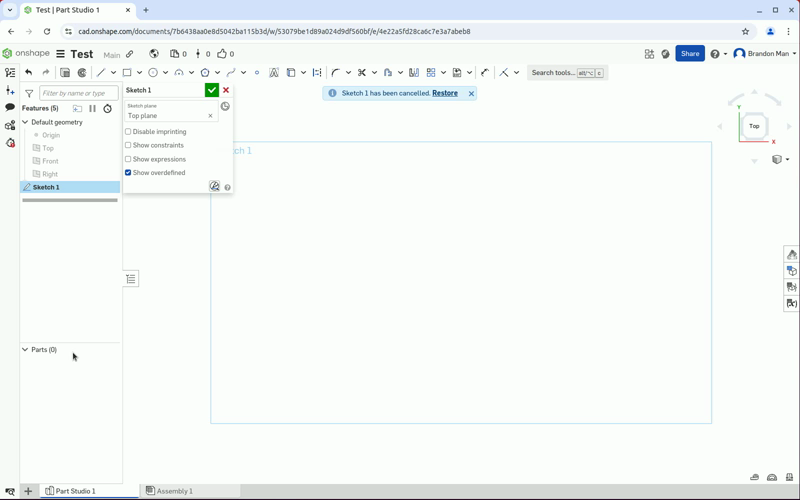
key(l)
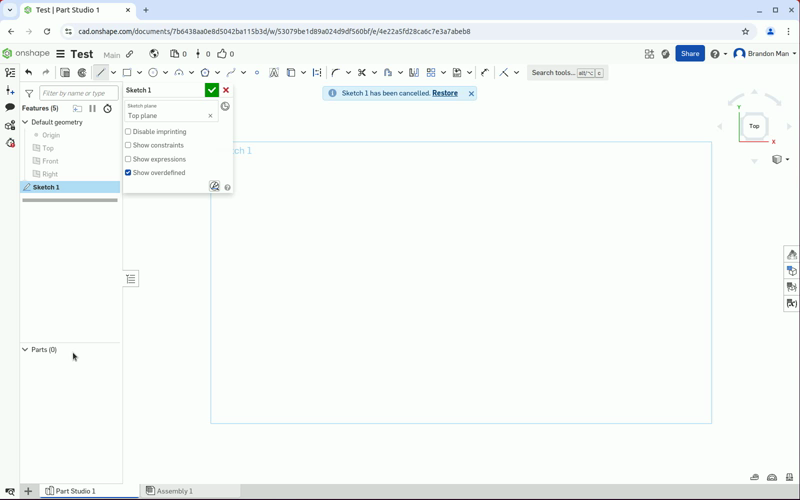
key_down(shift)
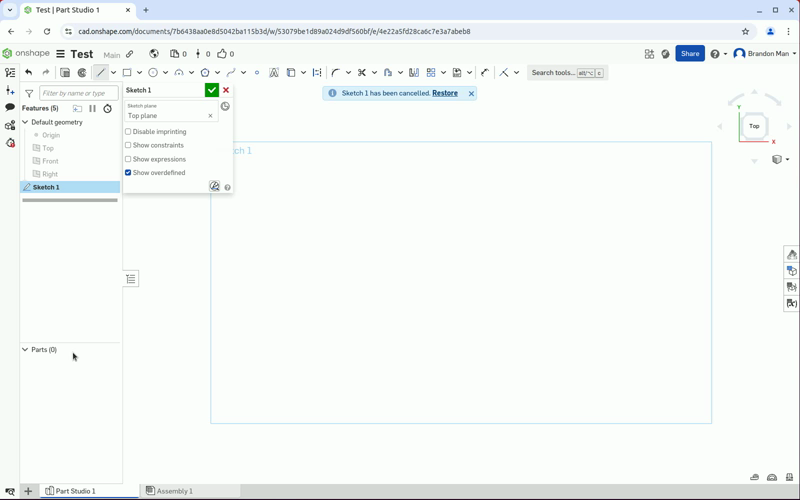
mouse_move(405, 266)
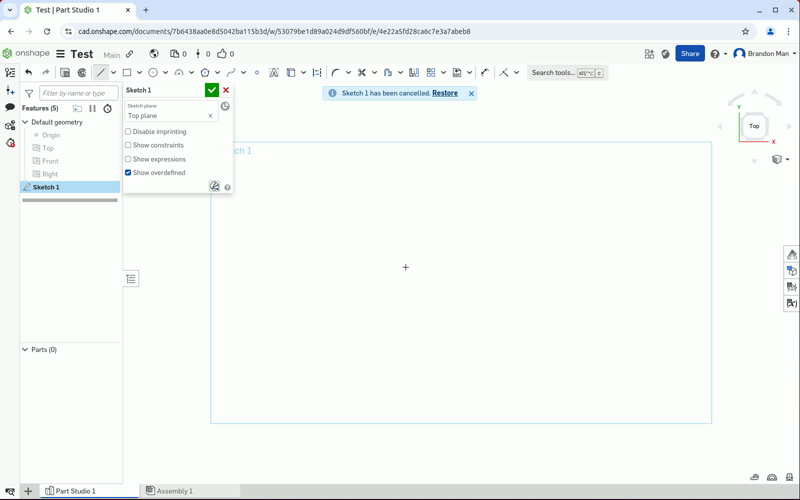
click(405, 266)
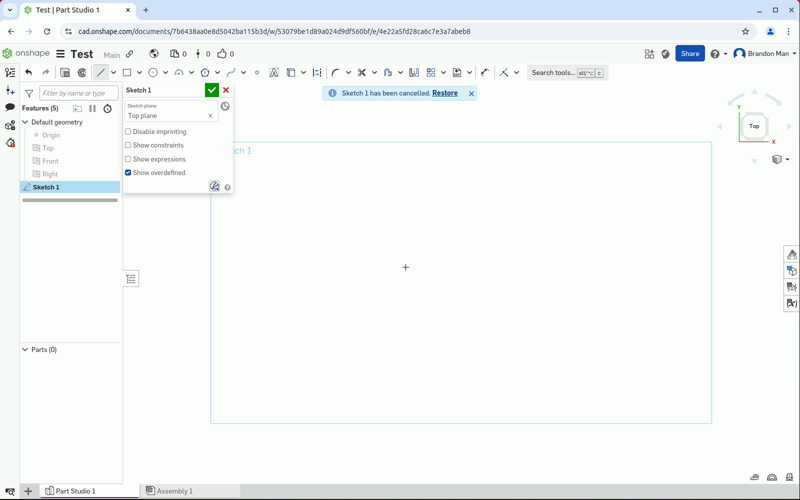
key_up(shift)
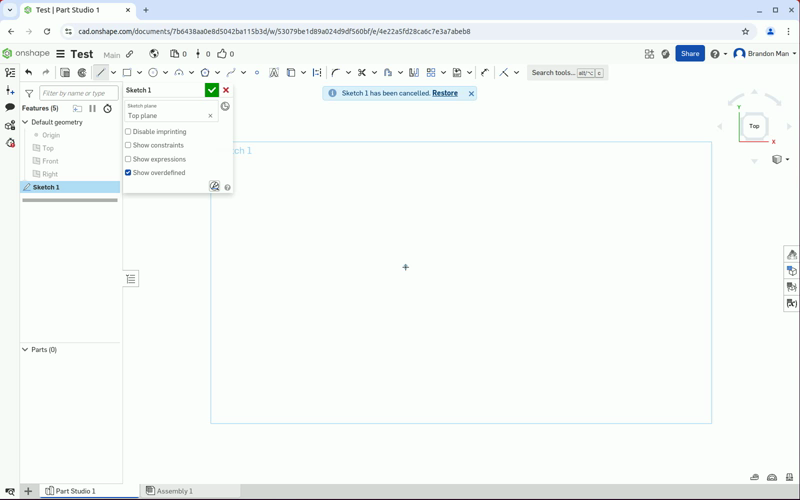
key_down(shift)
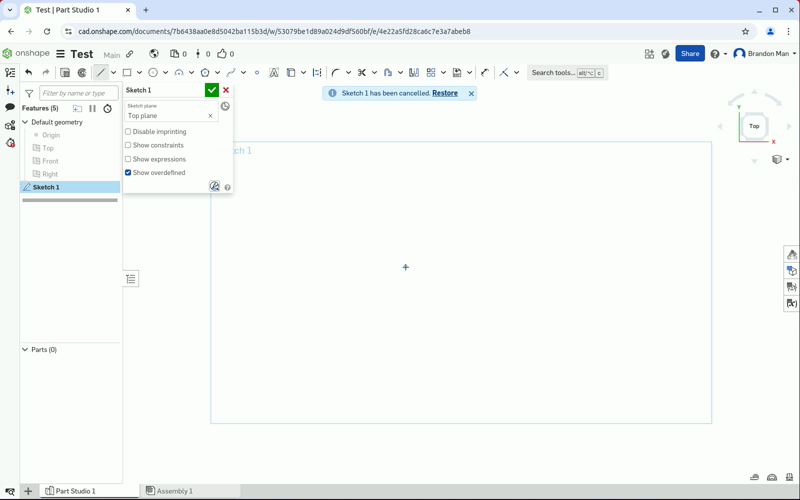
mouse_move(435, 266)
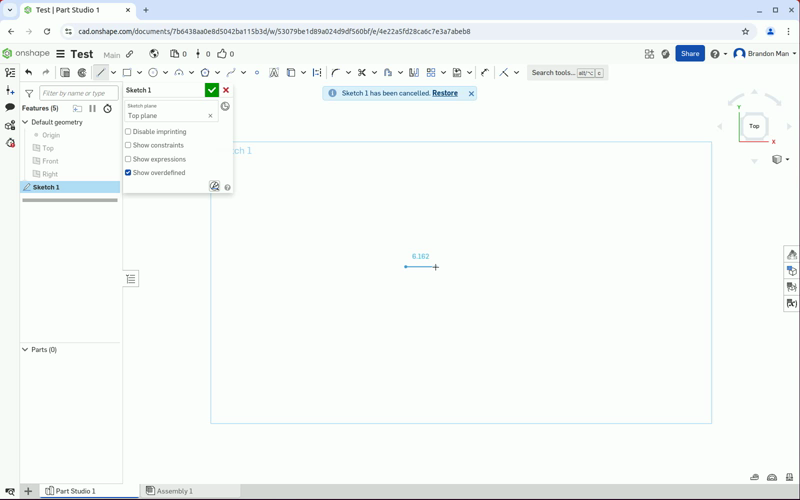
mouse_move(433, 283)
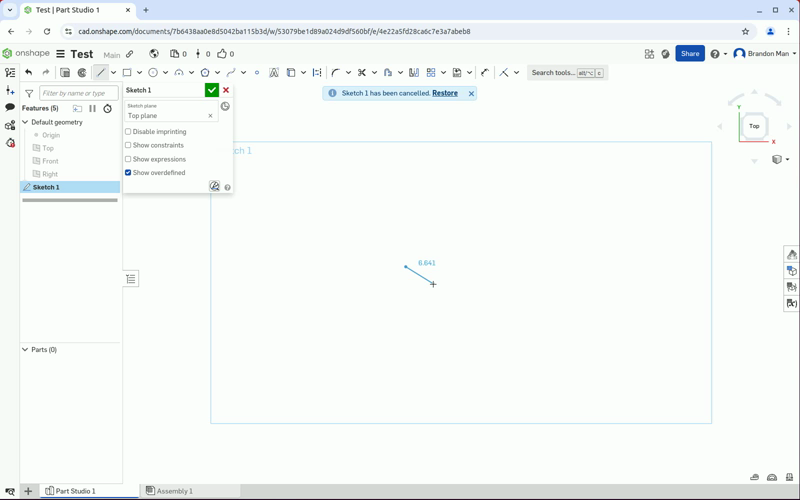
click(433, 283)
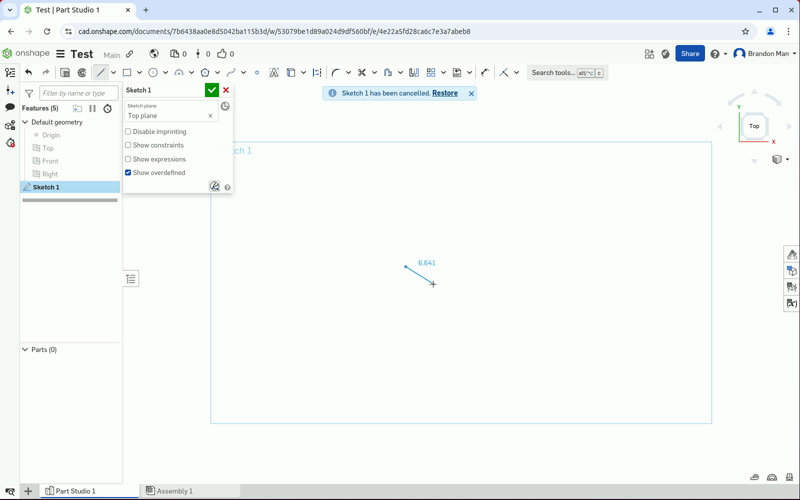
key_up(shift)
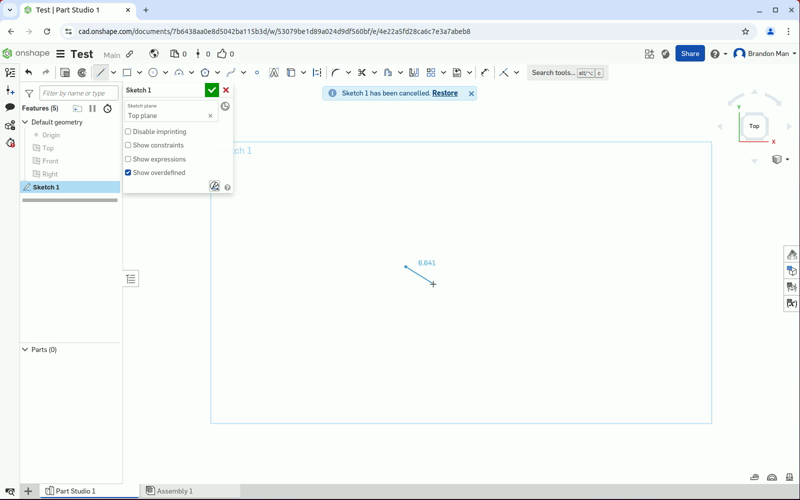
key_down(shift)
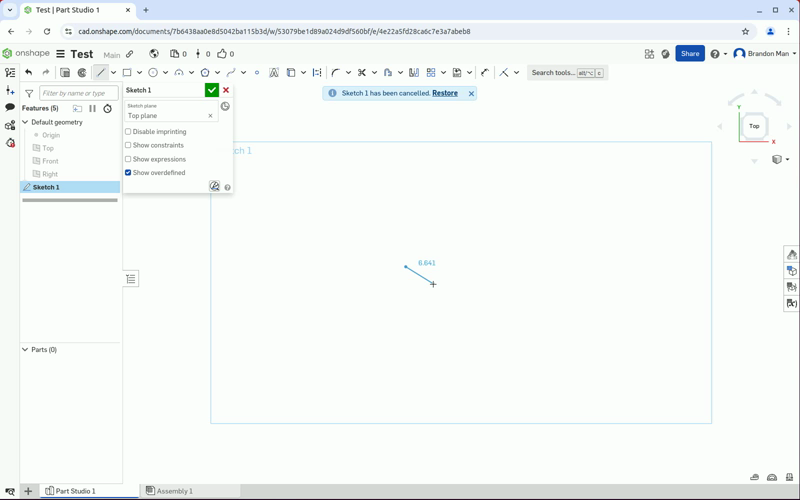
mouse_move(463, 283)
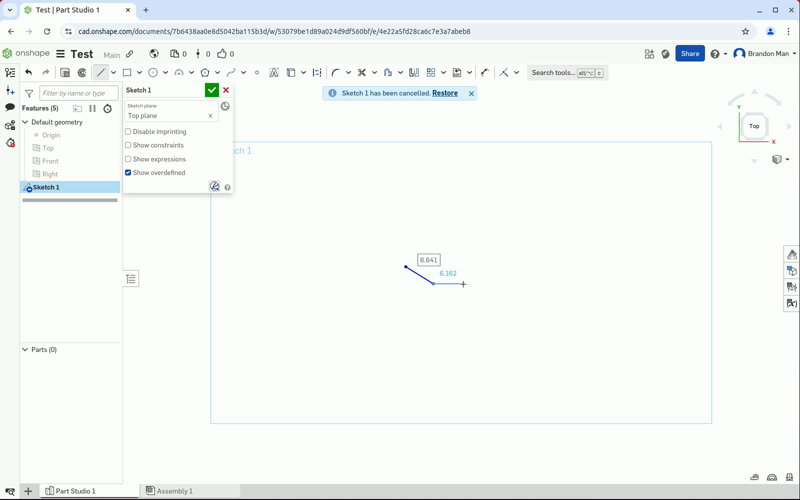
mouse_move(460, 283)
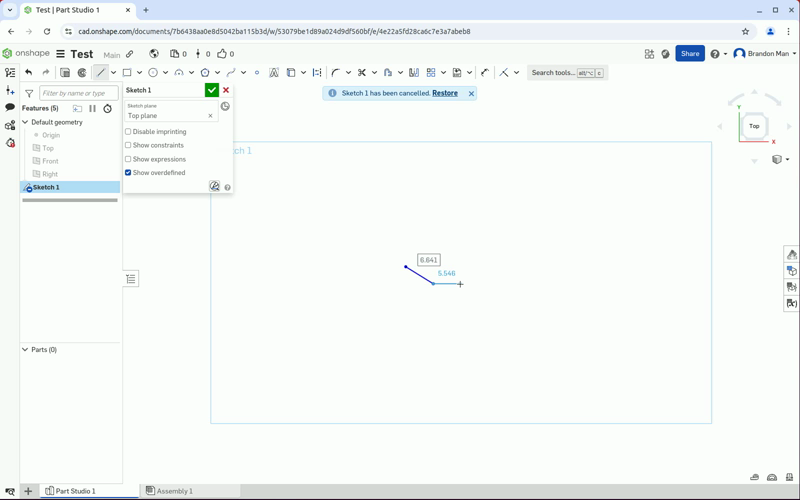
click(460, 283)
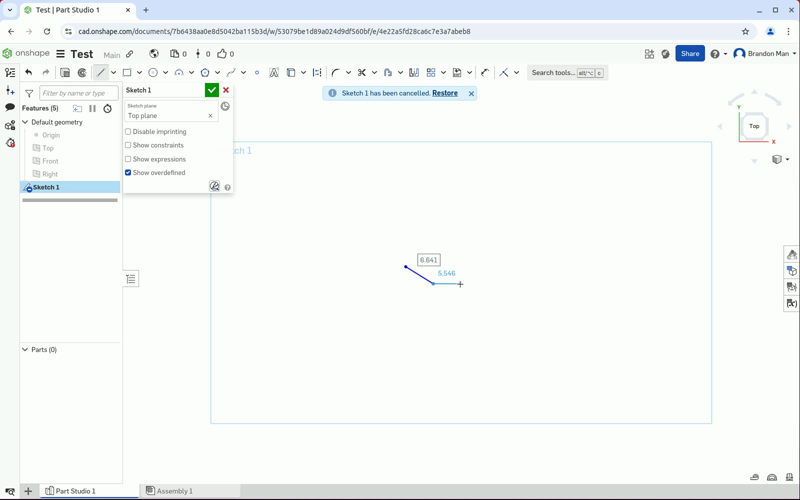
key_up(shift)
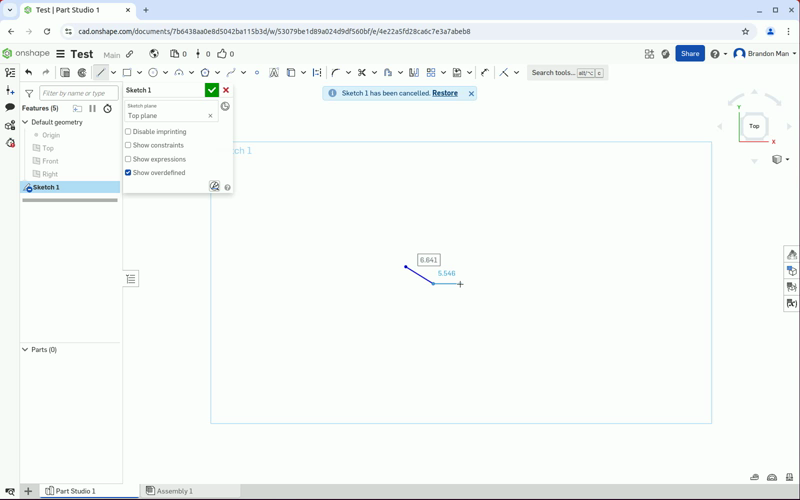
key_down(shift)
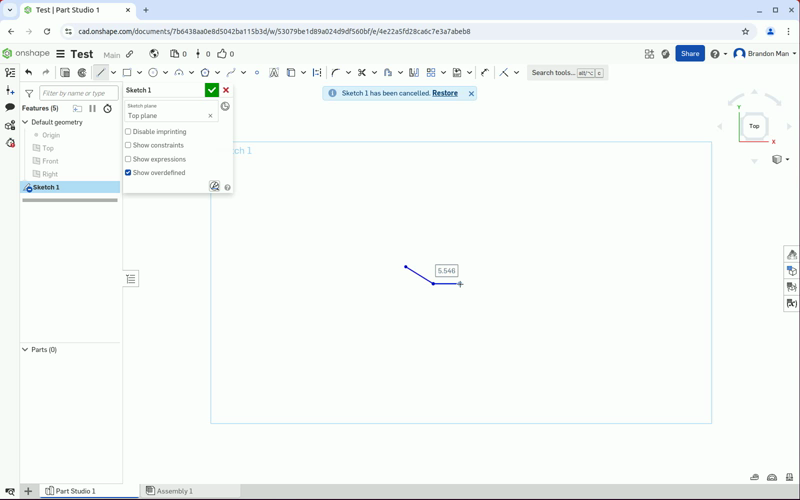
mouse_move(490, 283)
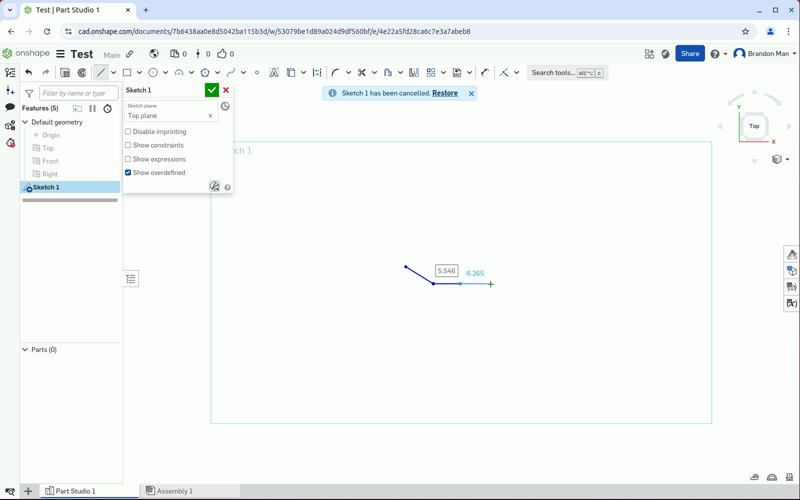
mouse_move(460, 266)
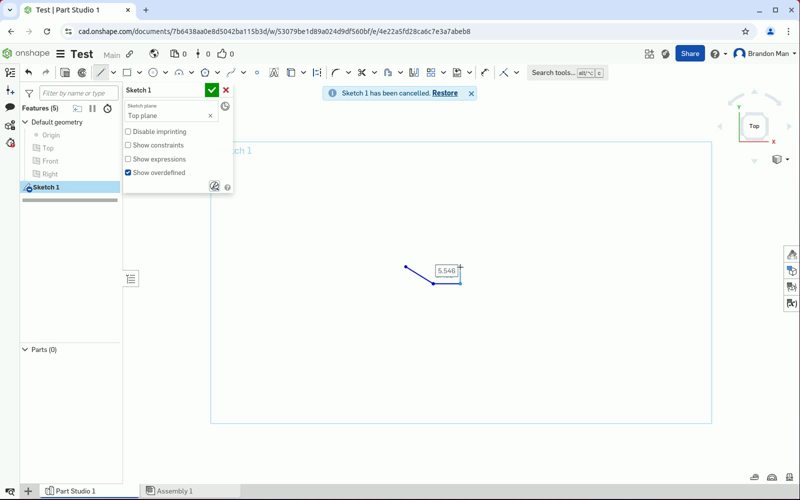
click(460, 266)
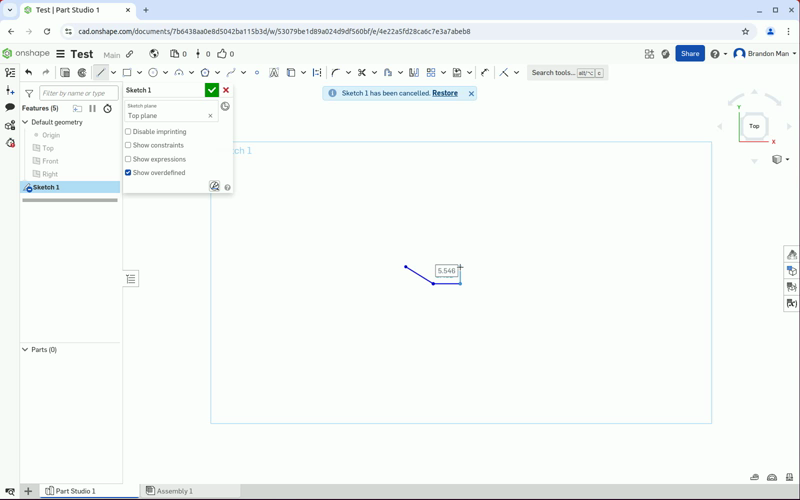
key_up(shift)
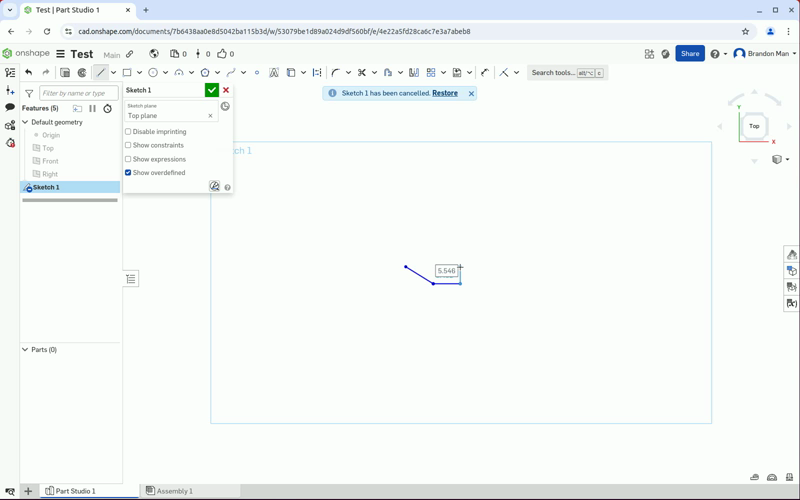
key(esc)
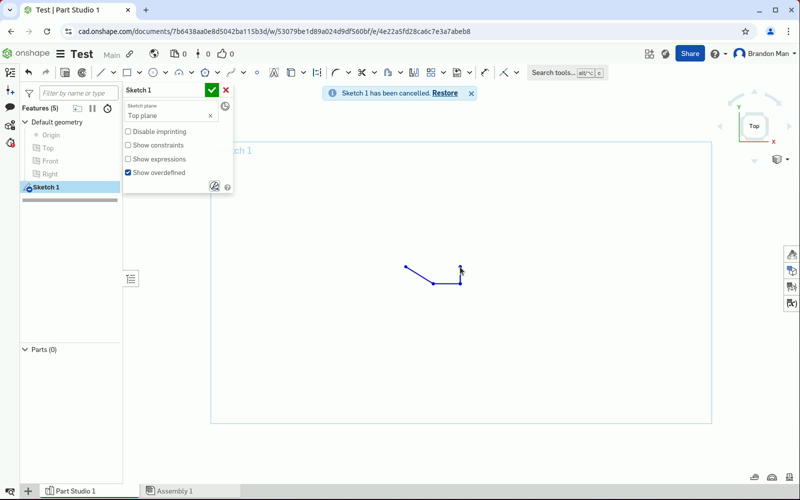
key(a)
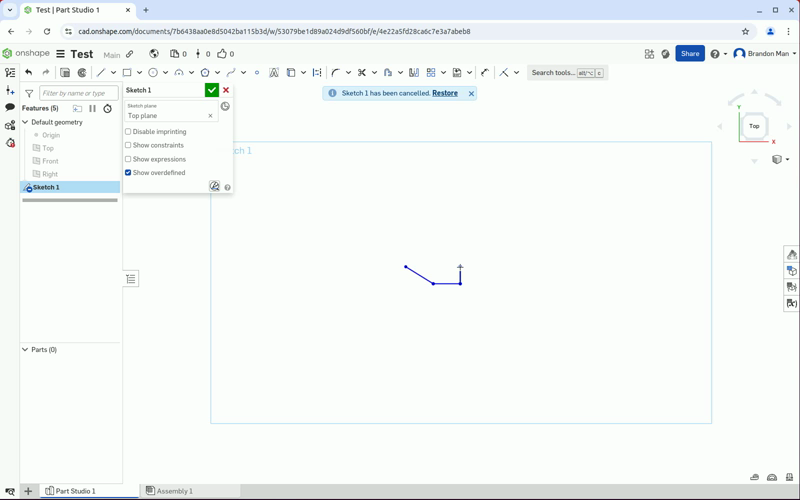
mouse_move(460, 266)
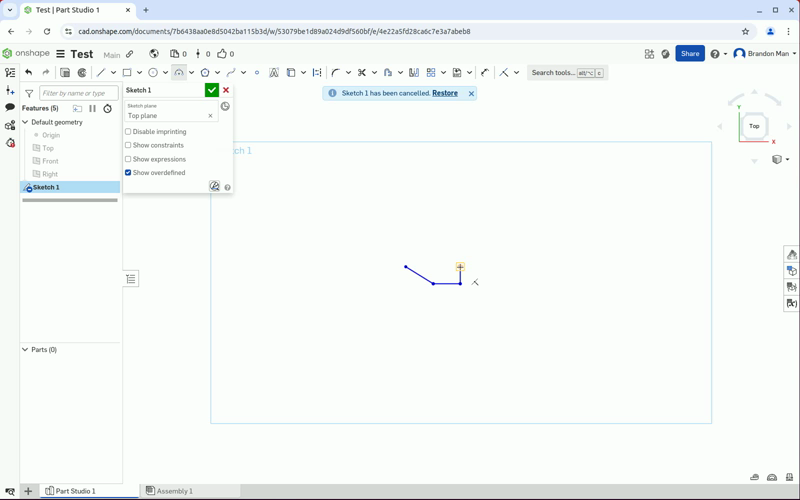
click(460, 266)
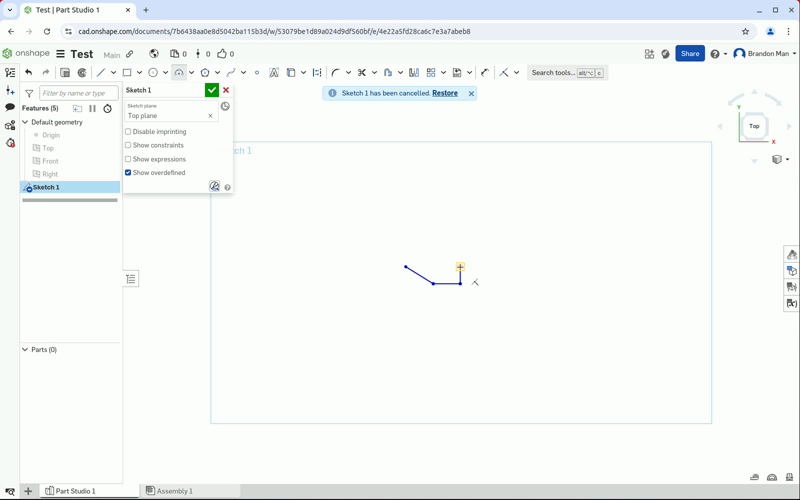
key_down(shift)
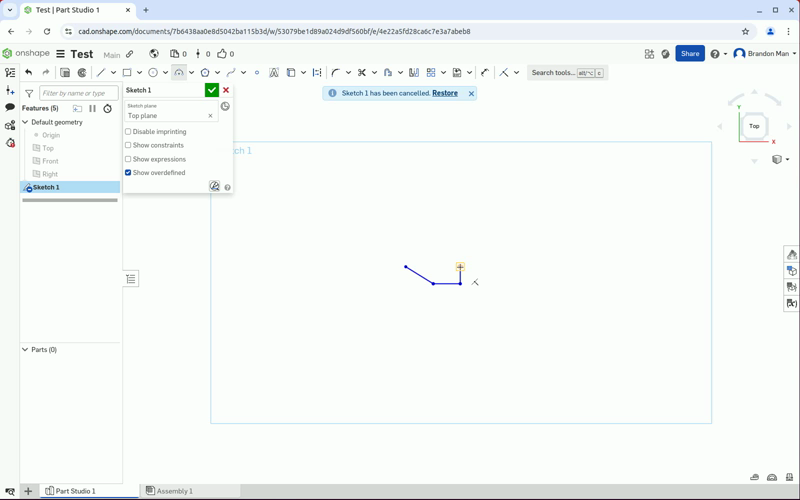
mouse_move(460, 183)
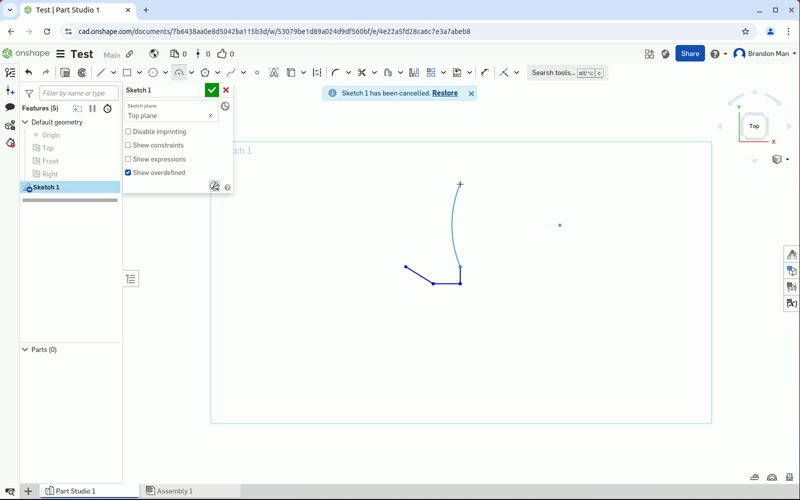
click(460, 183)
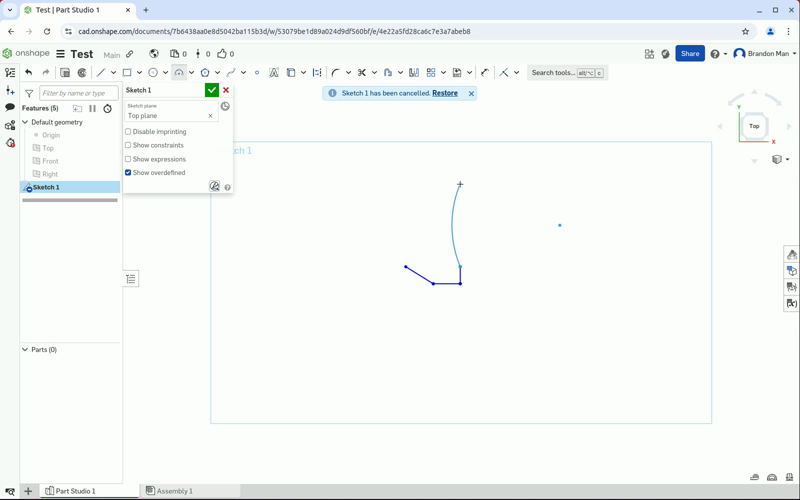
mouse_move(421, 225)
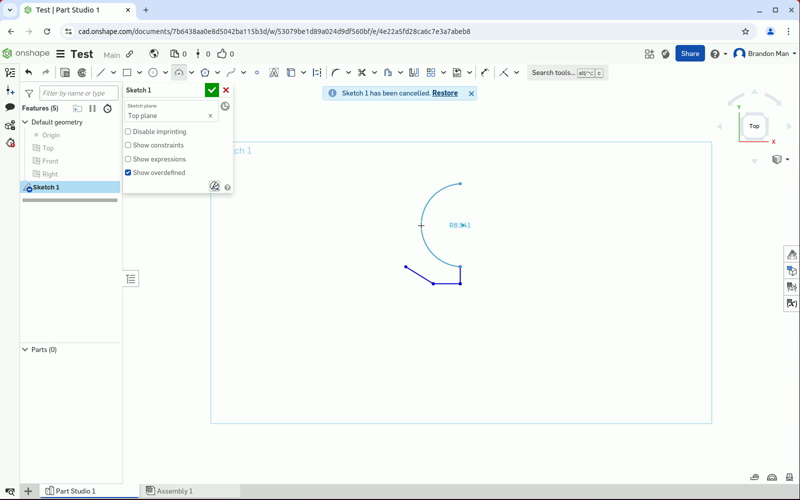
click(421, 225)
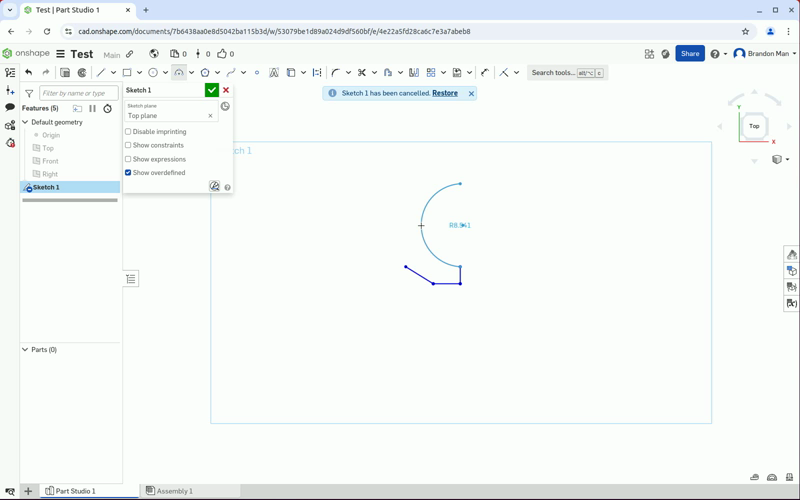
key_up(shift)
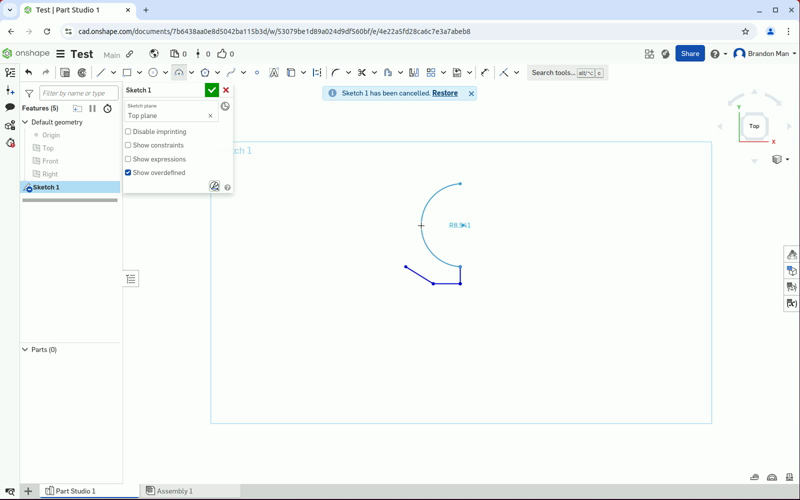
key(esc)
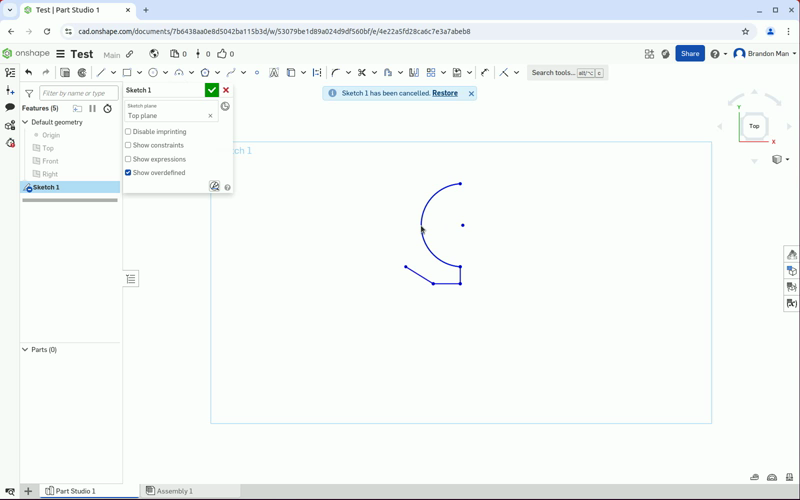
key(l)
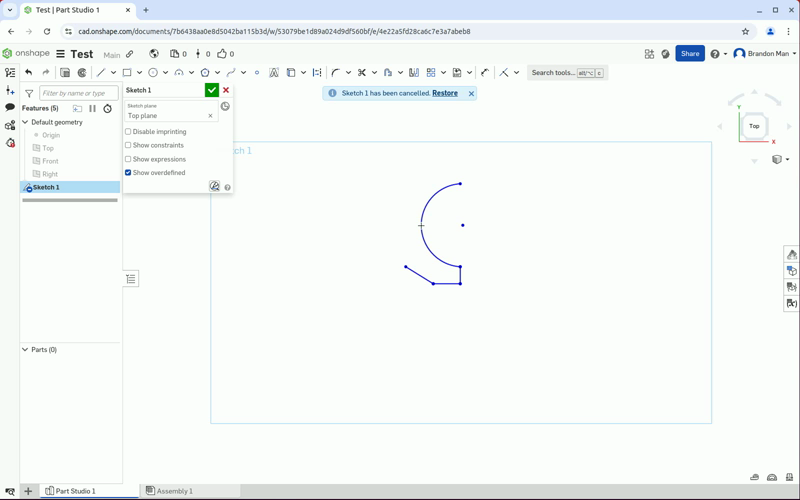
mouse_move(460, 183)
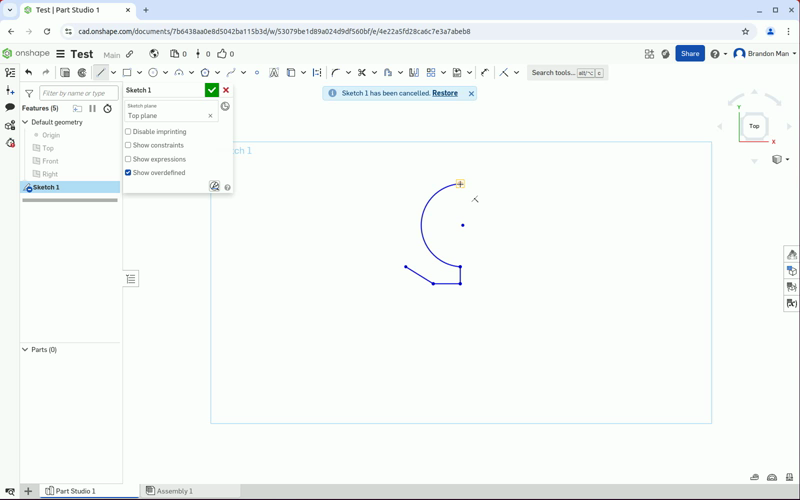
click(460, 183)
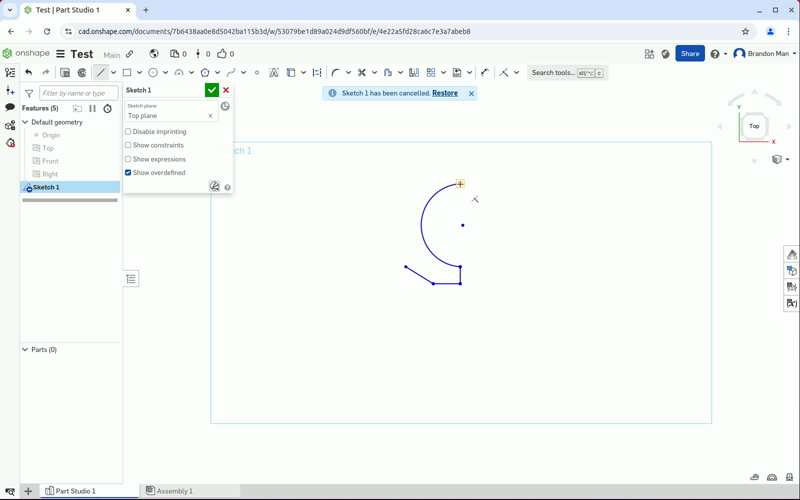
key_down(shift)
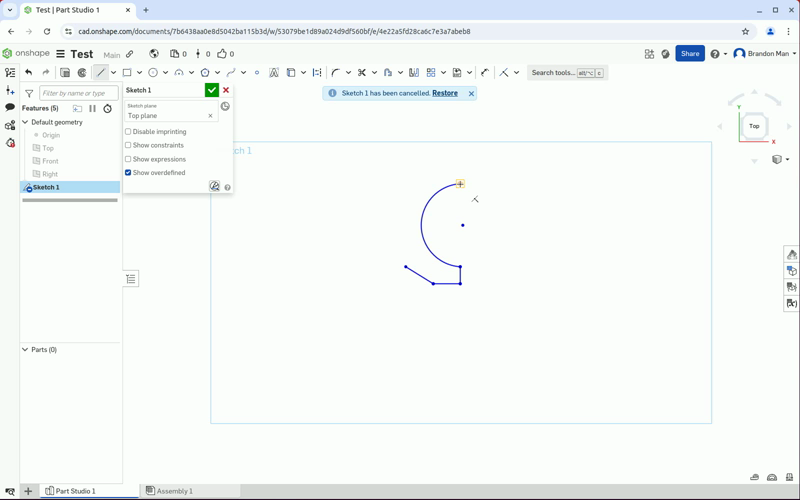
mouse_move(490, 183)
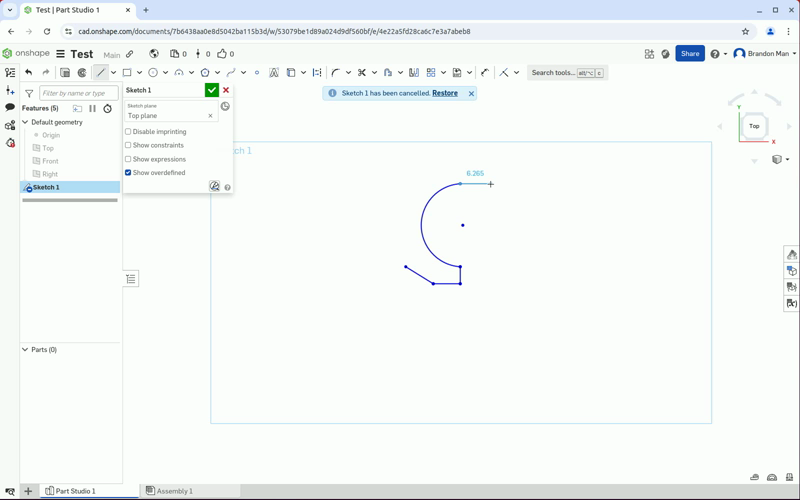
mouse_move(460, 170)
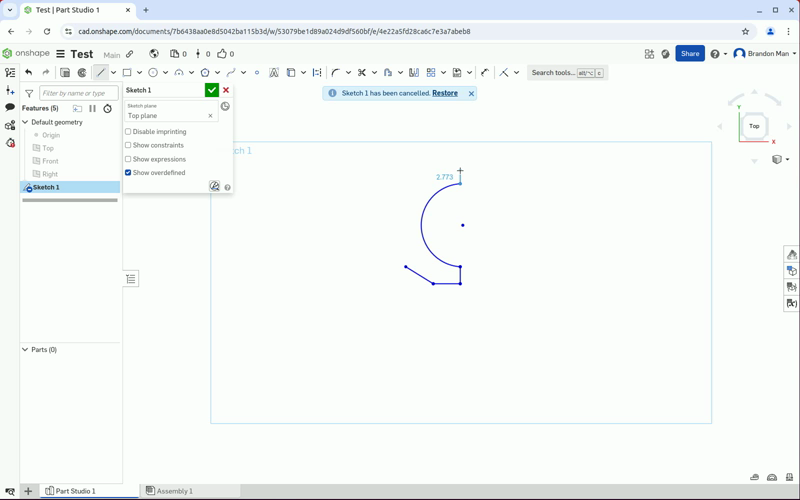
click(460, 170)
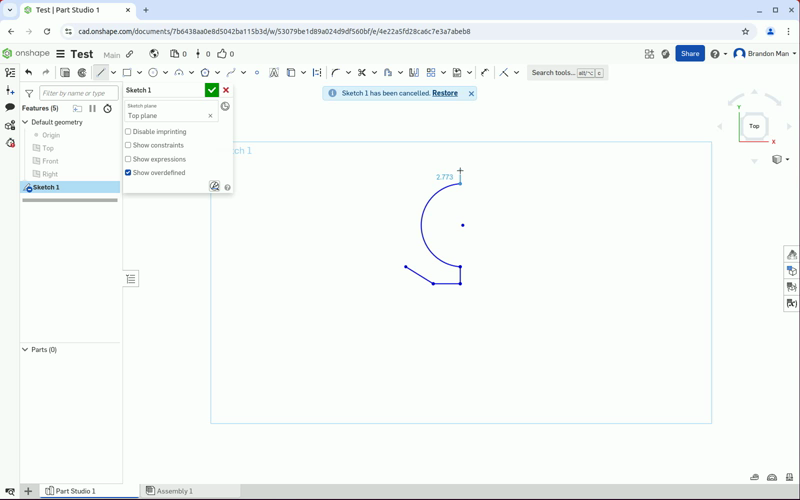
key_up(shift)
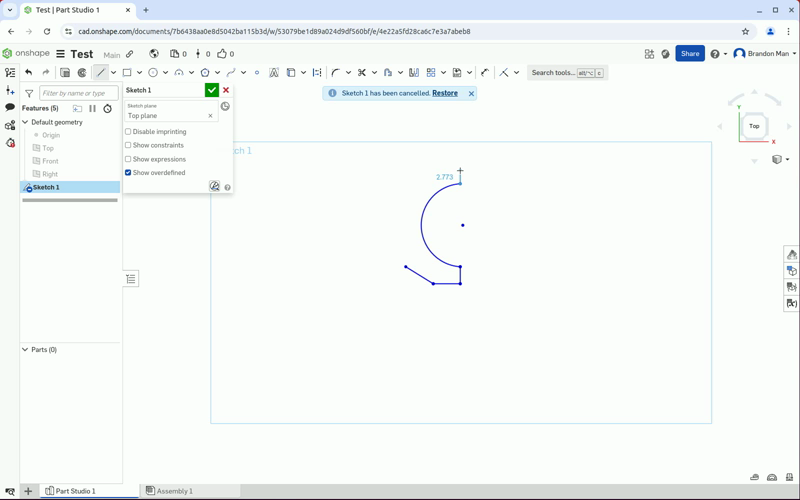
key_down(shift)
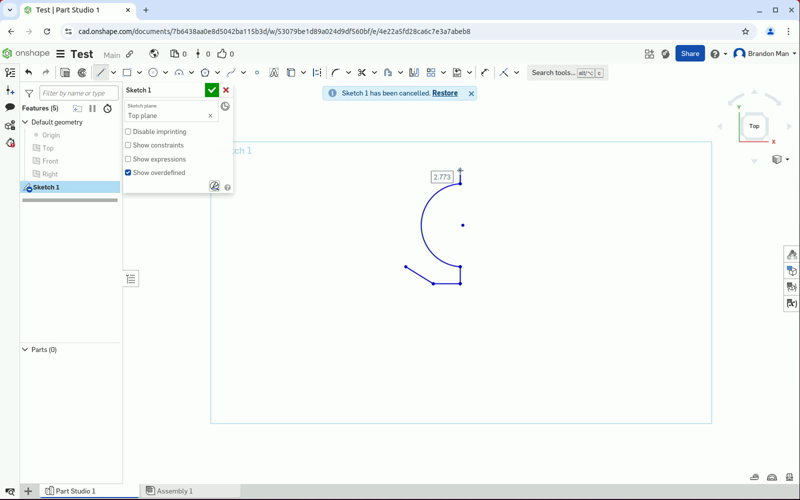
mouse_move(490, 170)
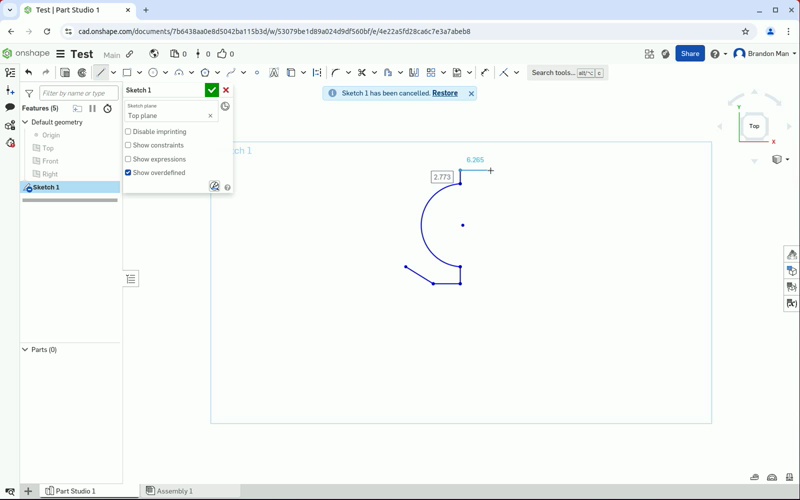
mouse_move(433, 170)
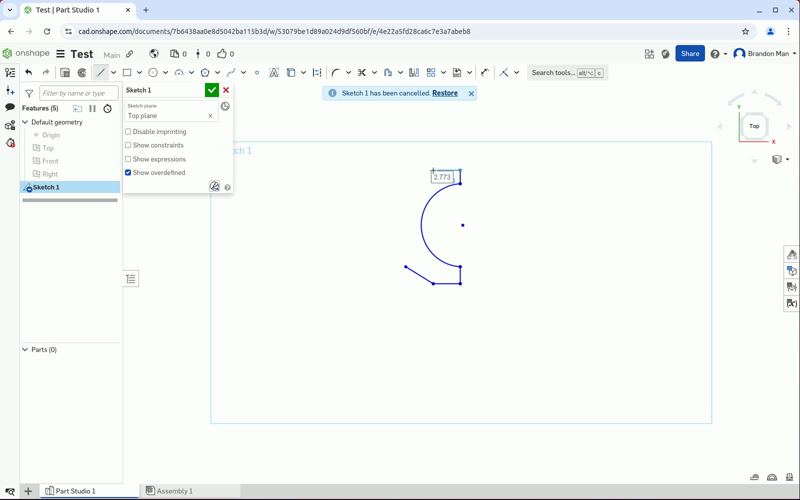
click(433, 170)
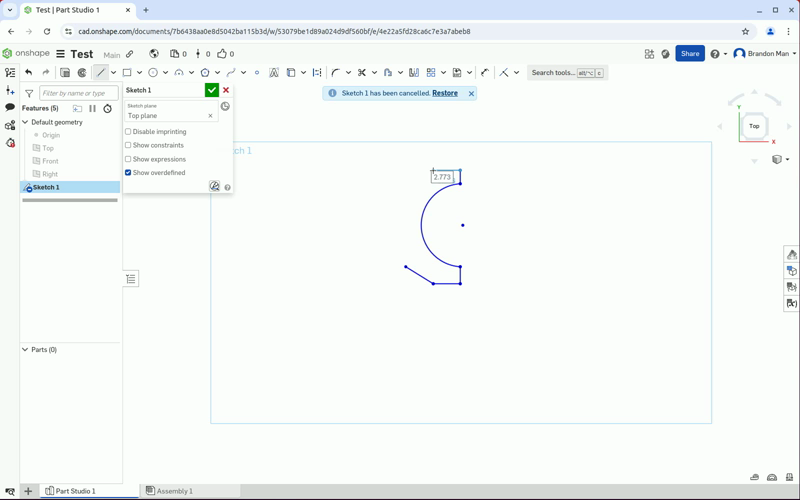
key_up(shift)
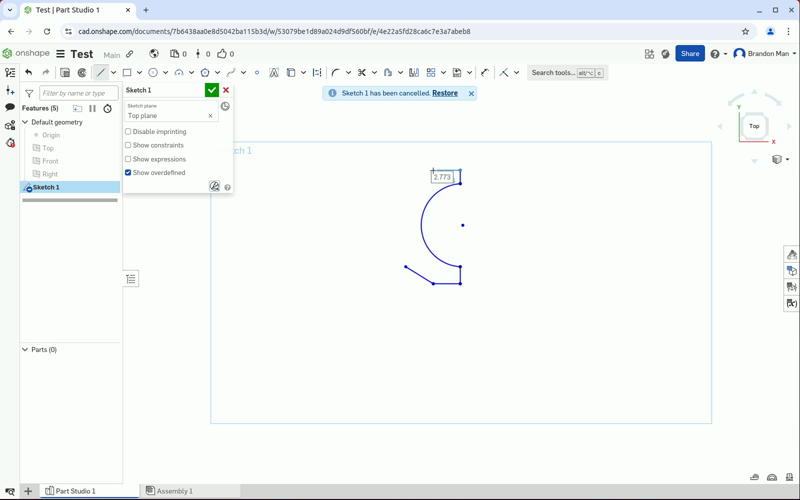
key_down(shift)
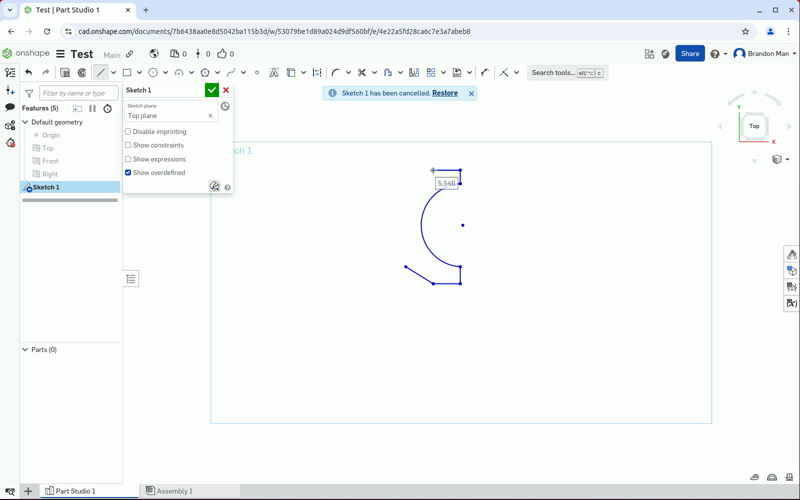
mouse_move(463, 170)
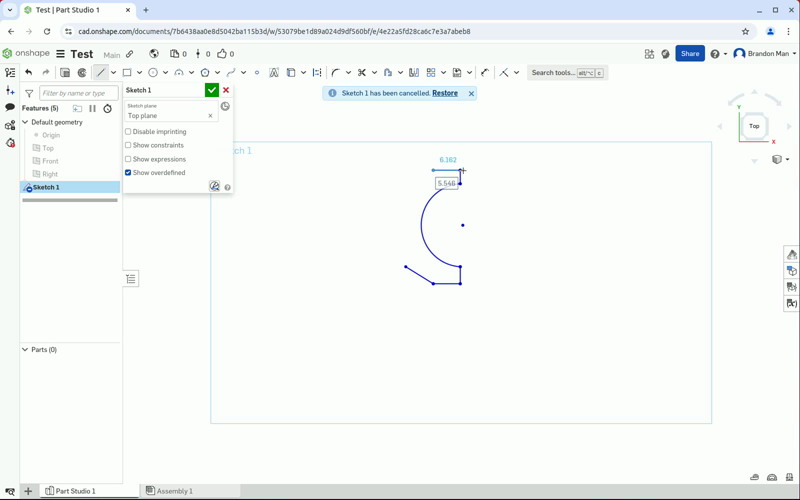
mouse_move(405, 183)
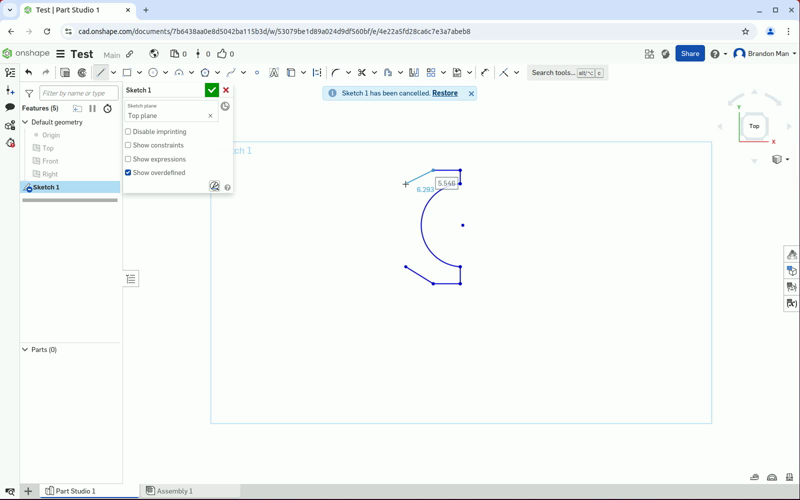
click(405, 183)
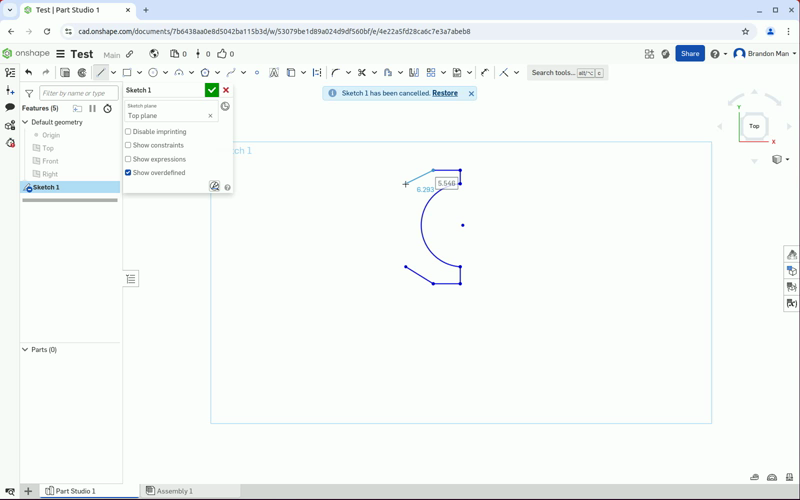
key_up(shift)
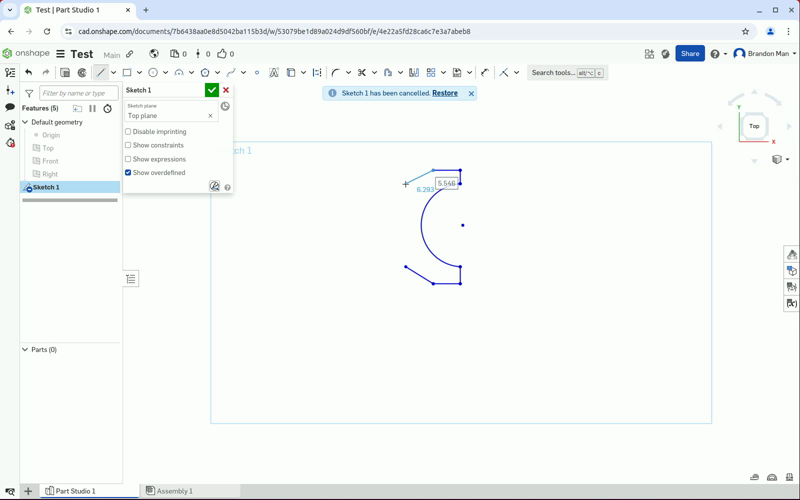
key_down(shift)
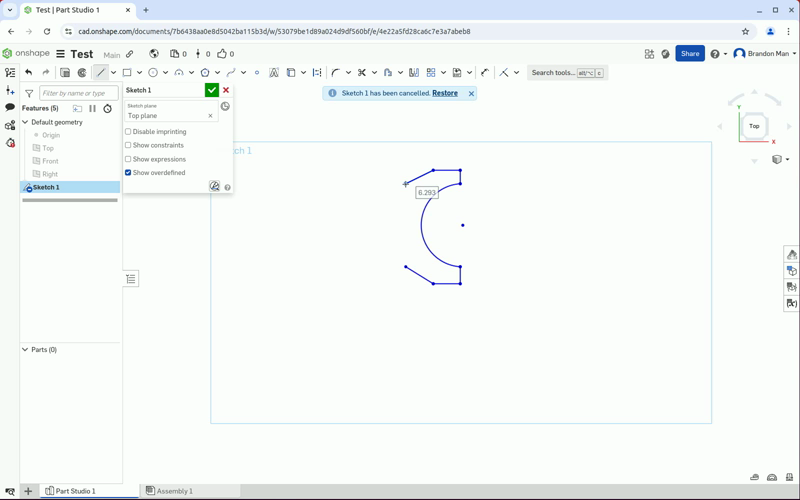
mouse_move(405, 266)
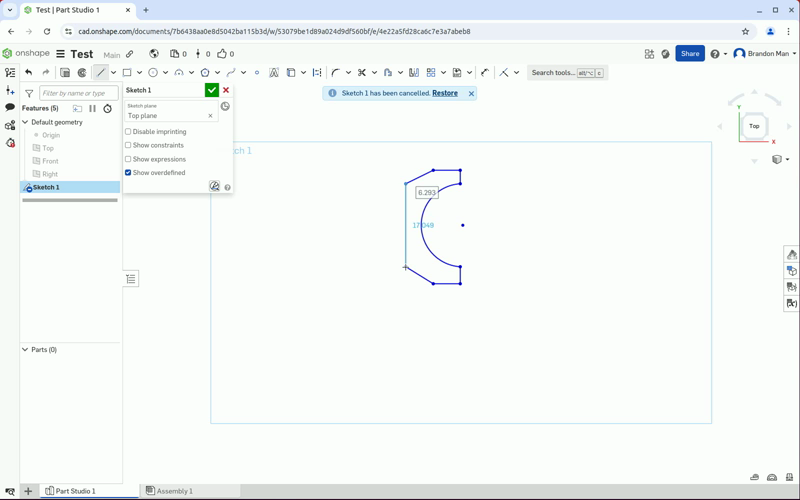
key_up(shift)
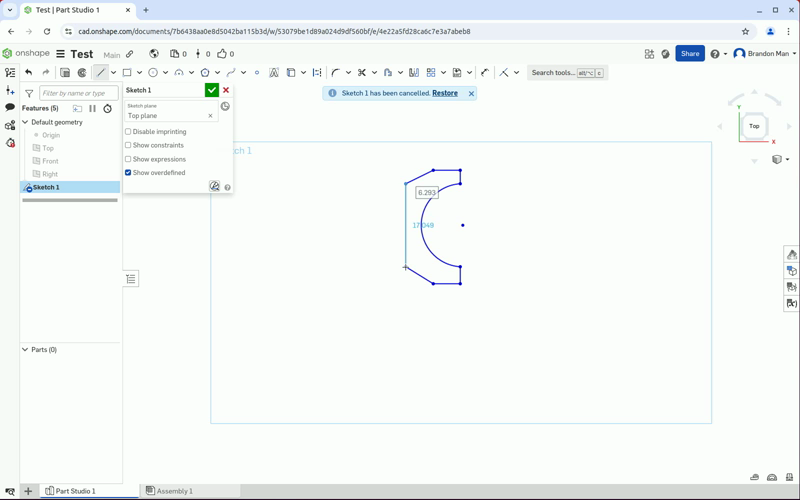
click(405, 266)
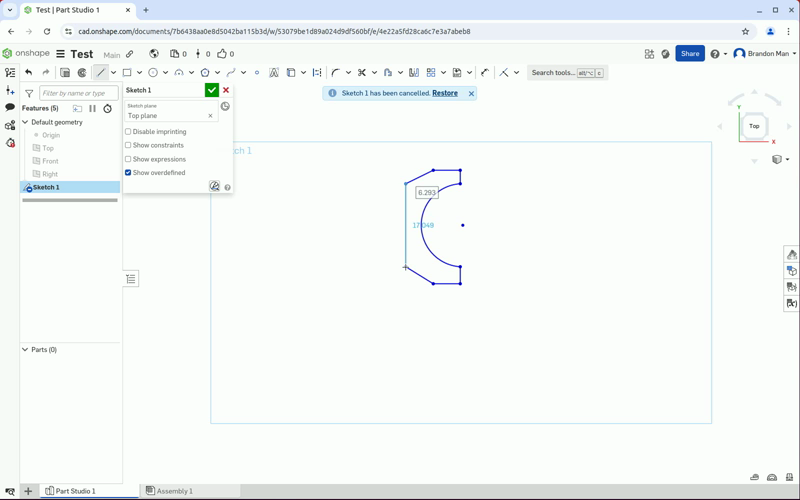
key(esc)
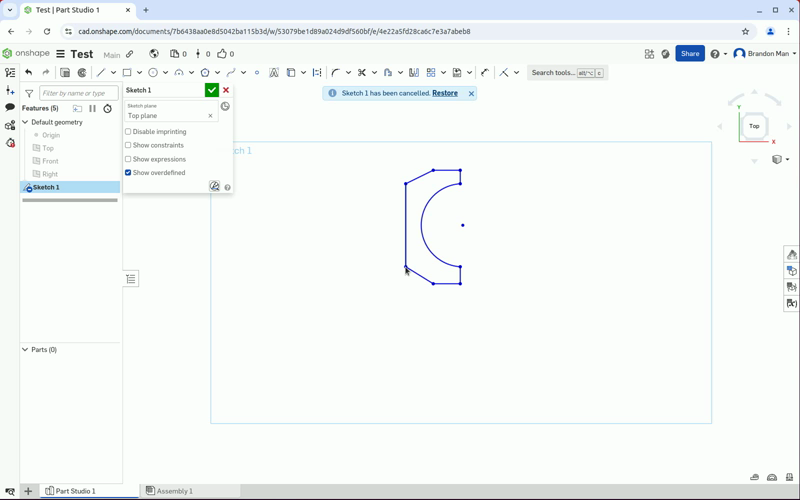
mouse_move(431, 267)
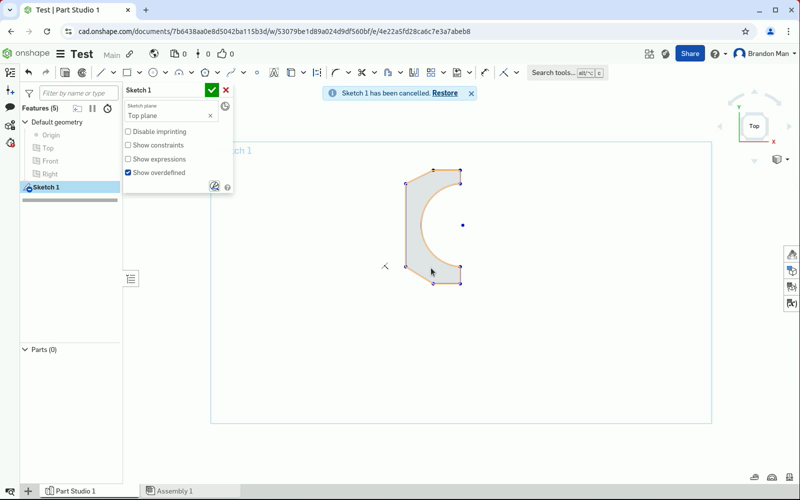
click(431, 267)
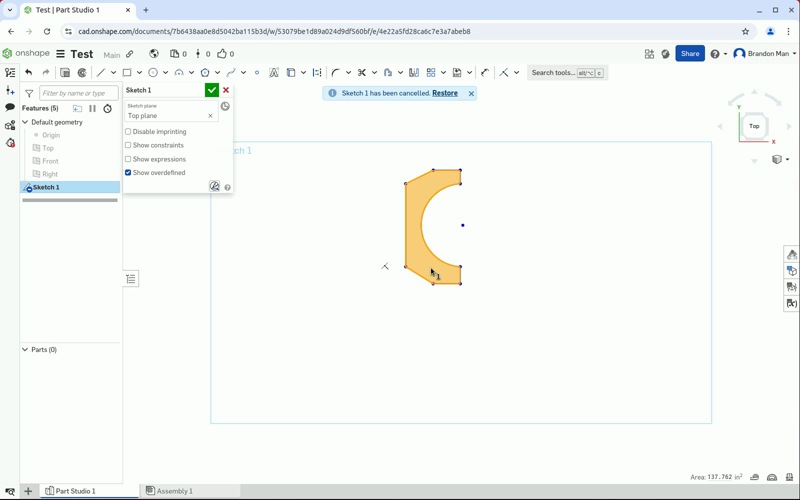
mouse_move(73, 352)
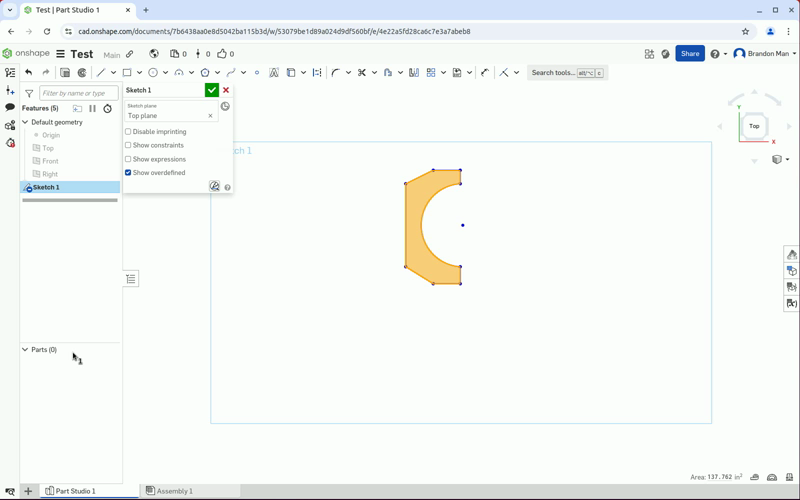
key(shift+y)
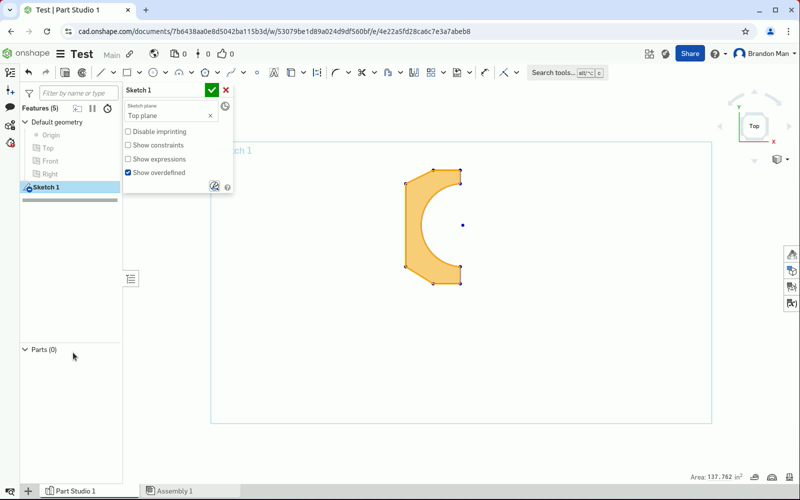
key(shift+e)
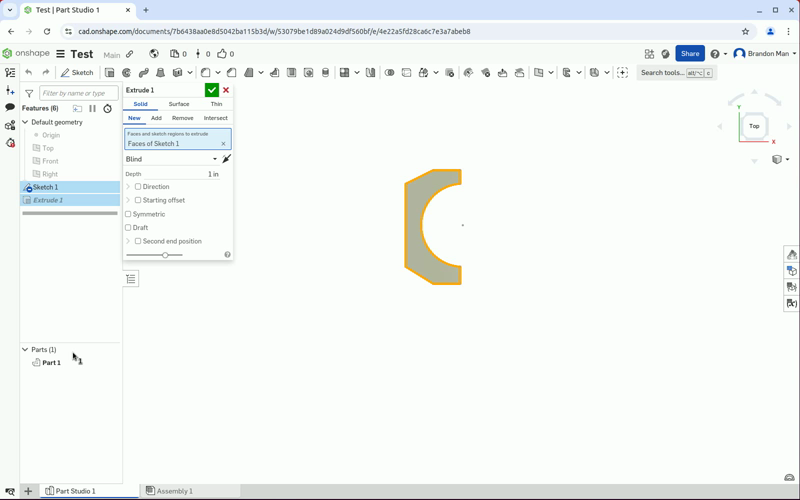
mouse_move(143, 106)
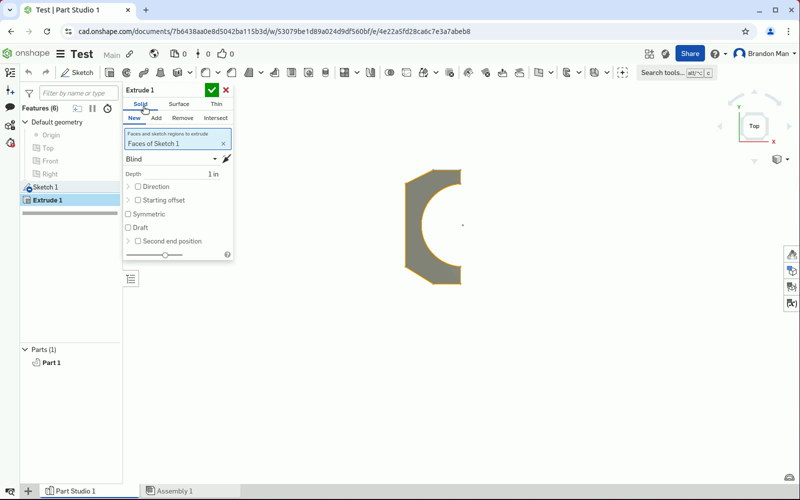
click(143, 106)
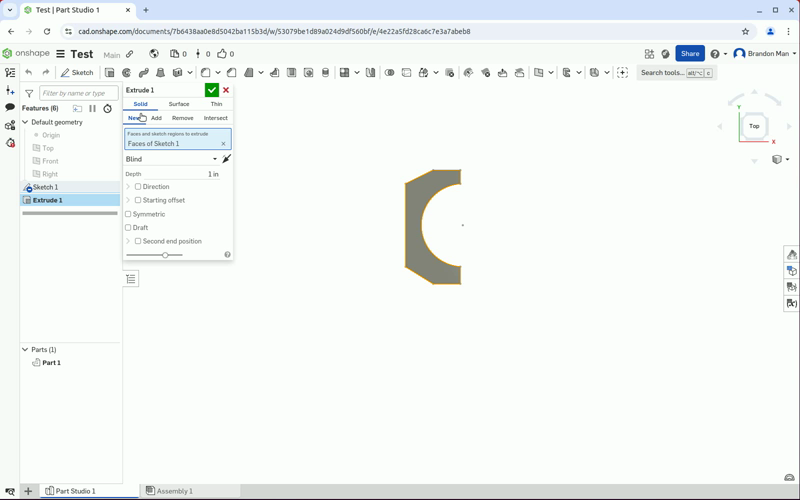
mouse_move(137, 120)
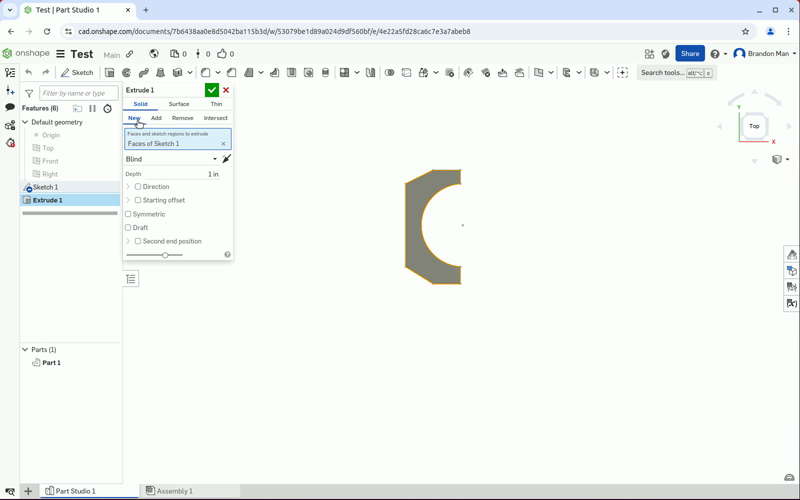
click(137, 120)
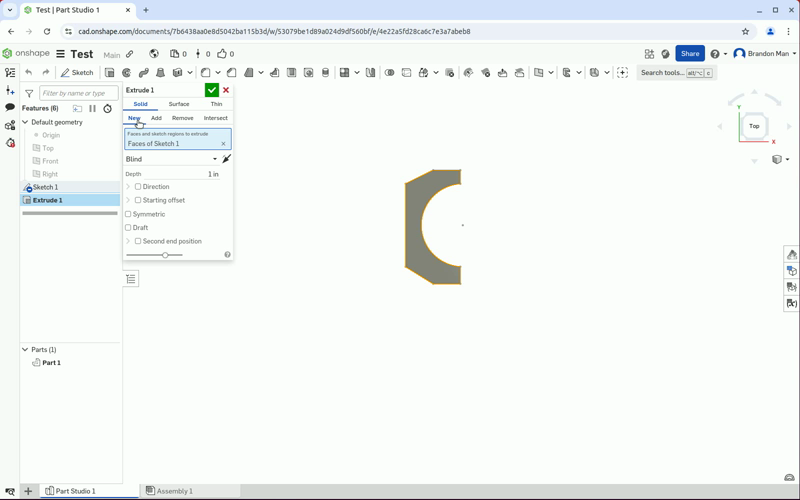
key(tab, 4)
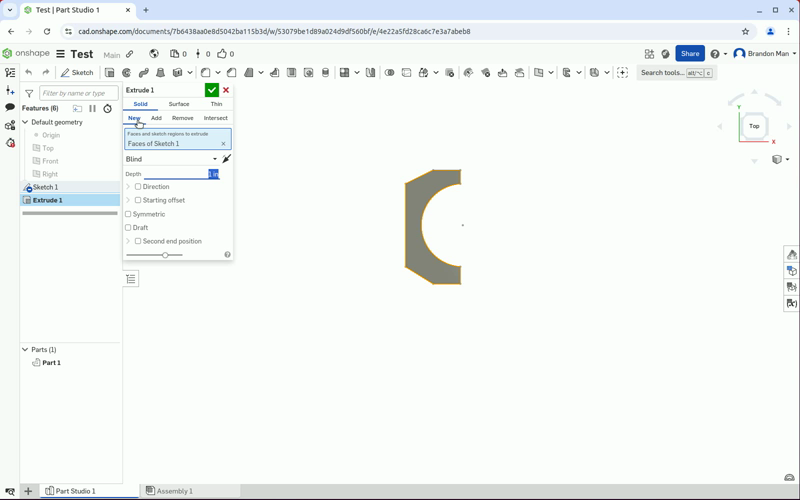
text(2.648)
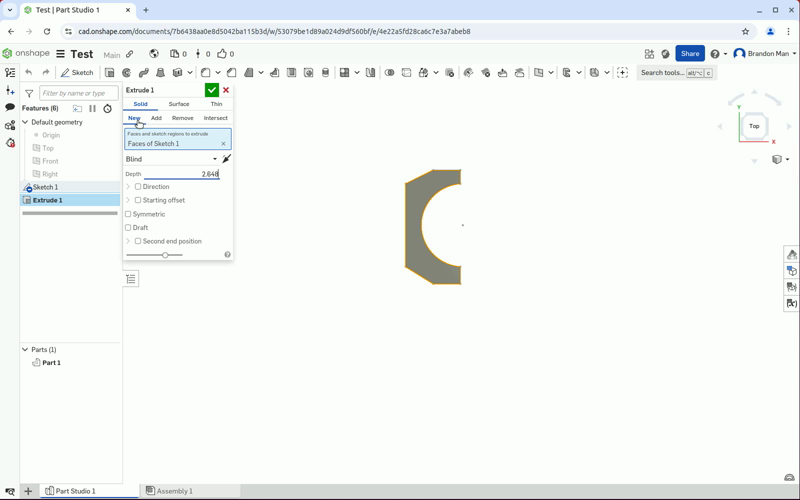
key(enter)
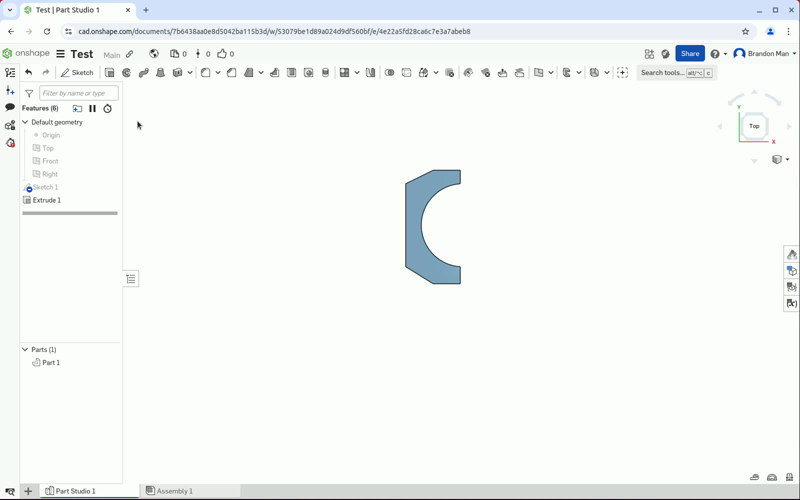
key(shift+h)
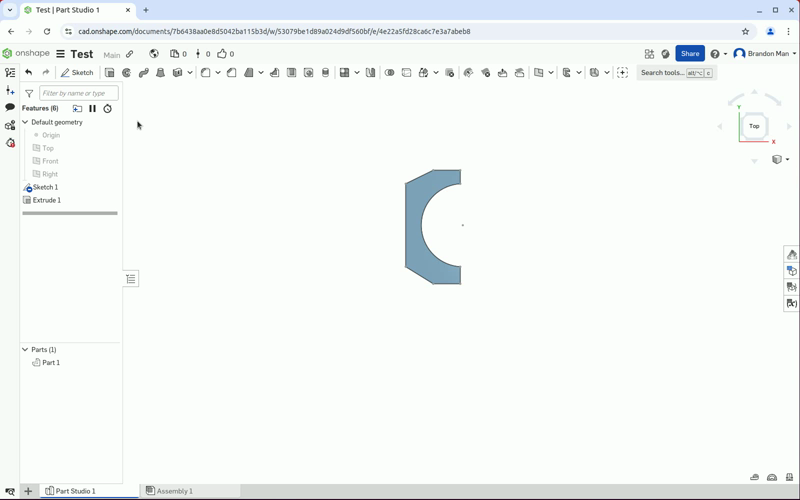
key(shift+h)
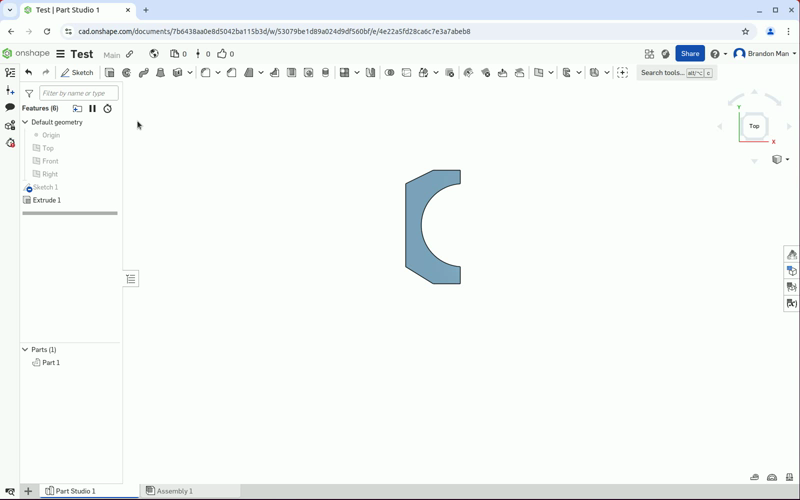
mouse_move(73, 189)
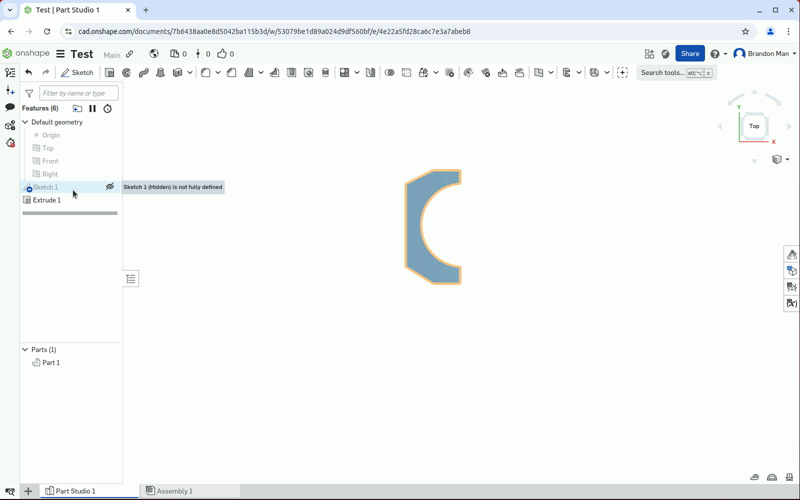
click(73, 189)
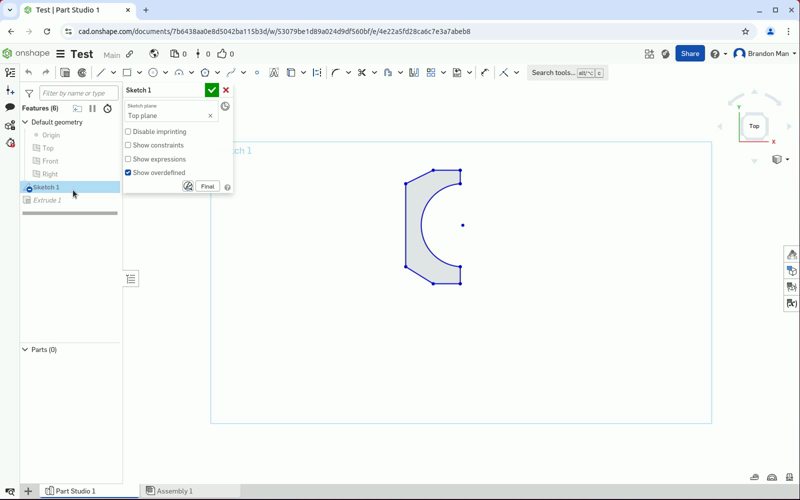
mouse_move(229, 92)
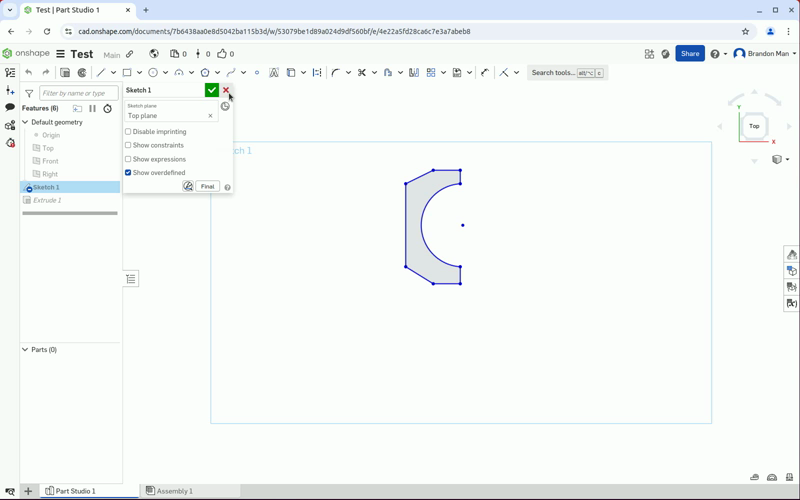
click(229, 92)
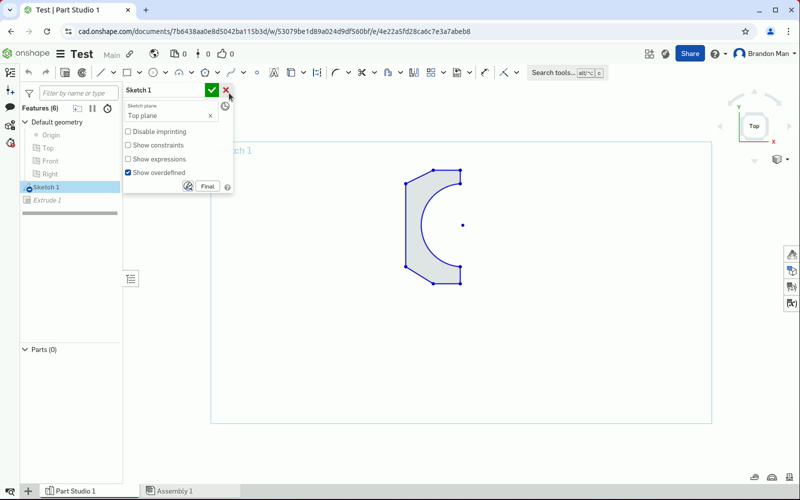
key(shift+s)
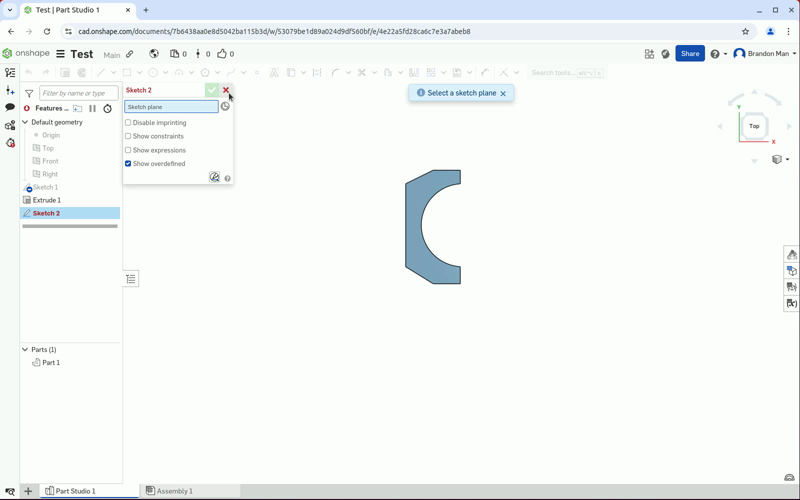
mouse_move(73, 150)
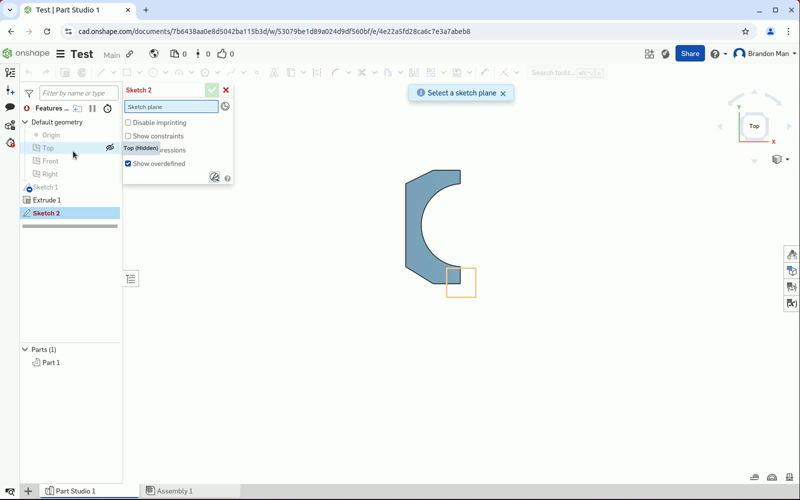
click(73, 150)
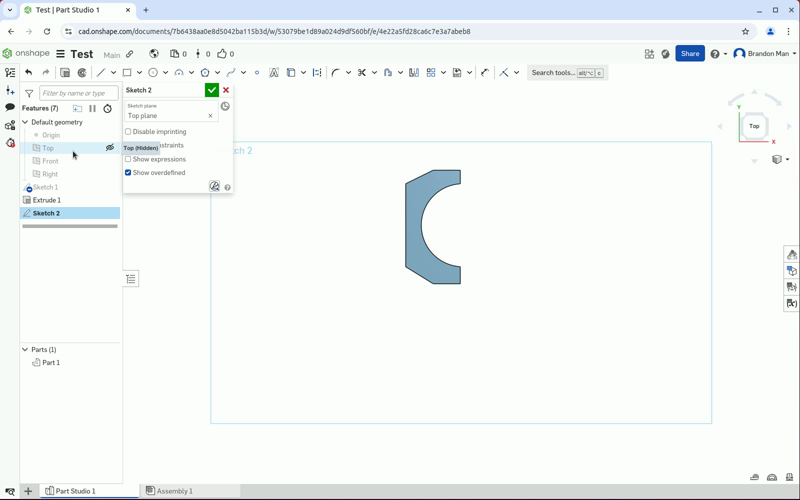
mouse_move(73, 352)
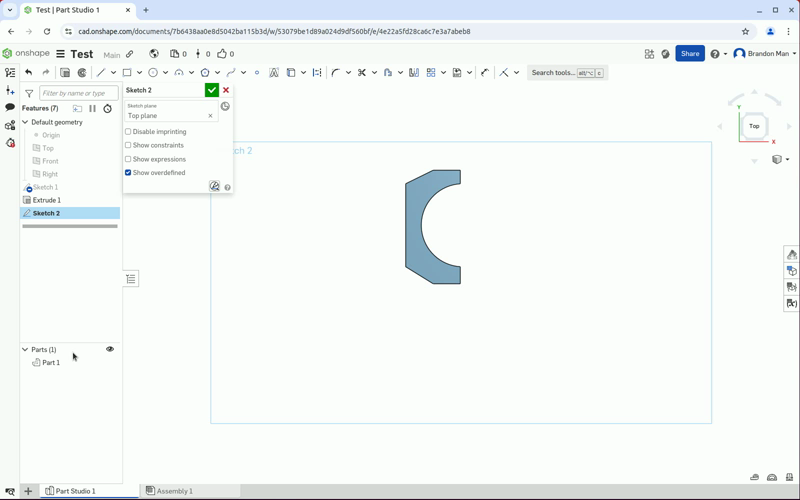
key(y)
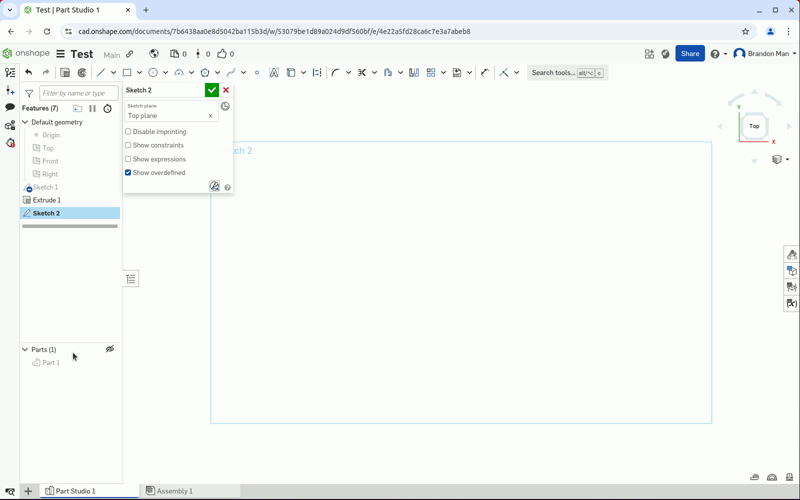
key(l)
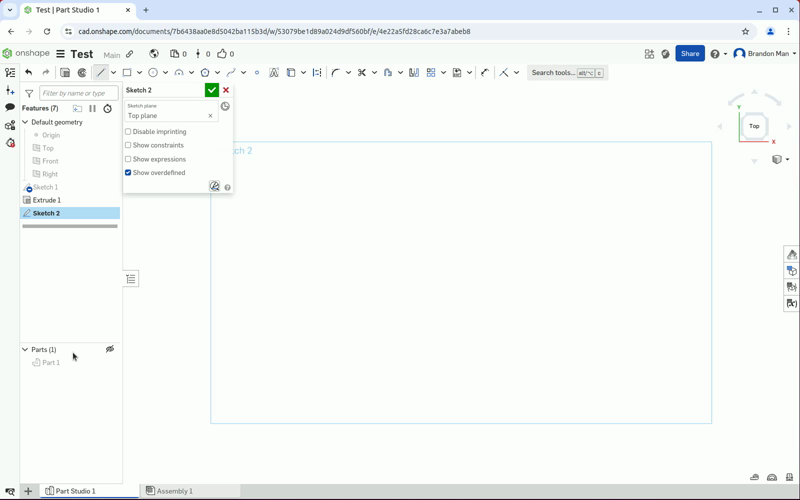
key_down(shift)
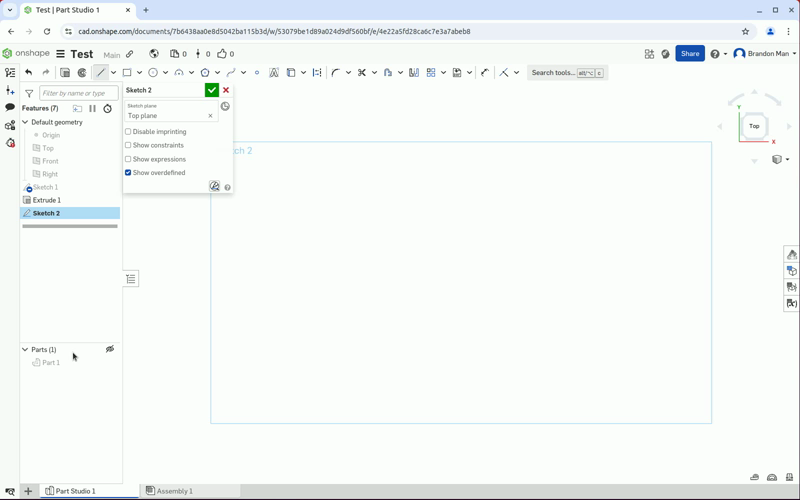
mouse_move(461, 282)
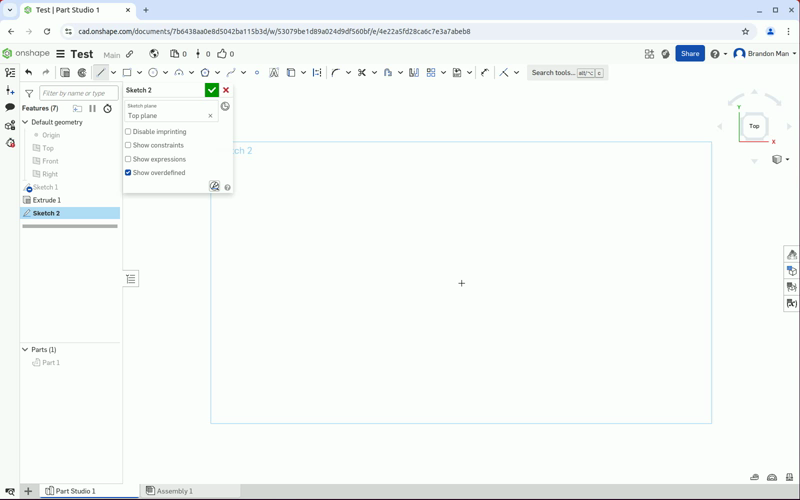
click(461, 282)
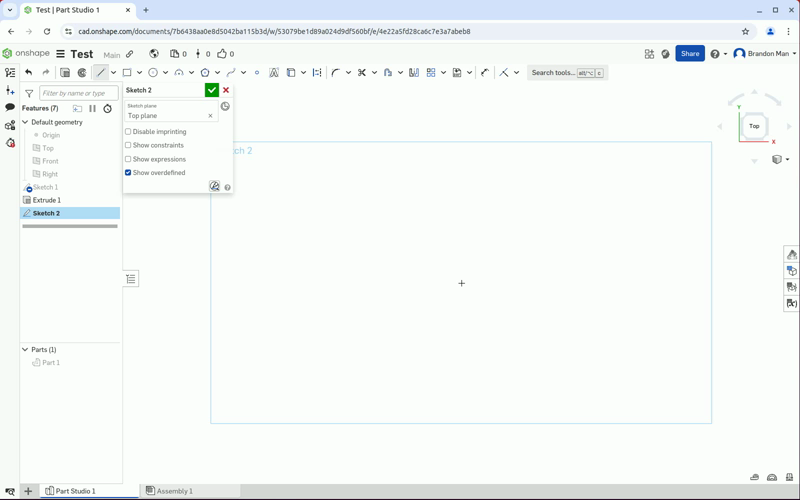
key_up(shift)
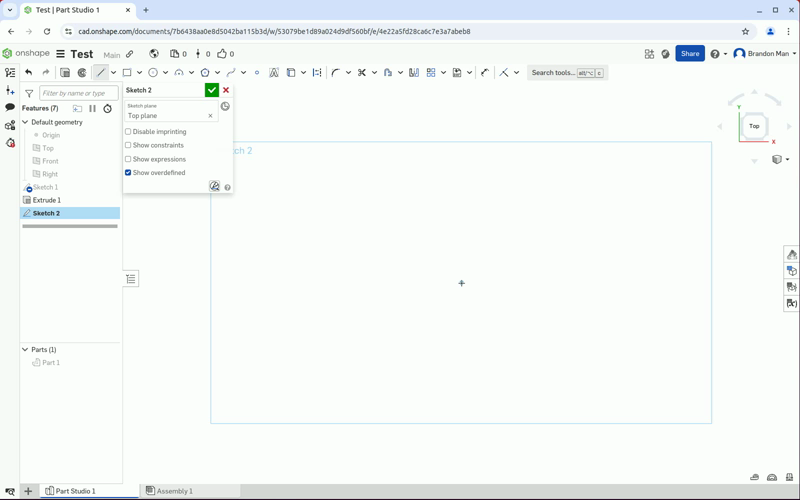
key_down(shift)
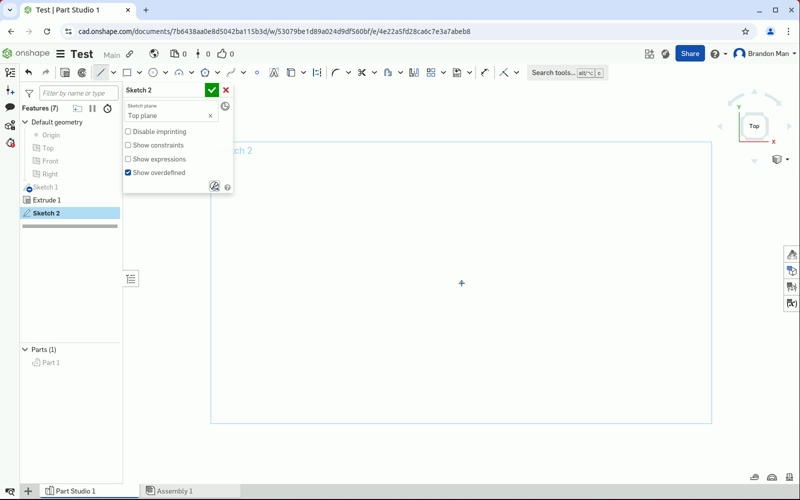
mouse_move(492, 282)
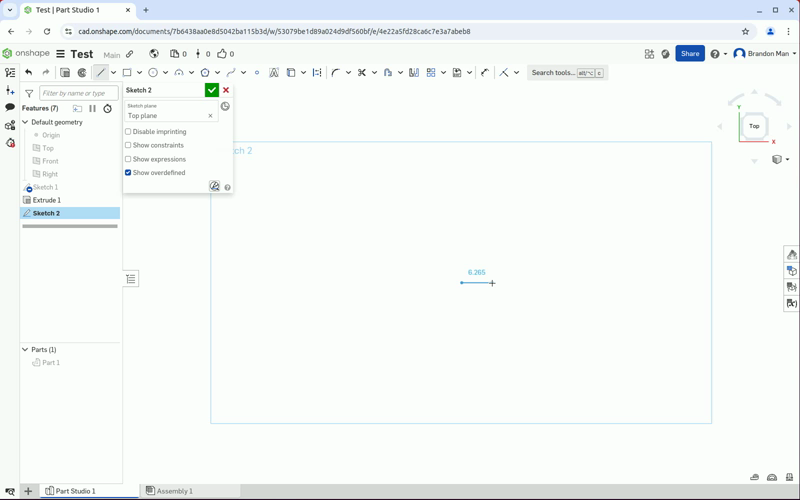
mouse_move(489, 282)
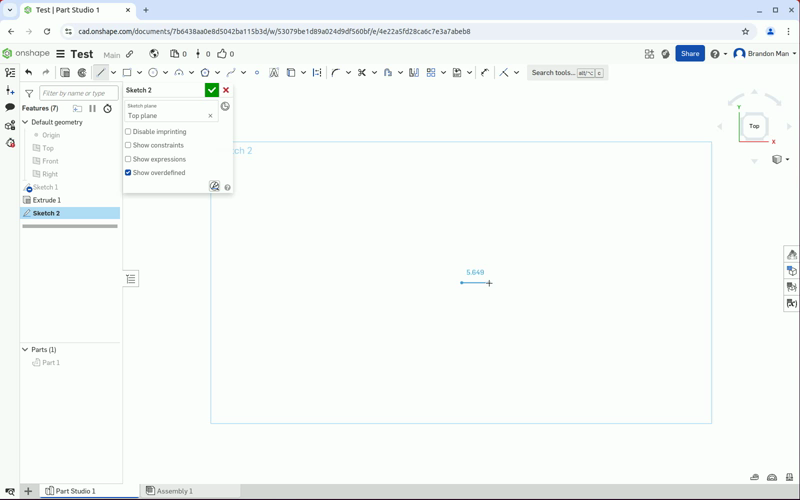
click(489, 282)
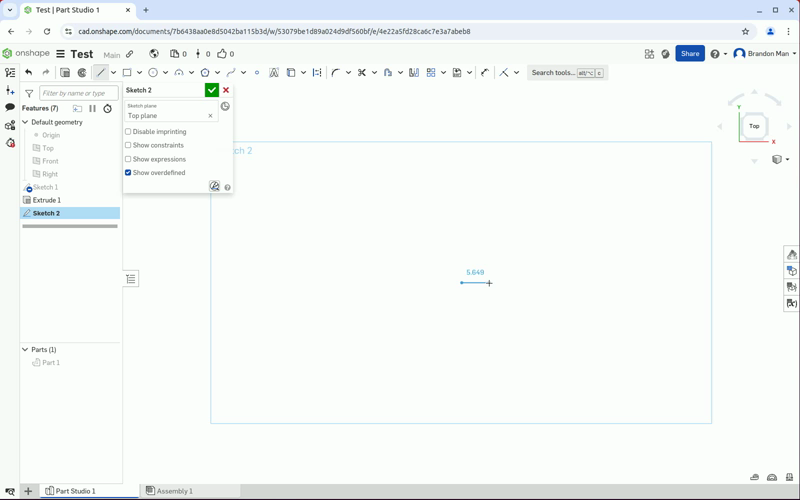
key_up(shift)
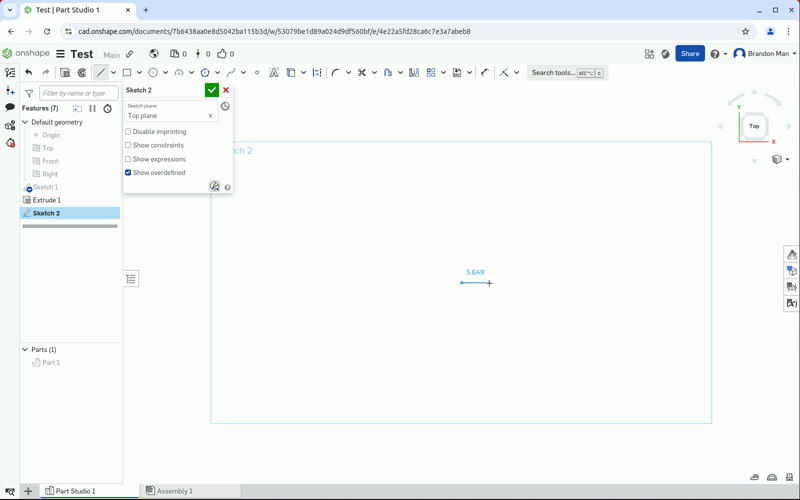
key_down(shift)
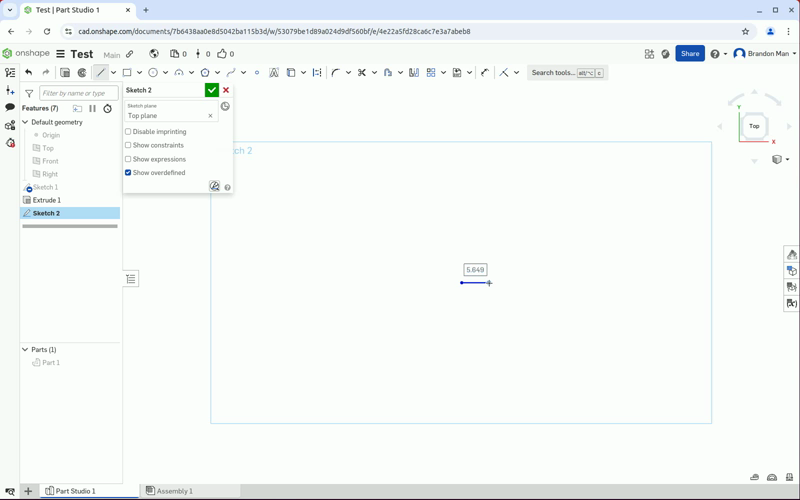
mouse_move(519, 282)
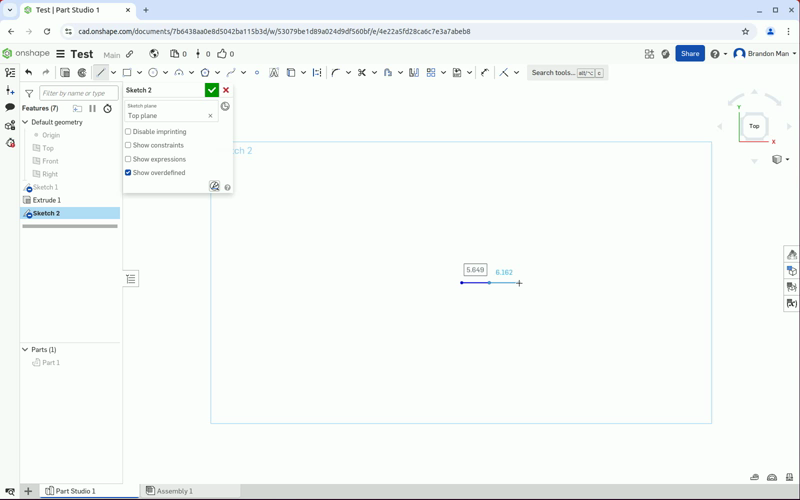
mouse_move(516, 266)
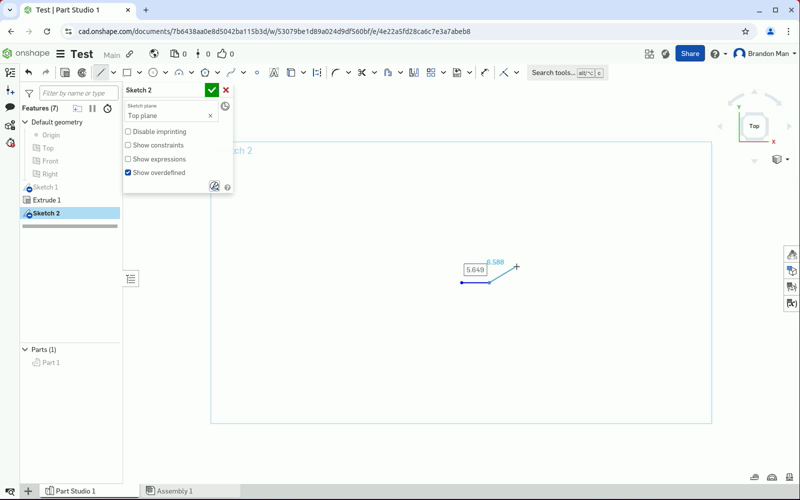
click(516, 266)
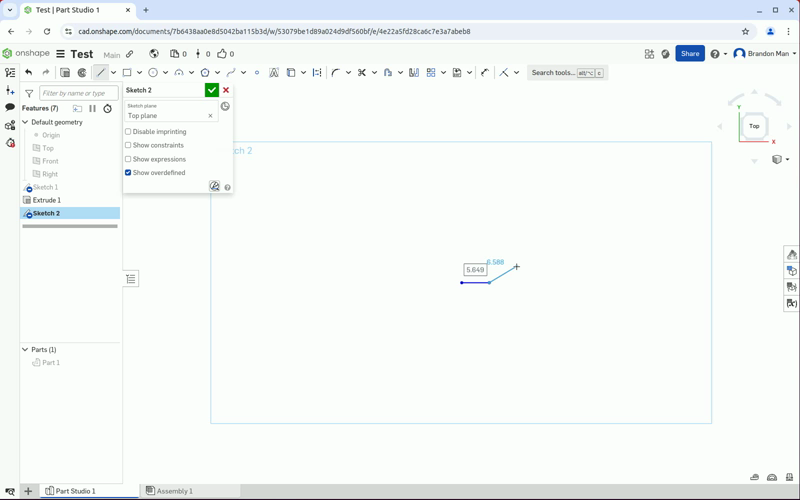
key_up(shift)
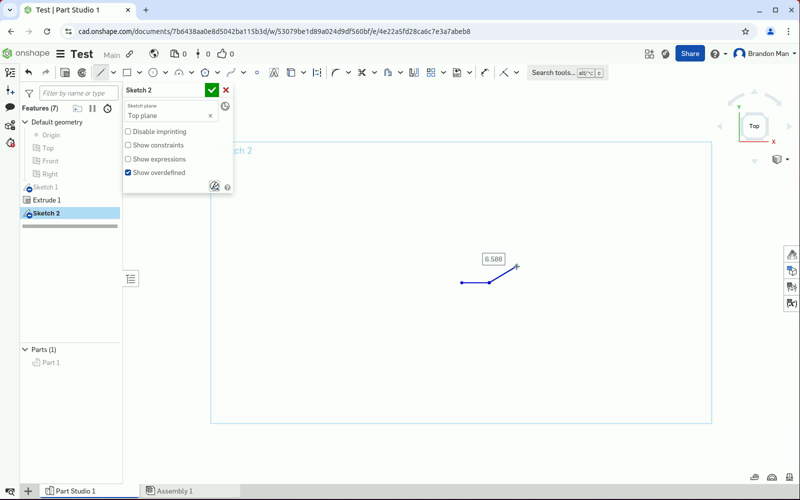
key_down(shift)
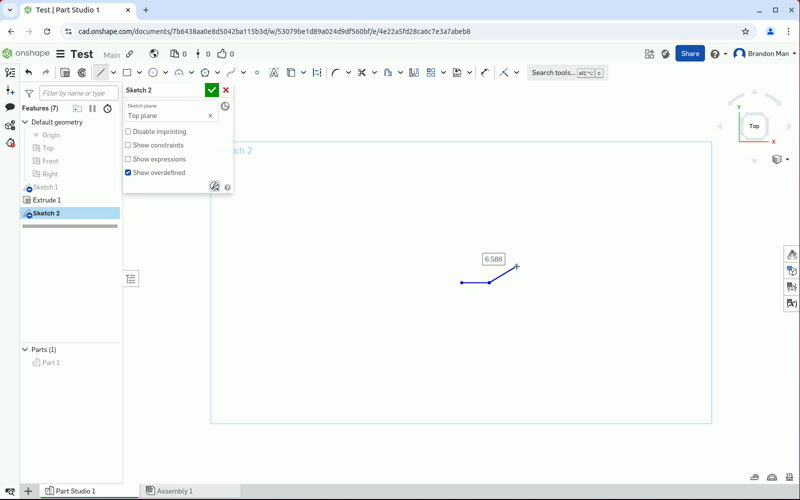
mouse_move(516, 183)
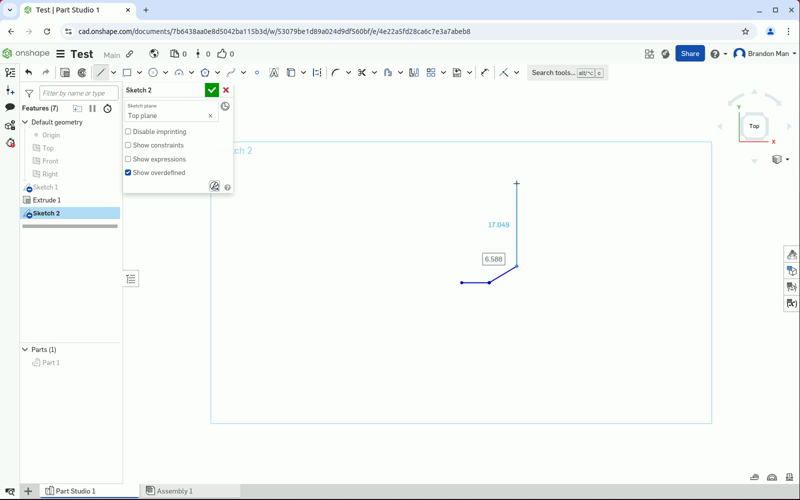
click(516, 183)
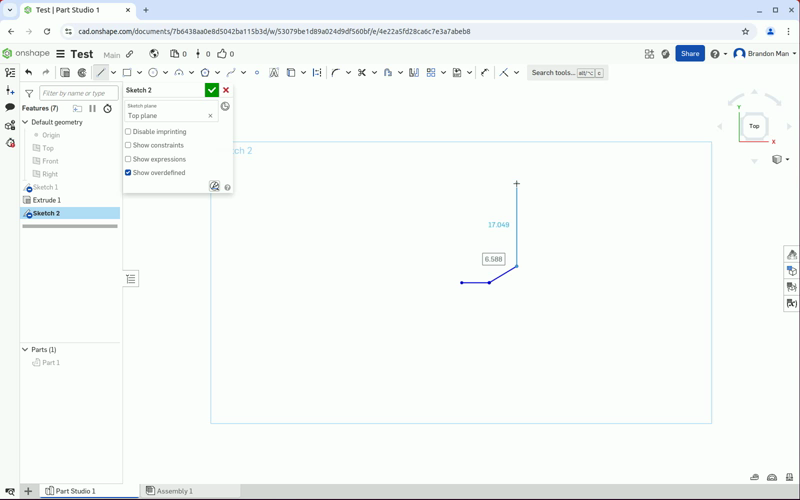
key_up(shift)
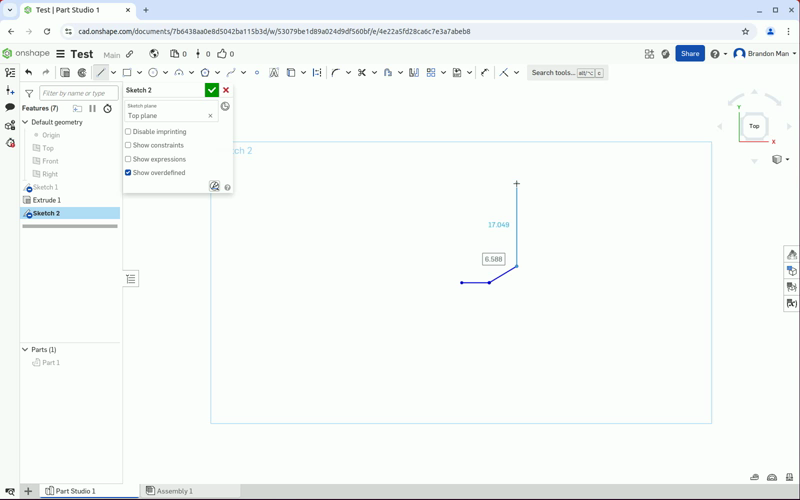
key_down(shift)
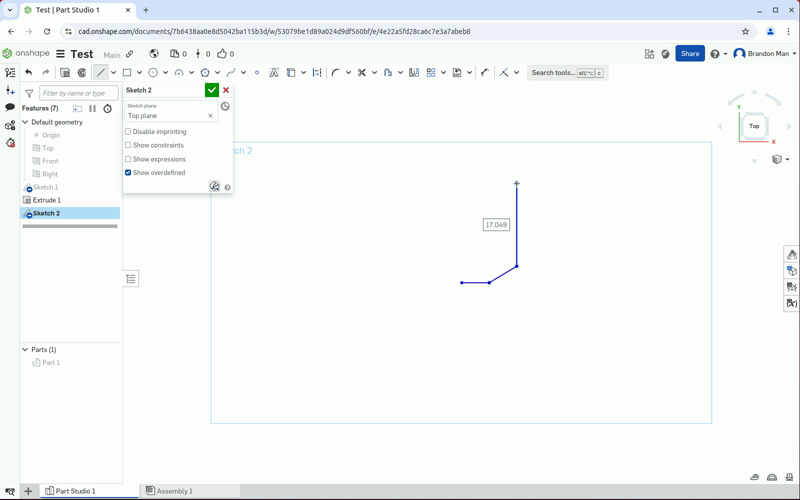
mouse_move(546, 183)
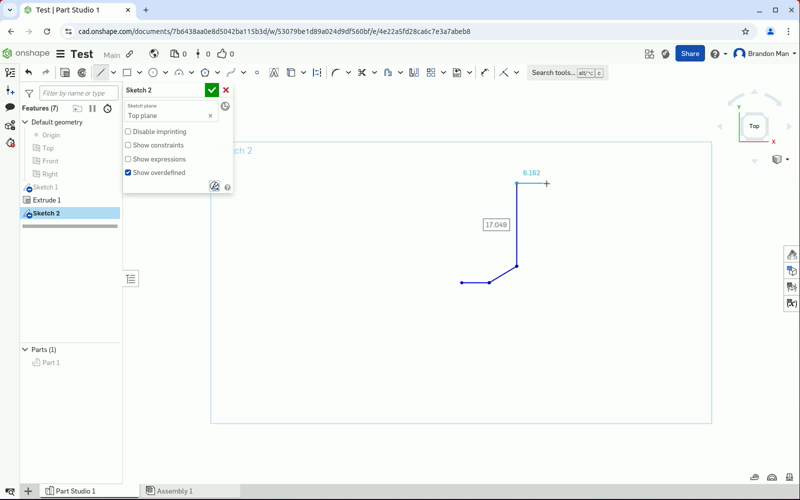
mouse_move(489, 170)
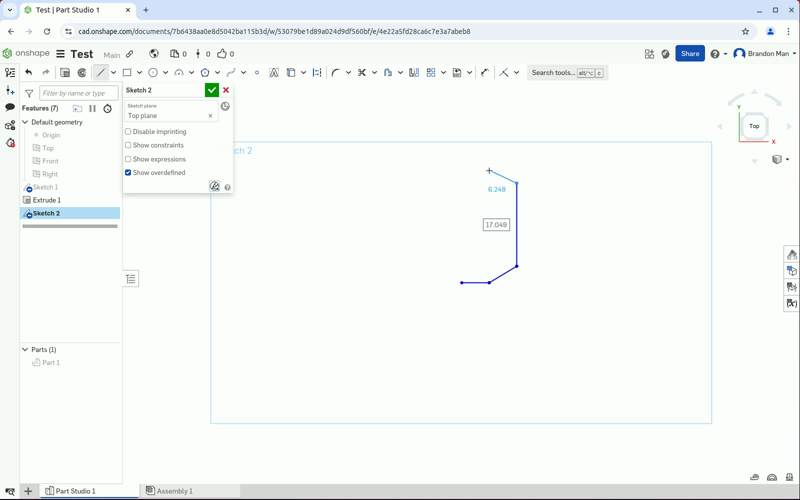
click(489, 170)
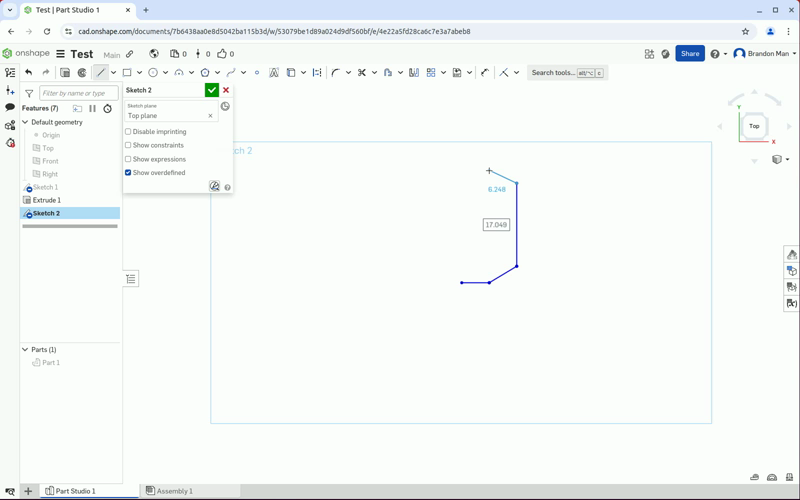
key_up(shift)
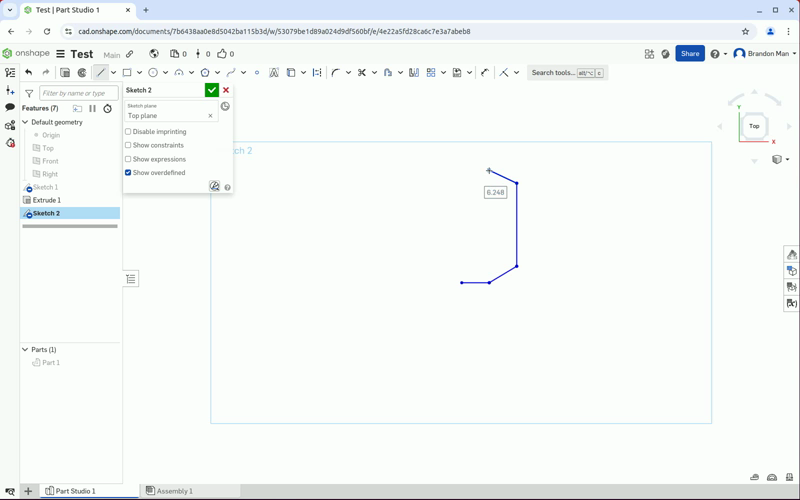
key_down(shift)
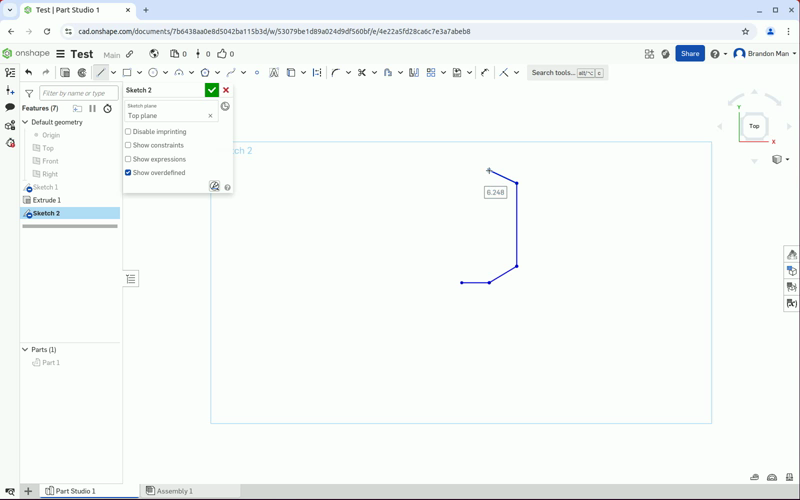
mouse_move(519, 170)
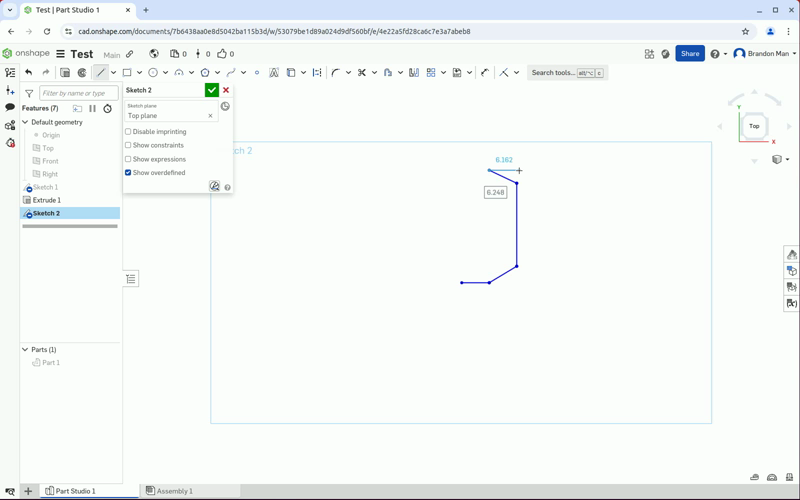
mouse_move(461, 170)
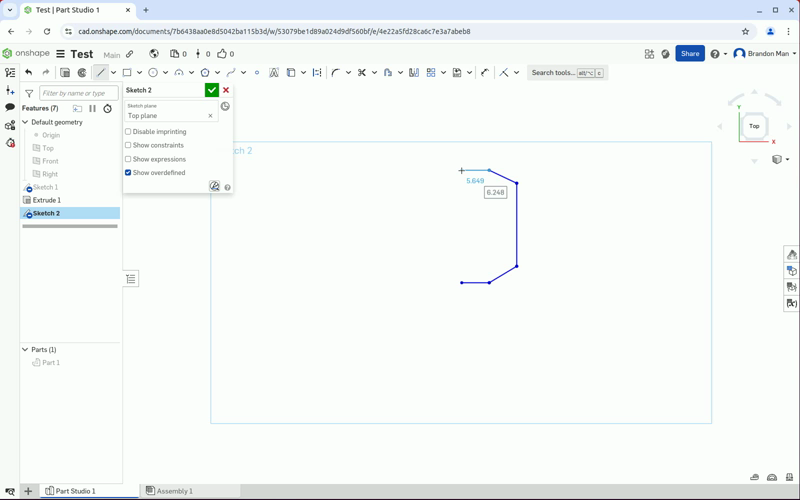
click(461, 170)
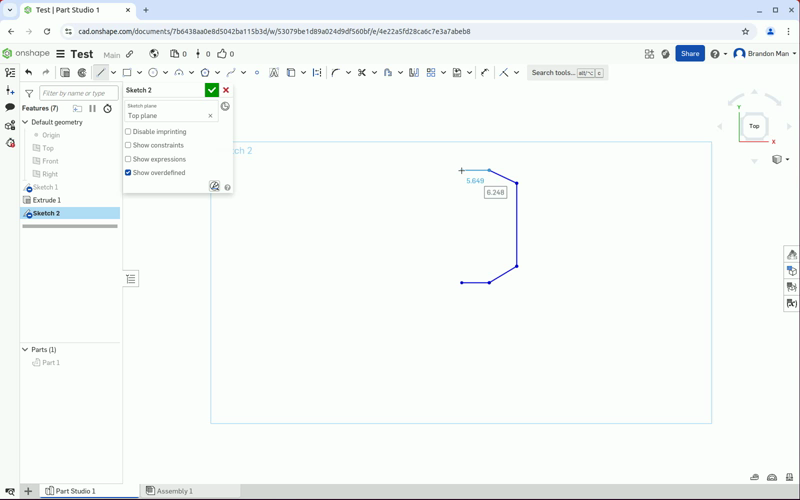
key_up(shift)
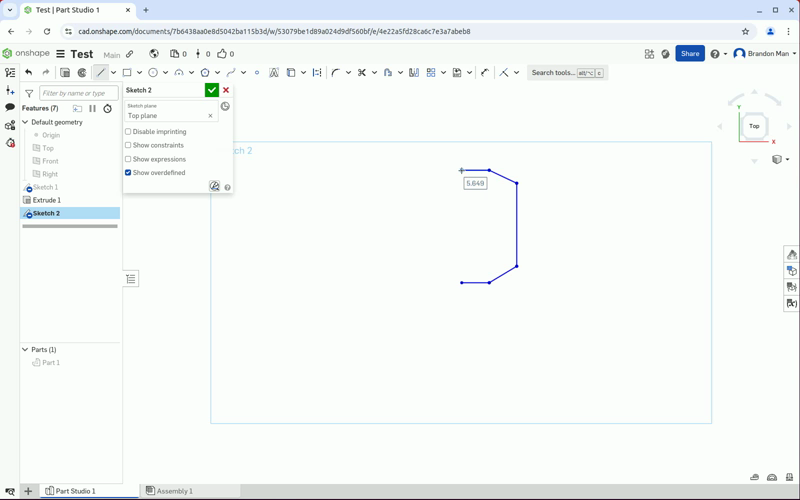
key_down(shift)
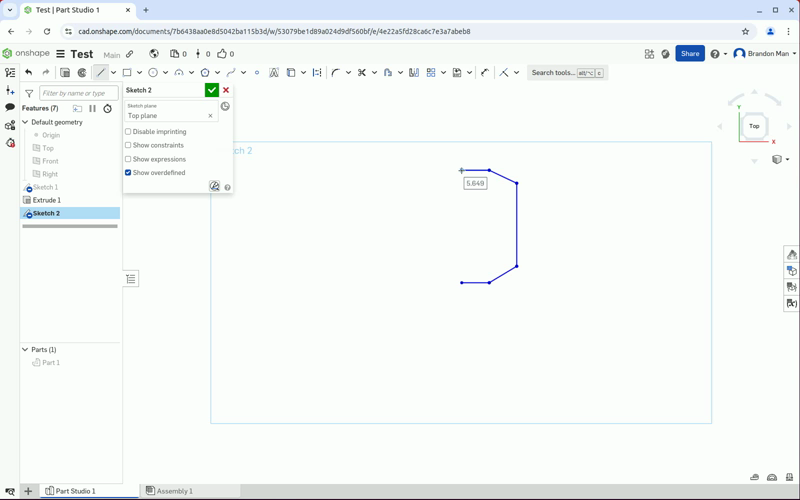
mouse_move(492, 170)
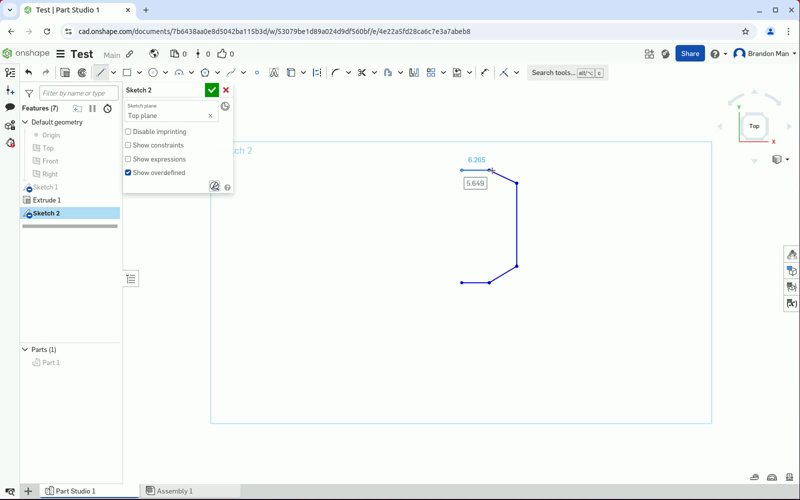
mouse_move(461, 183)
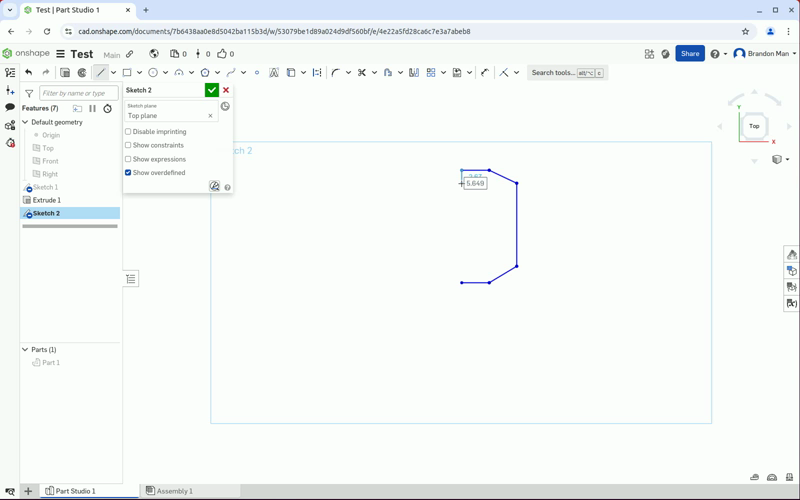
click(461, 183)
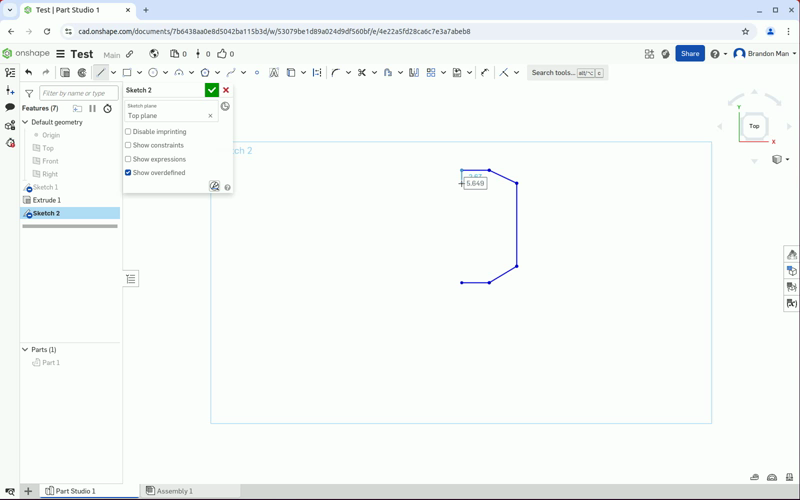
key_up(shift)
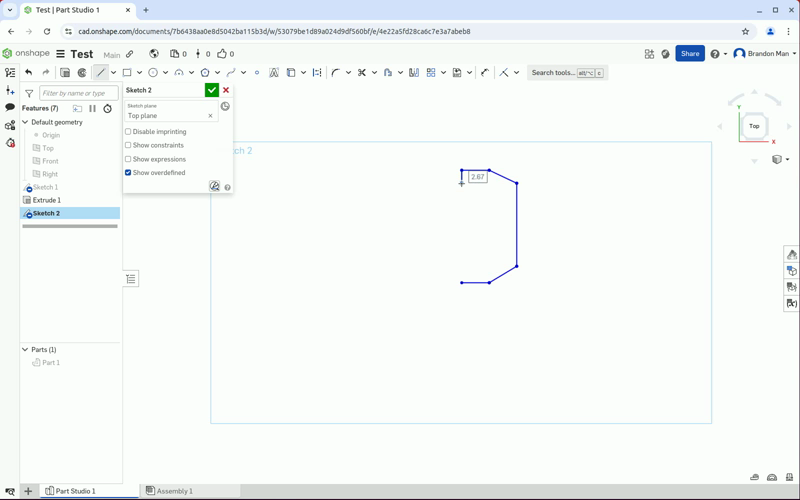
key(esc)
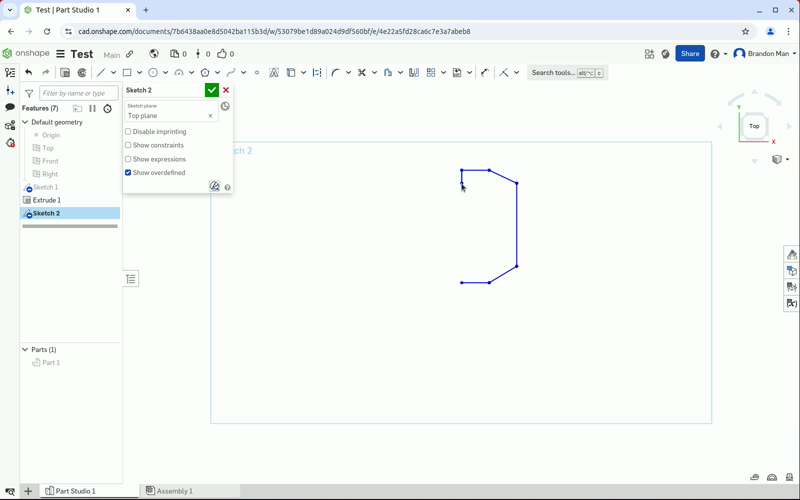
key(a)
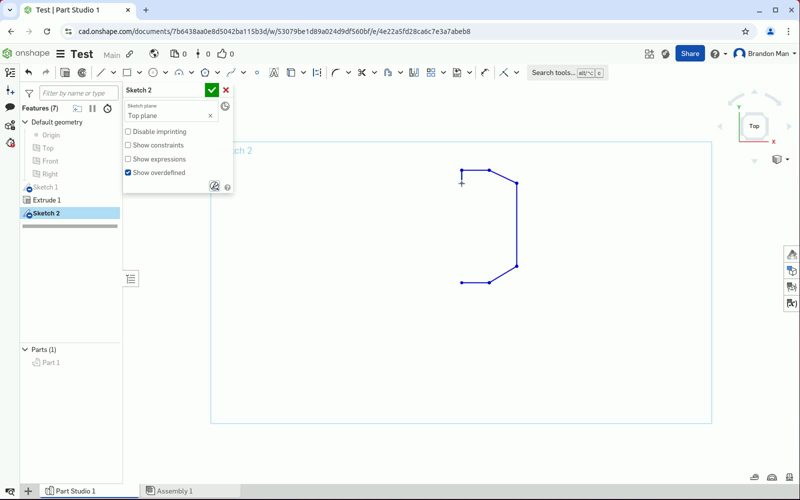
mouse_move(461, 183)
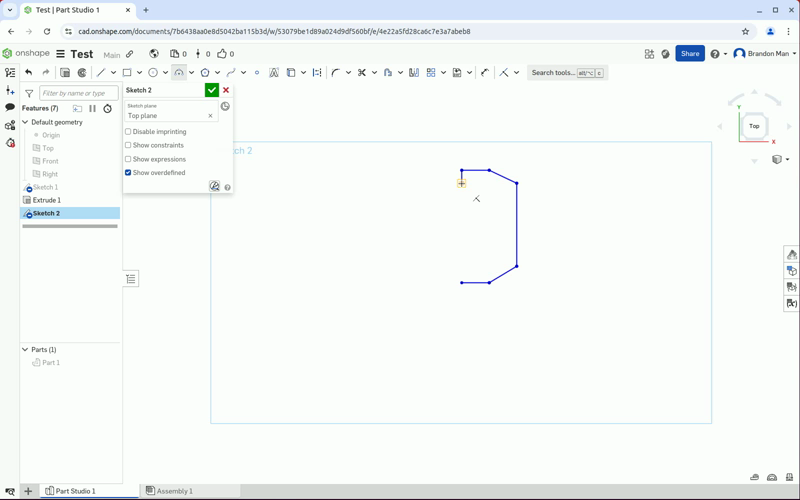
click(461, 183)
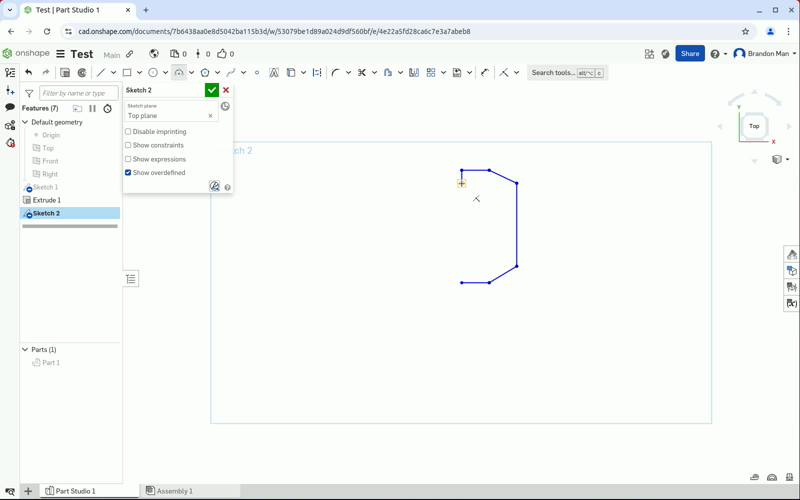
key_down(shift)
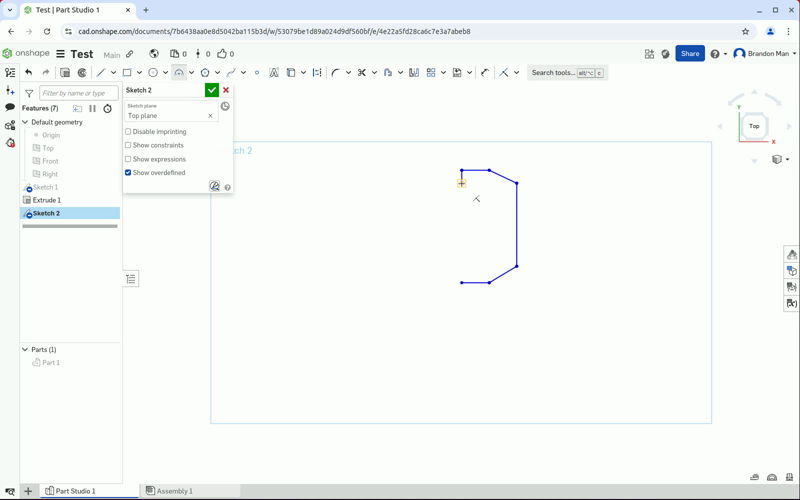
mouse_move(461, 266)
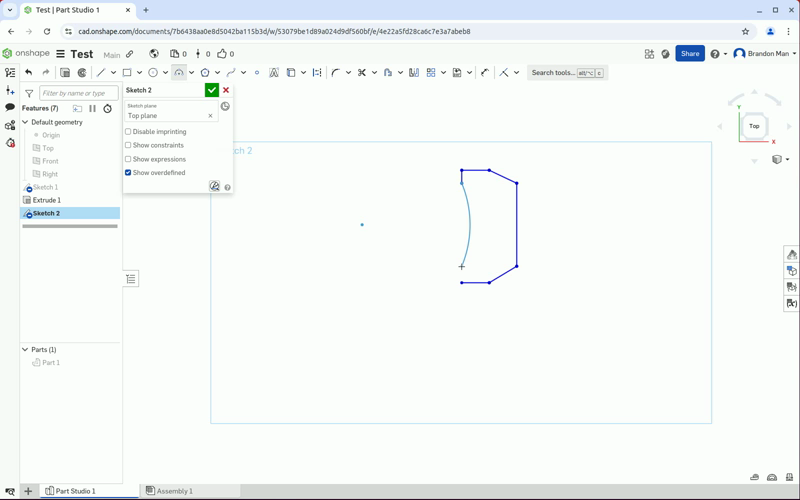
click(461, 266)
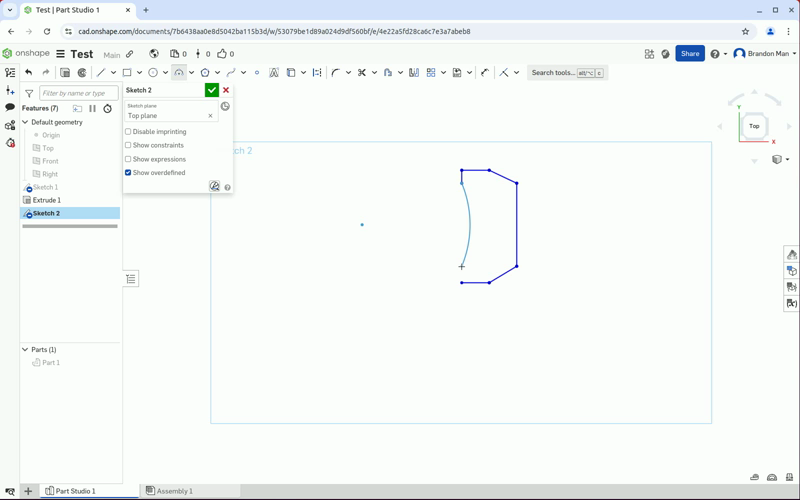
mouse_move(501, 225)
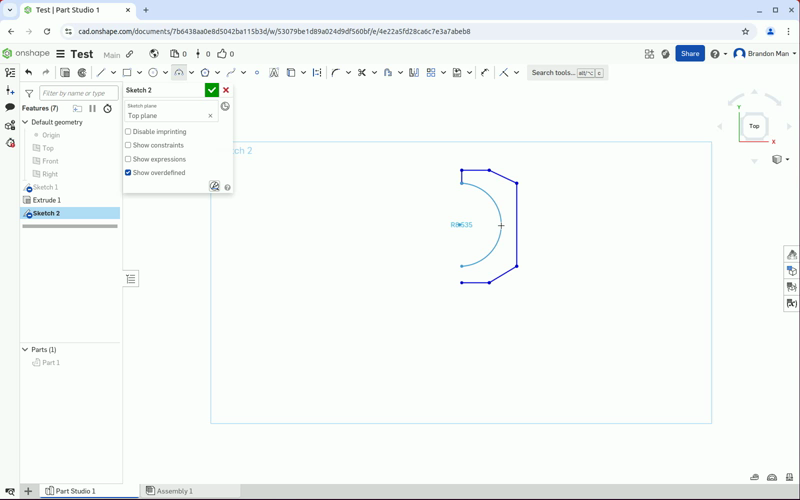
click(501, 225)
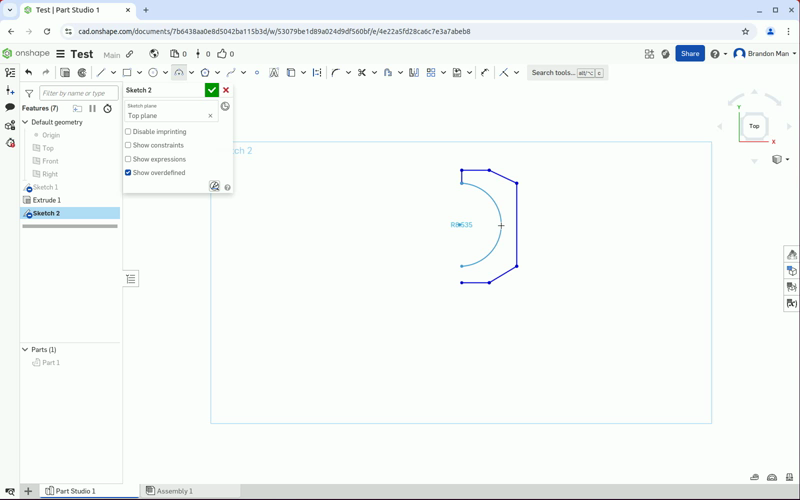
key_up(shift)
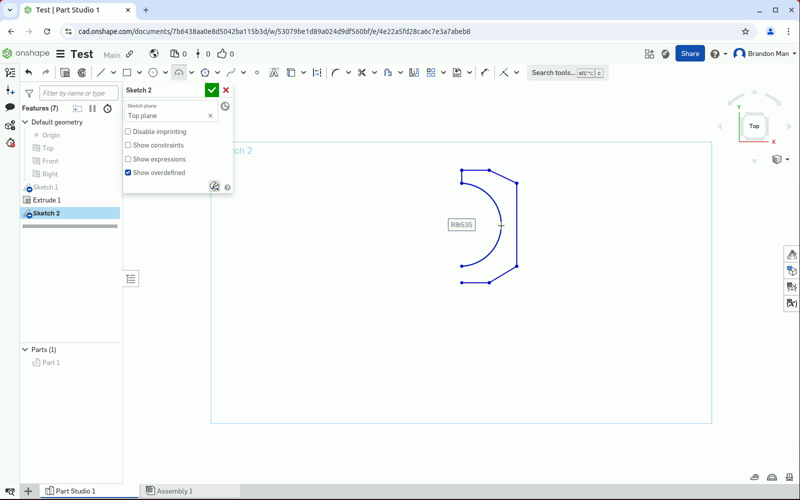
key(esc)
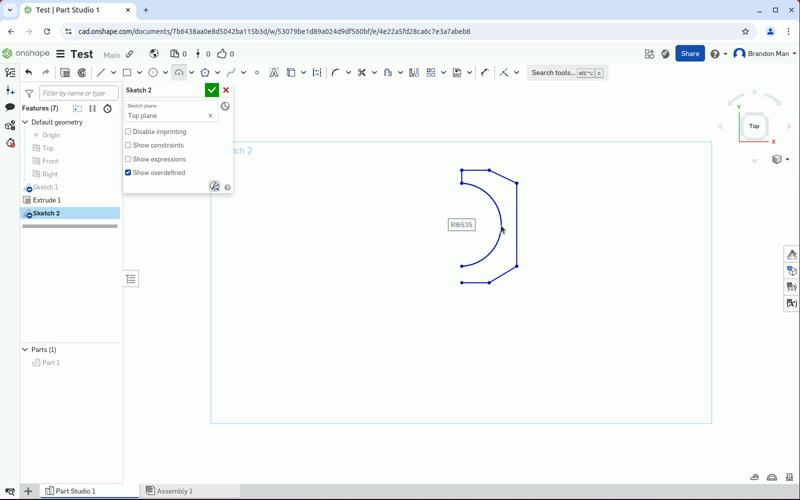
key(l)
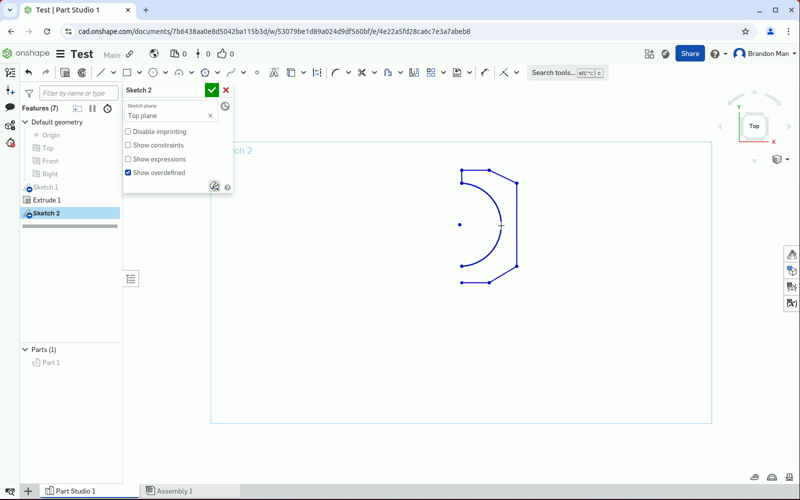
mouse_move(461, 266)
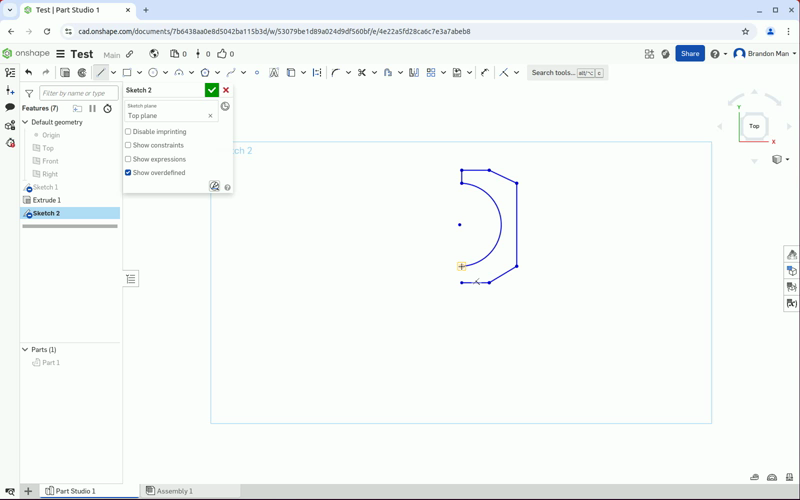
click(461, 266)
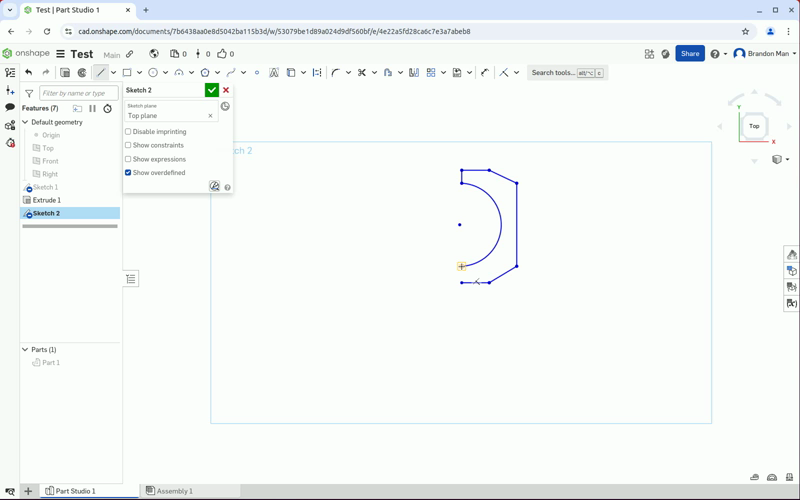
mouse_move(492, 266)
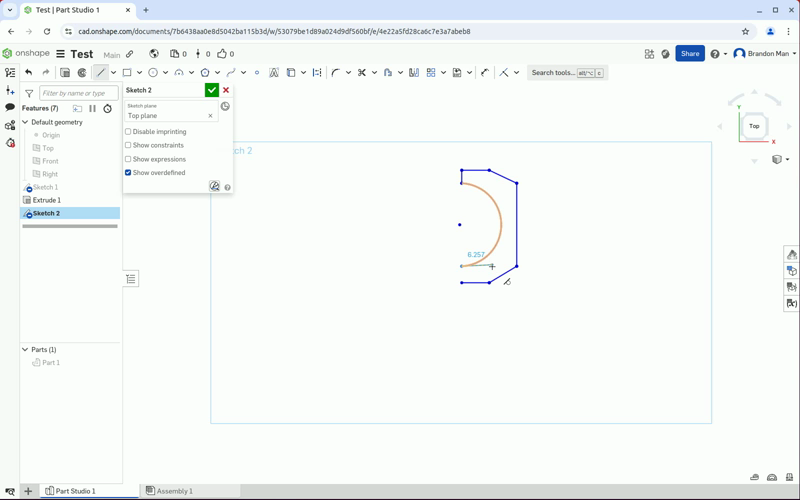
key_down(shift)
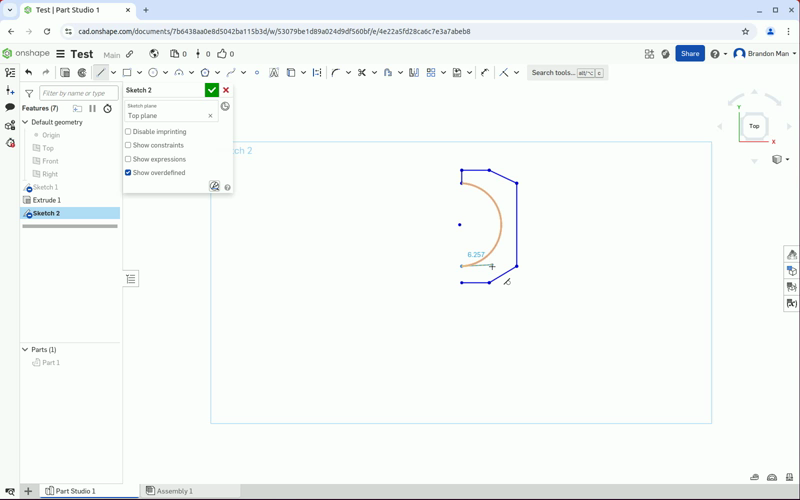
mouse_move(461, 282)
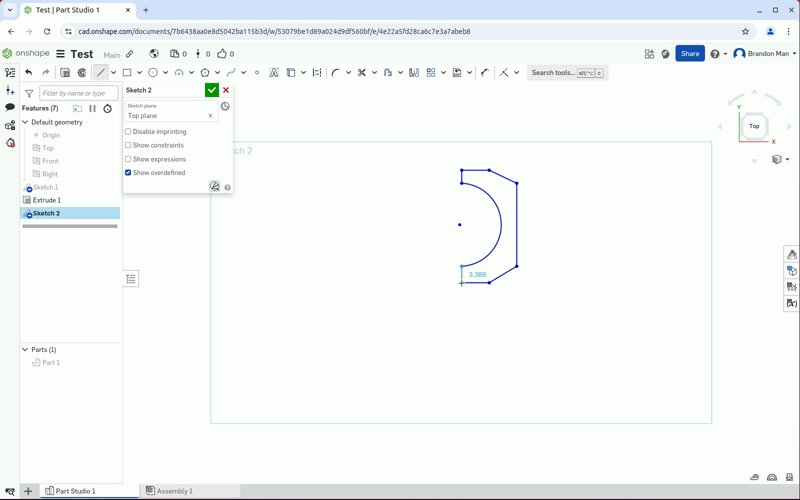
key_up(shift)
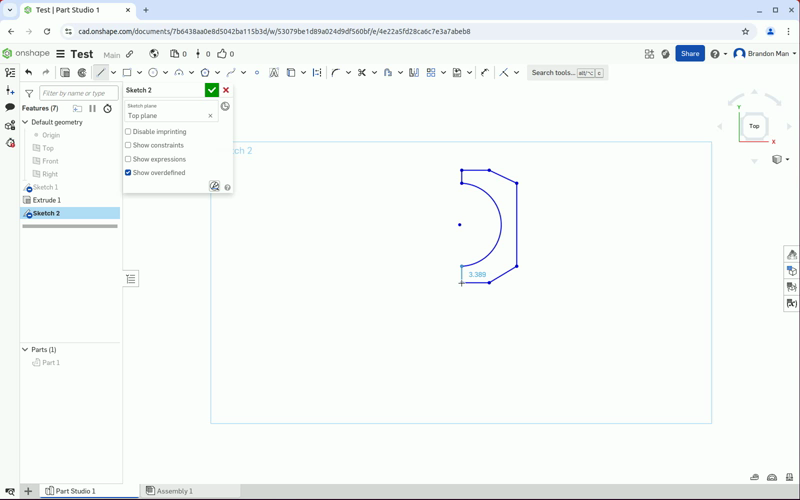
click(461, 282)
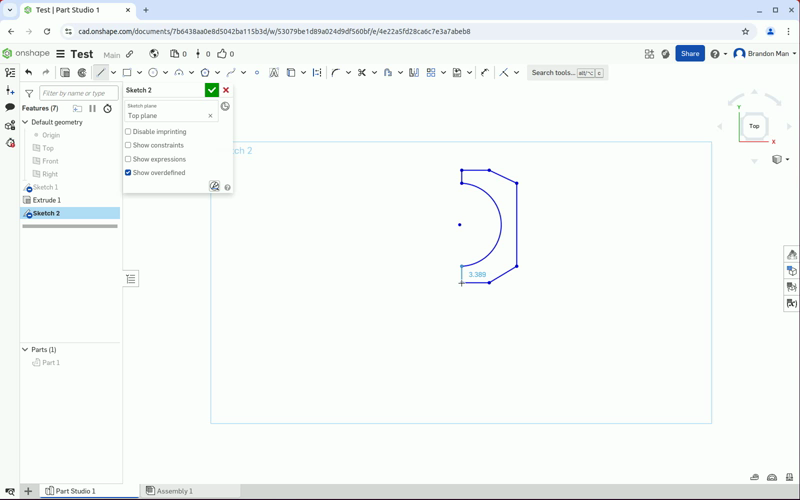
key(esc)
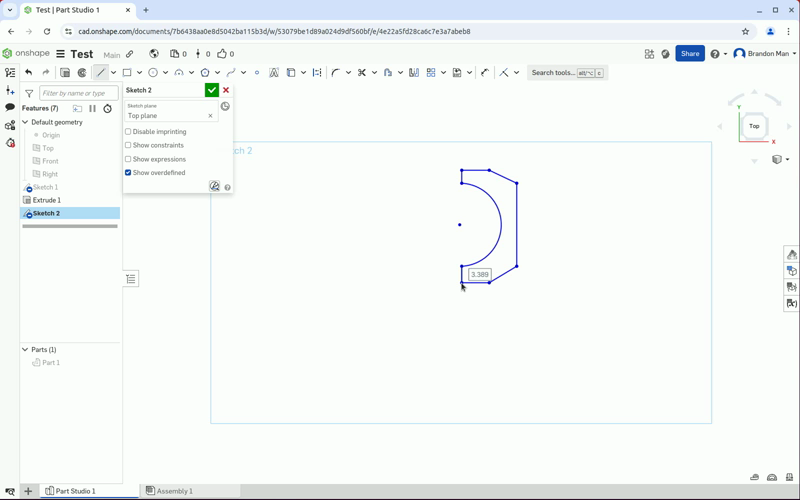
mouse_move(490, 278)
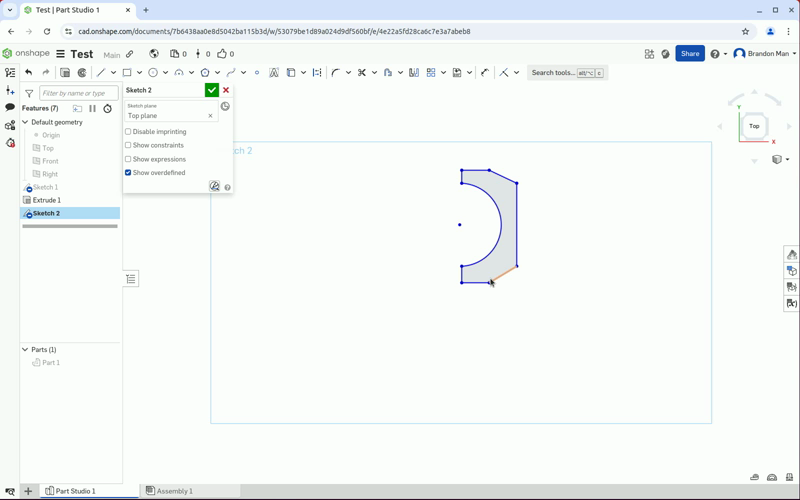
click(490, 278)
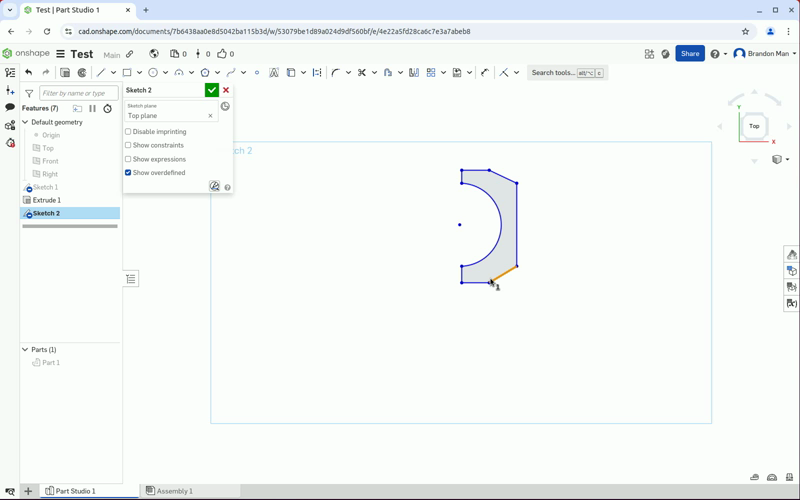
mouse_move(73, 352)
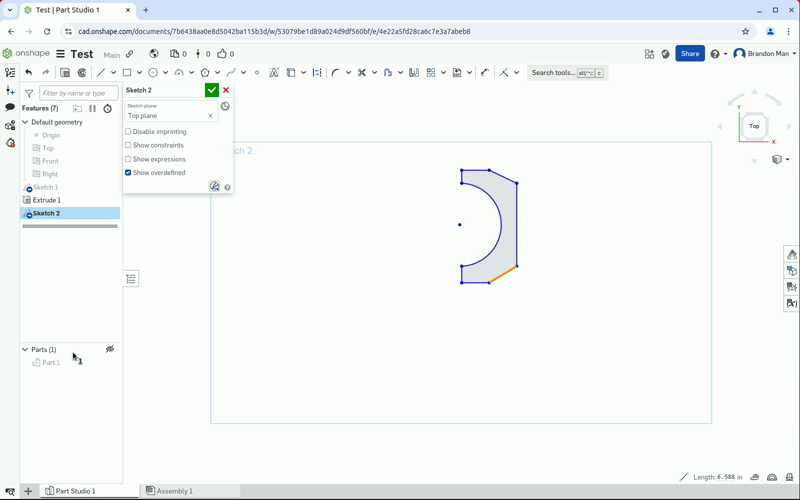
key(shift+y)
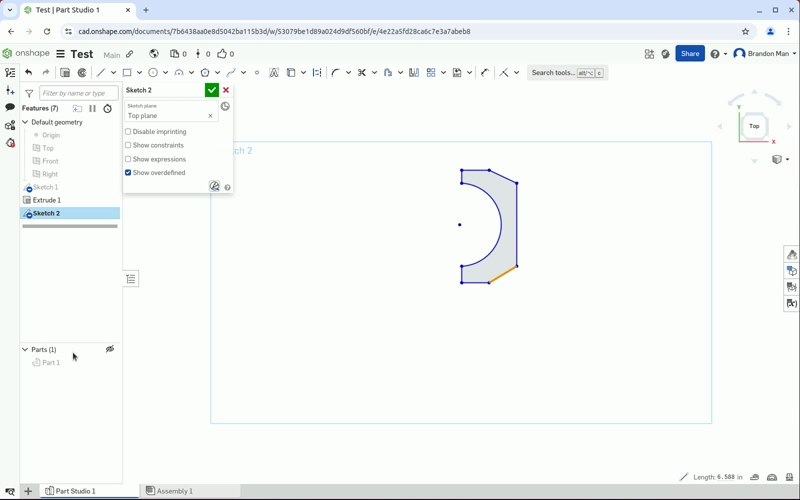
key(shift+e)
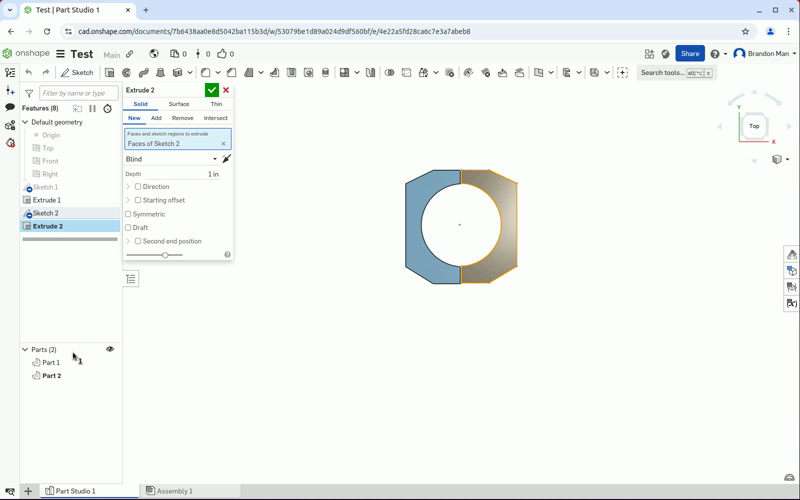
mouse_move(143, 106)
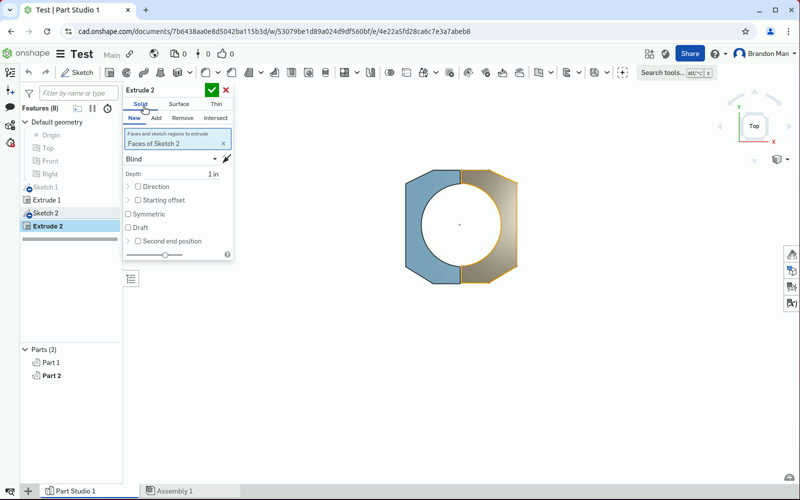
click(143, 106)
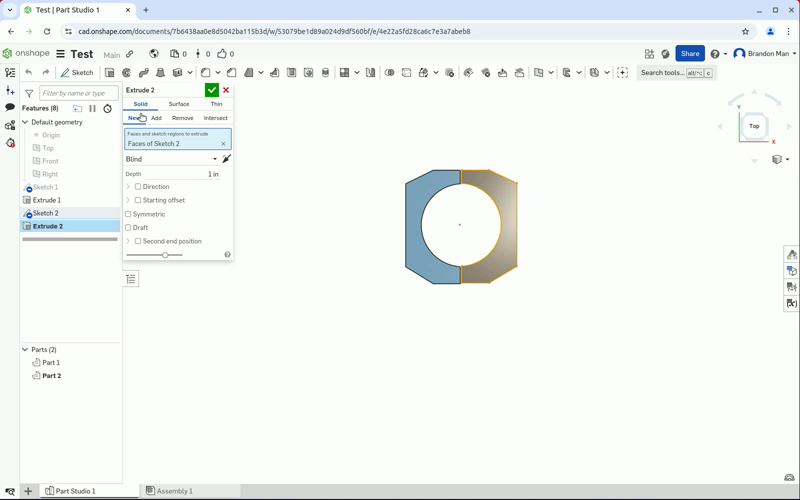
mouse_move(137, 120)
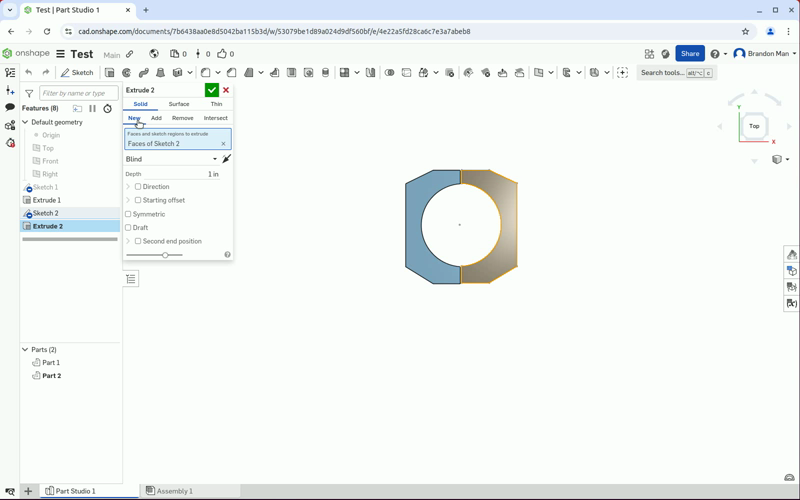
click(137, 120)
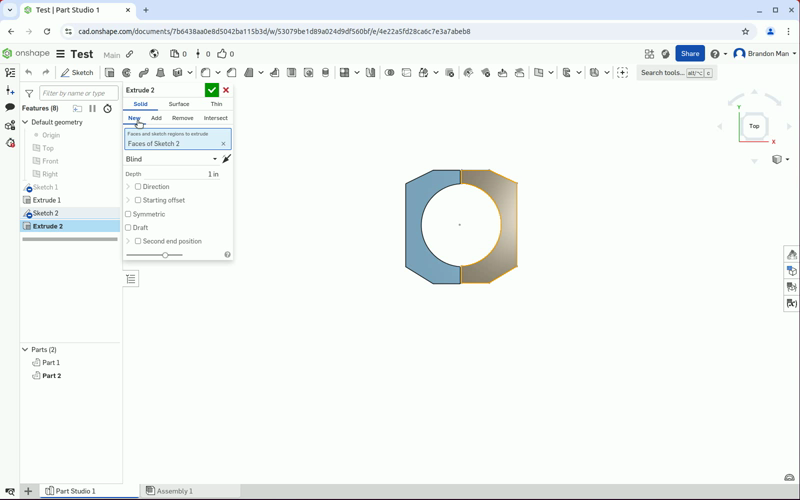
key(tab, 4)
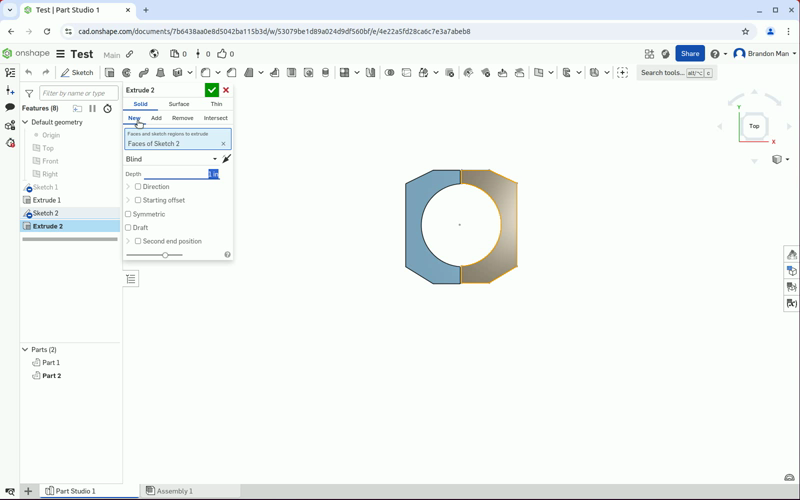
text(2.648)
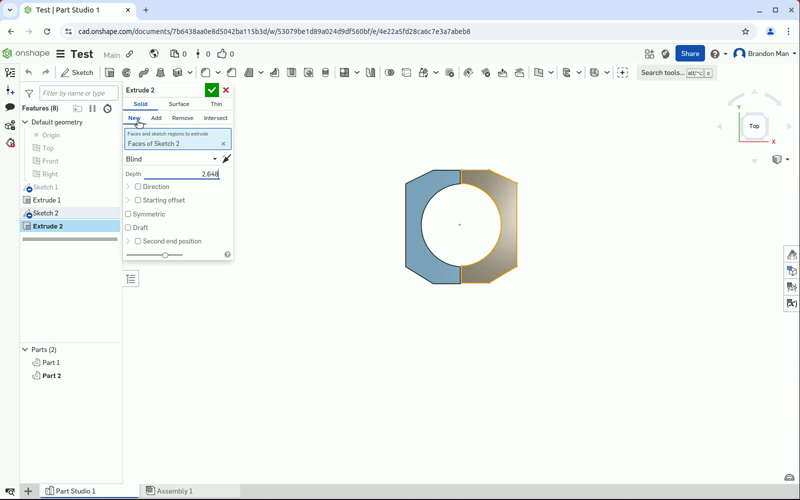
key(enter)
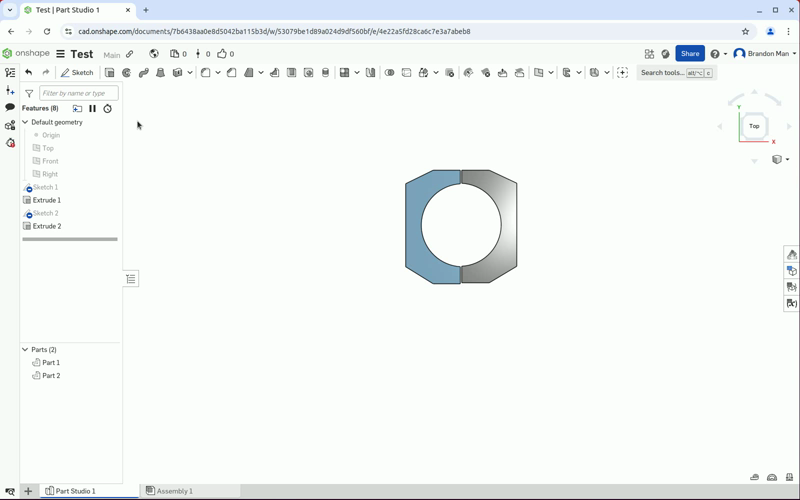
key(shift+h)
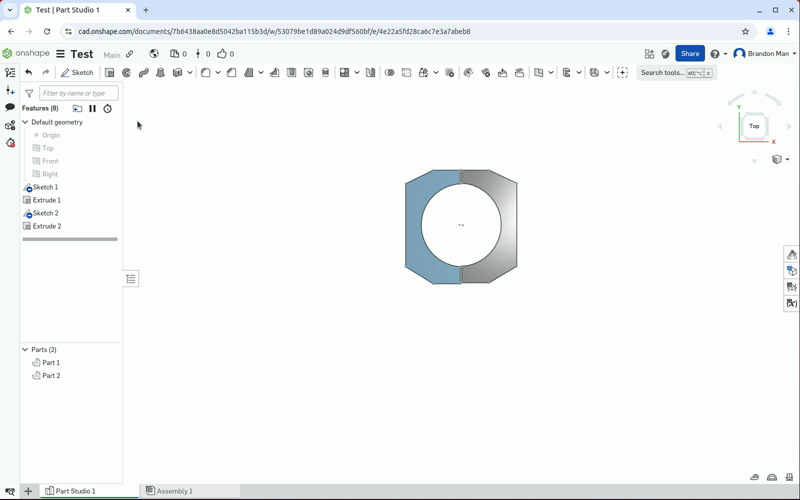
key(shift+h)
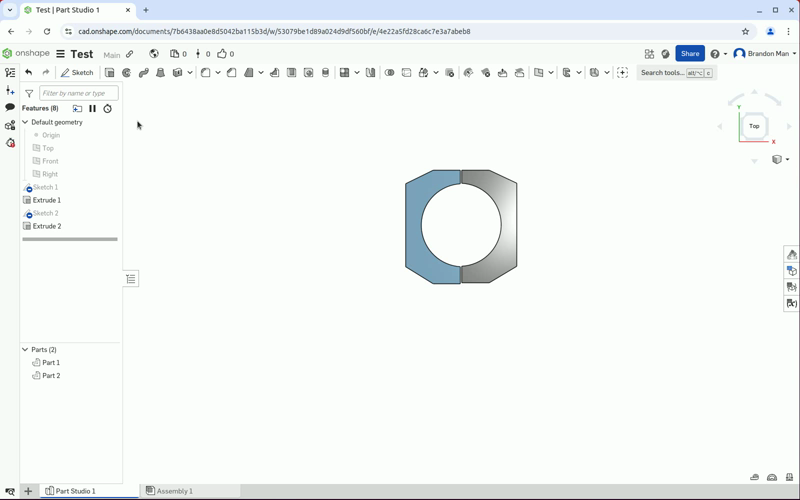
mouse_move(73, 189)
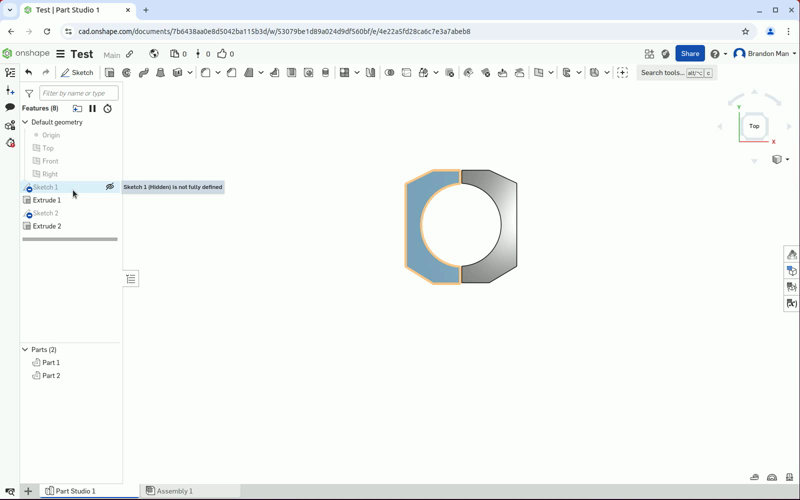
click(73, 189)
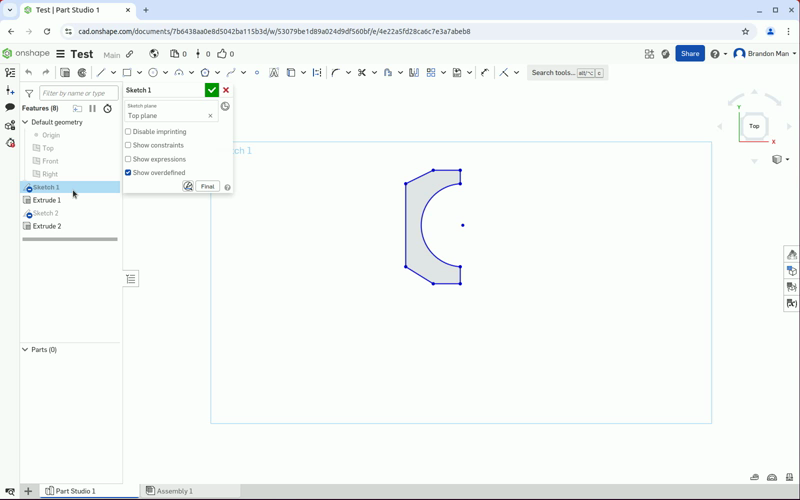
mouse_move(229, 92)
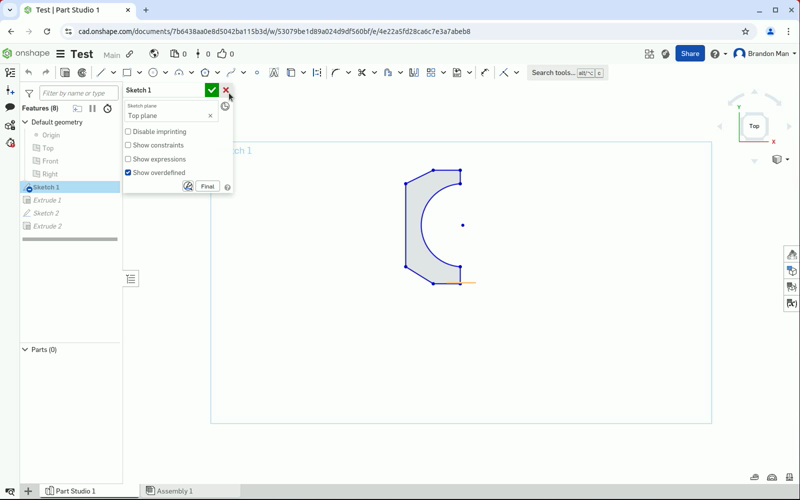
click(229, 92)
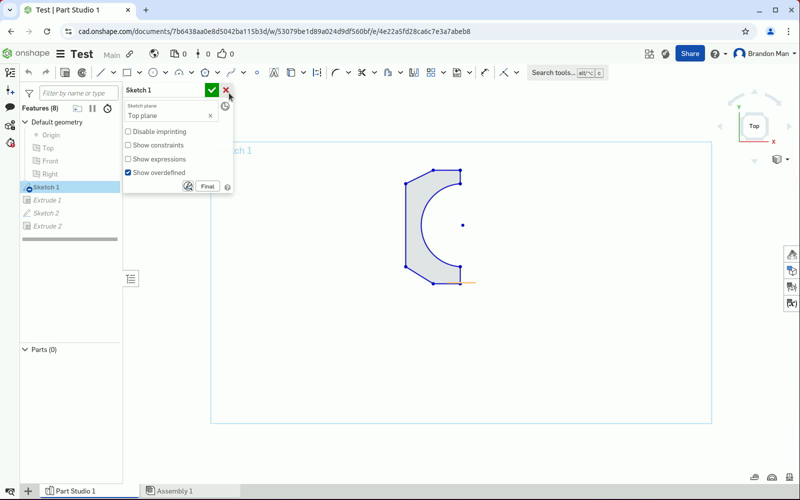
key(shift+s)
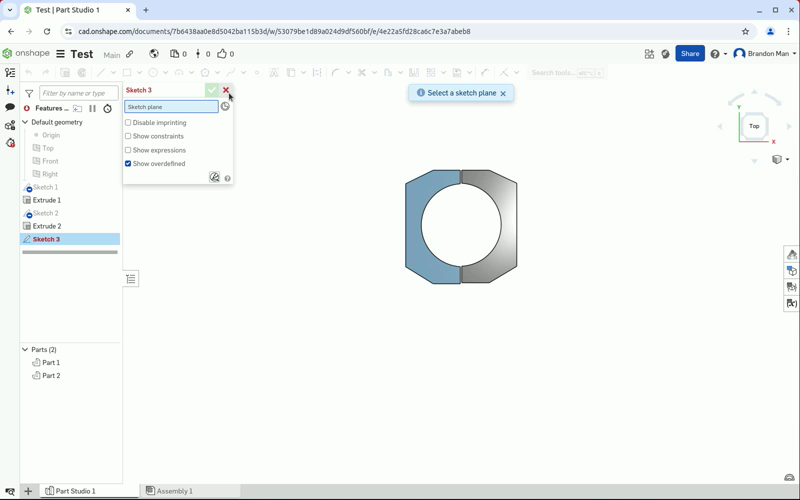
mouse_move(73, 150)
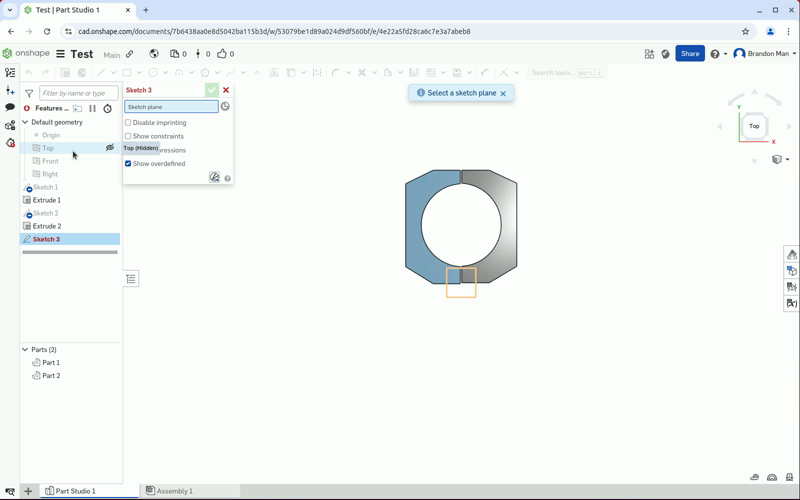
click(73, 150)
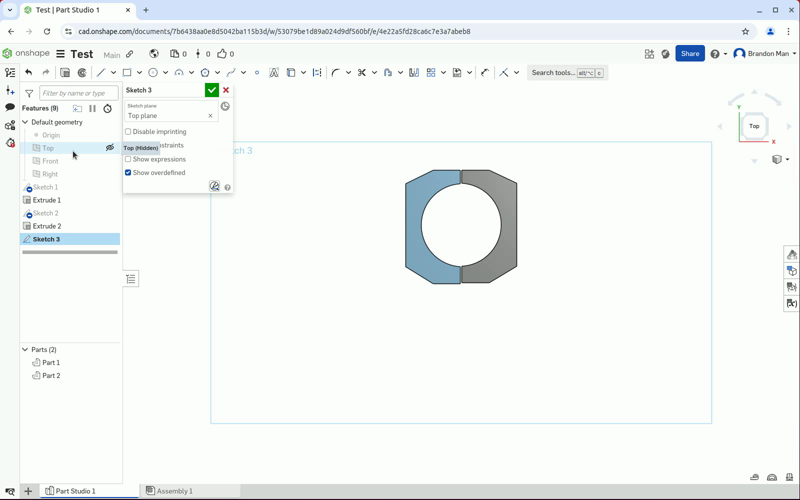
mouse_move(73, 352)
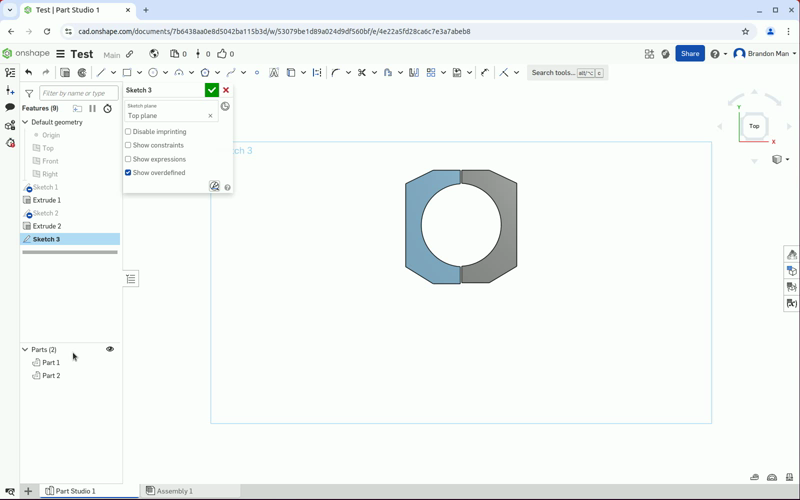
key(y)
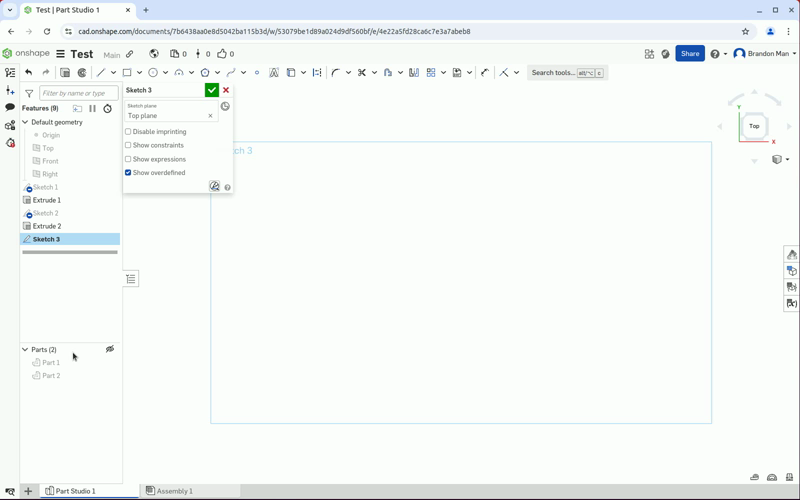
key(l)
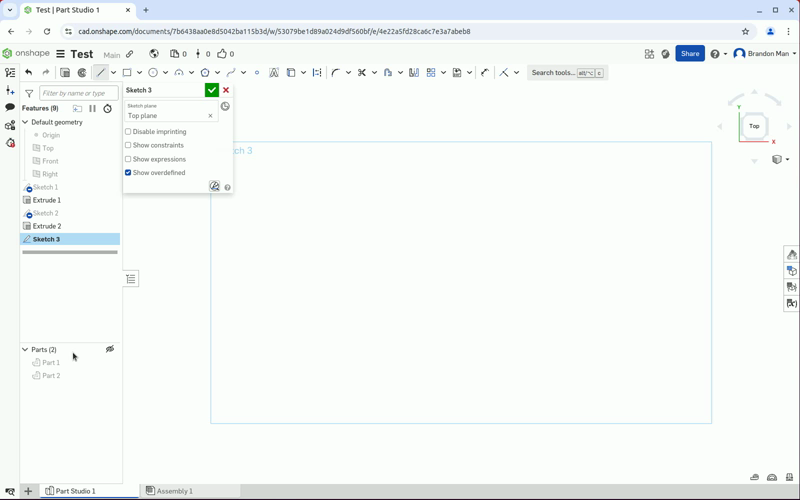
key_down(shift)
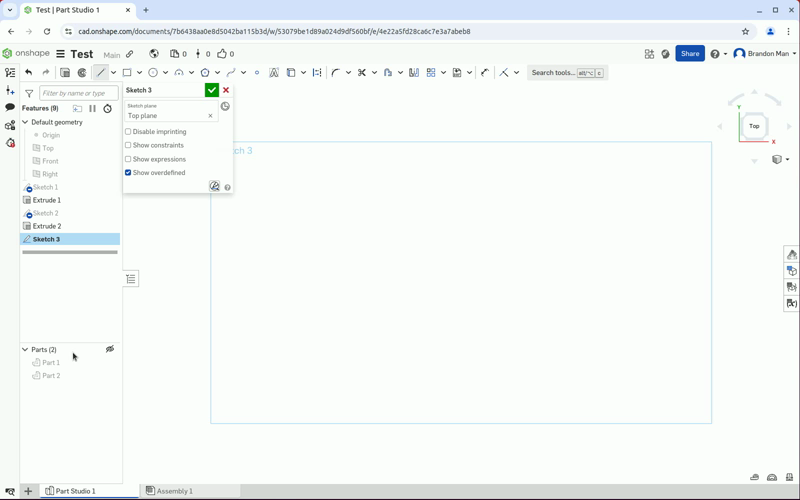
mouse_move(461, 383)
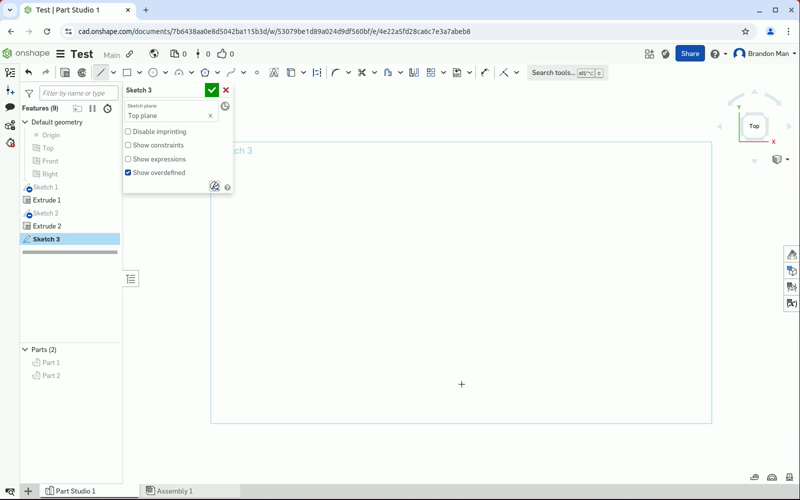
click(461, 383)
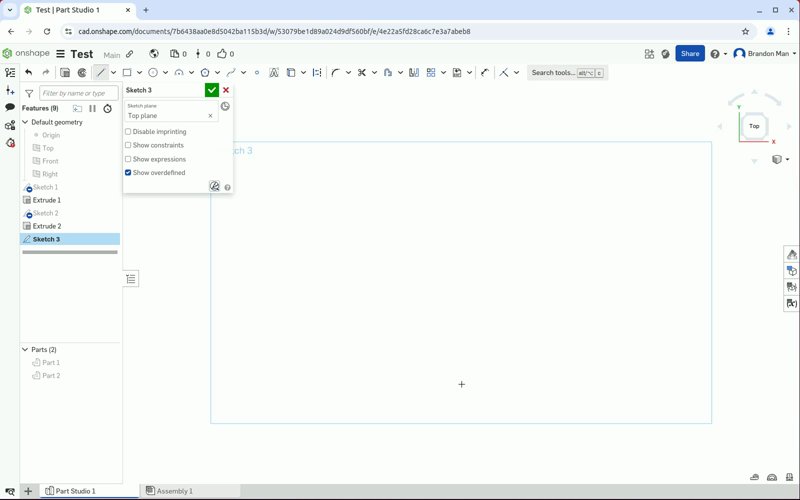
key_up(shift)
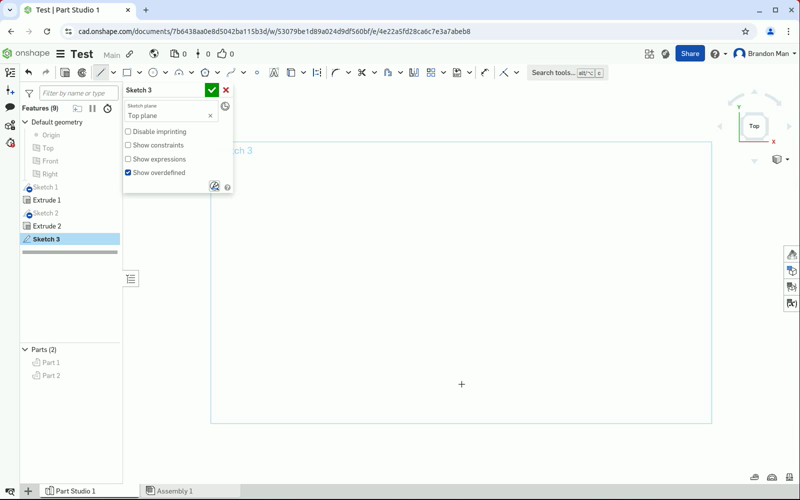
key_down(shift)
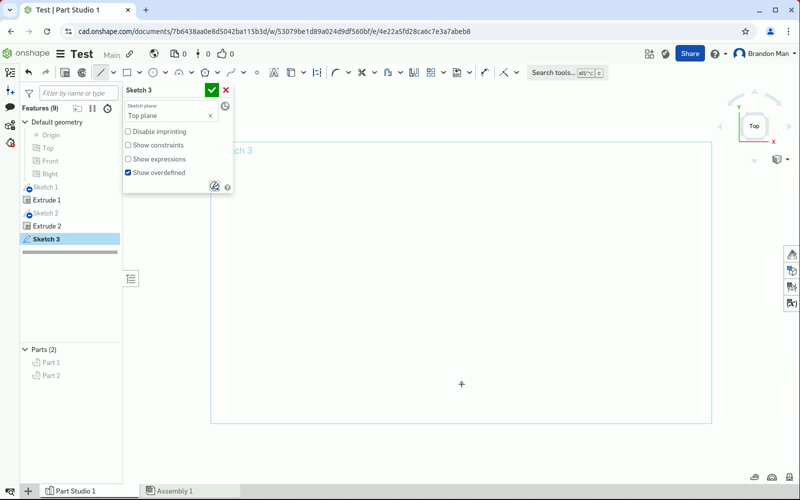
mouse_move(492, 383)
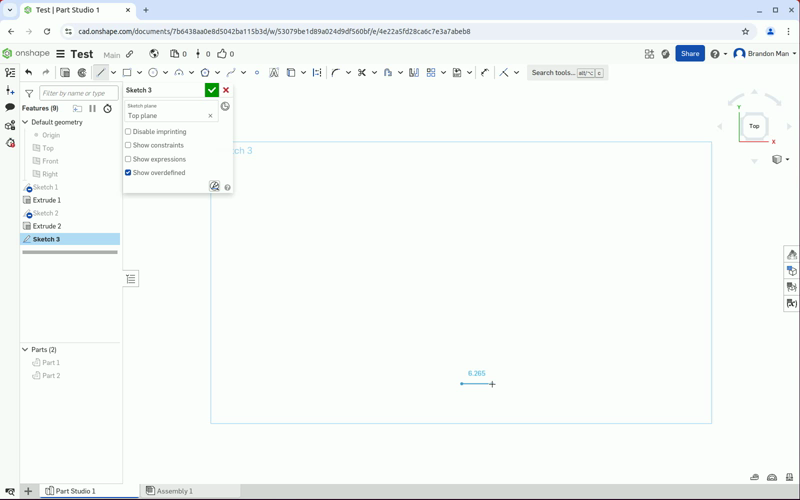
mouse_move(489, 383)
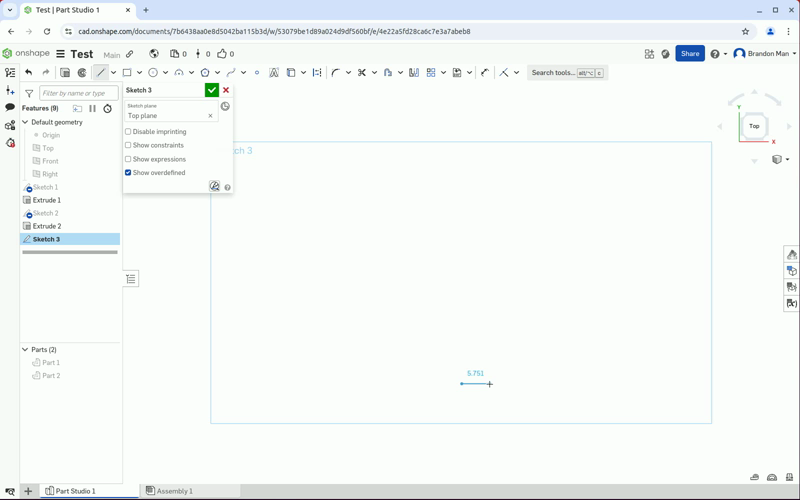
click(489, 383)
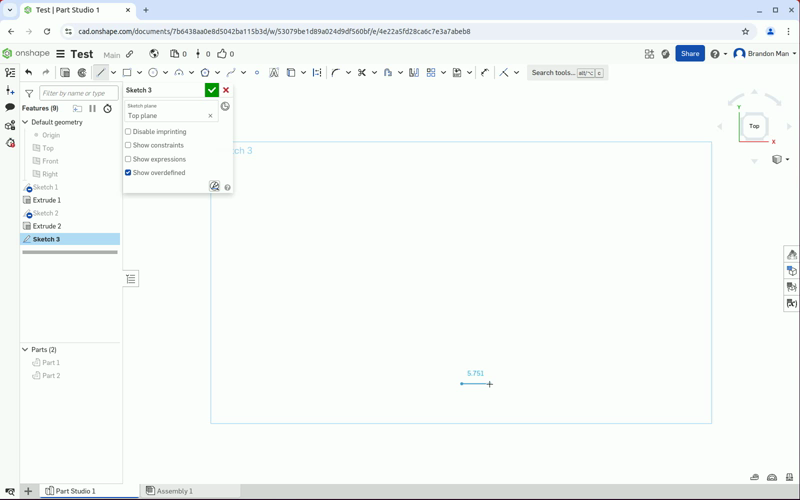
key_up(shift)
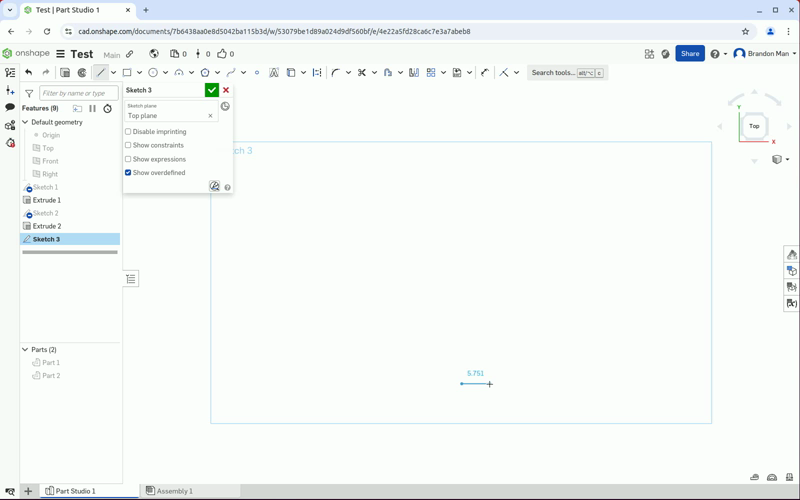
key_down(shift)
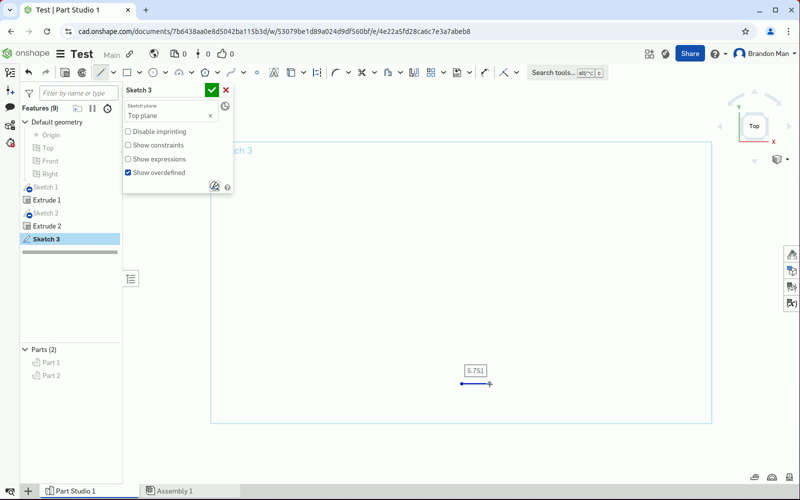
mouse_move(489, 282)
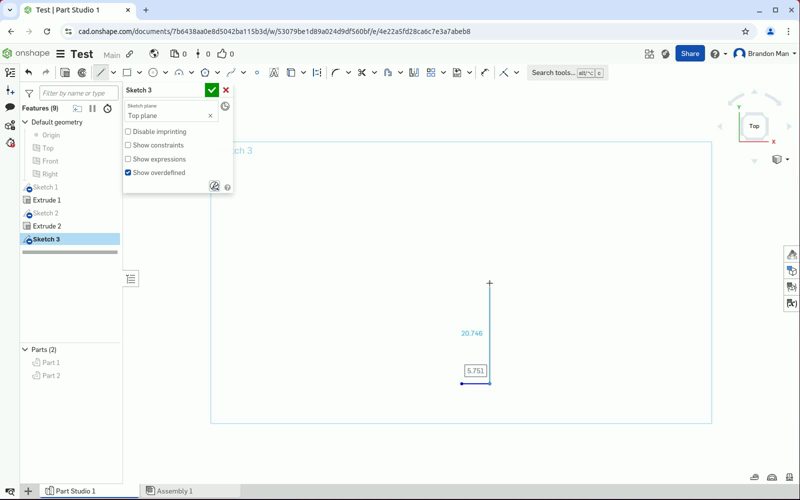
click(489, 282)
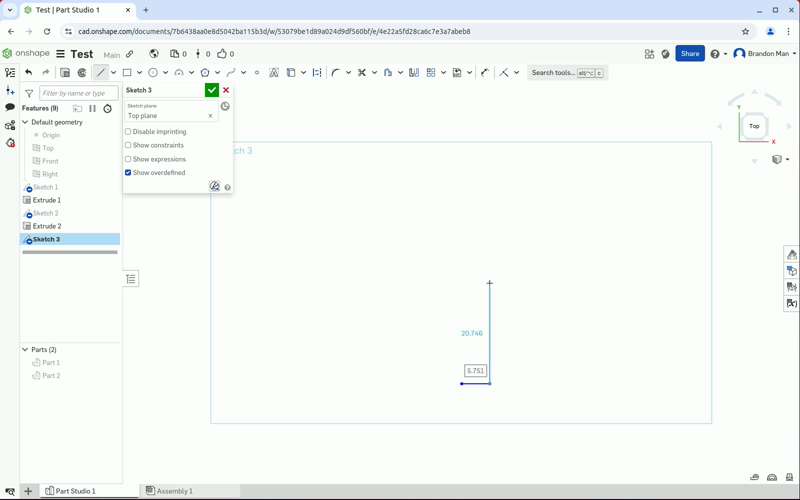
key_up(shift)
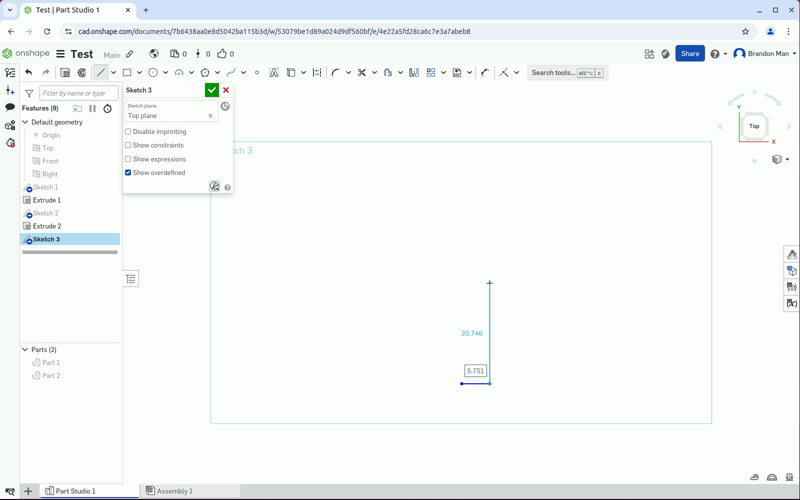
key_down(shift)
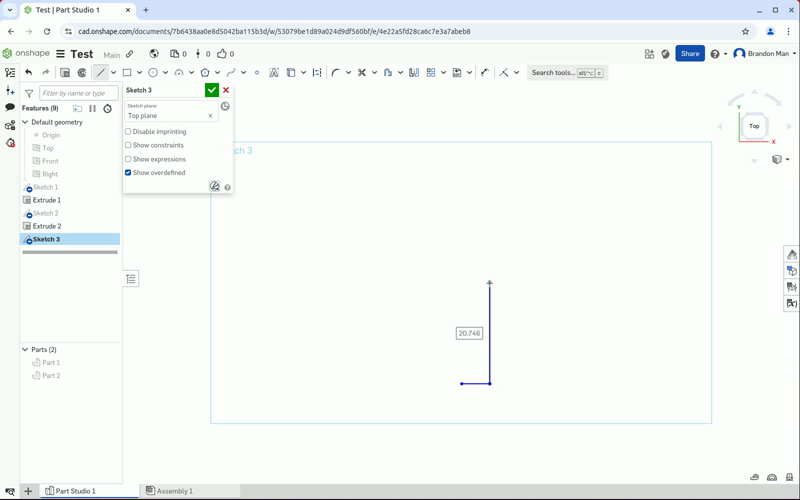
mouse_move(519, 282)
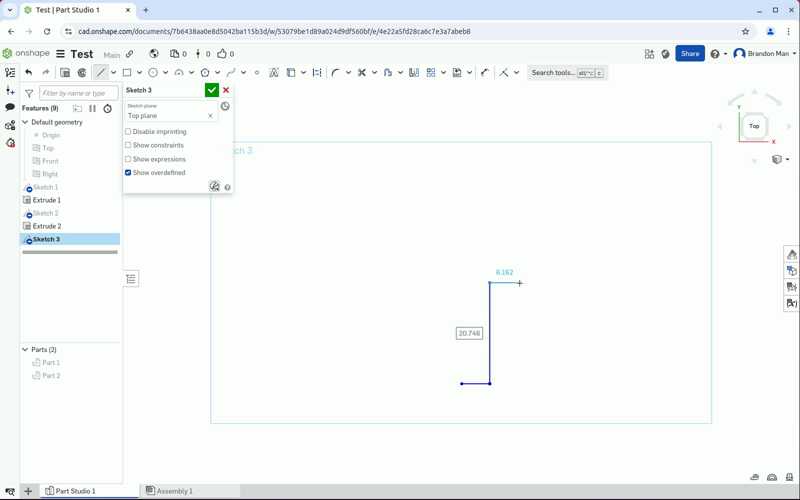
mouse_move(461, 282)
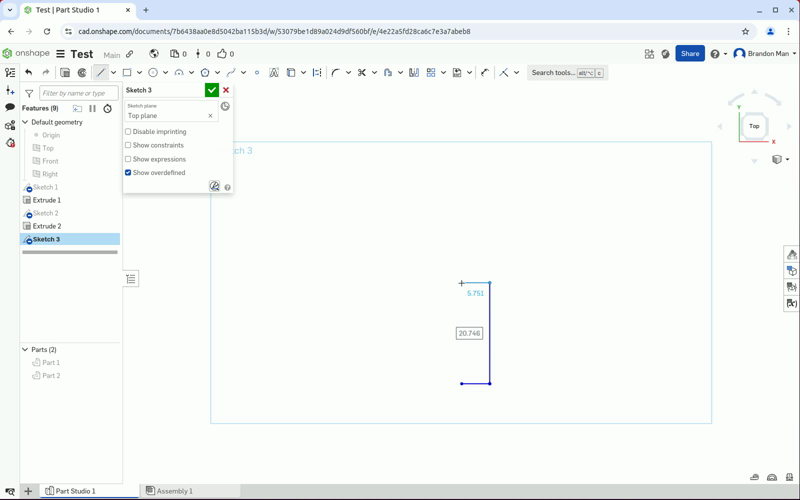
click(461, 282)
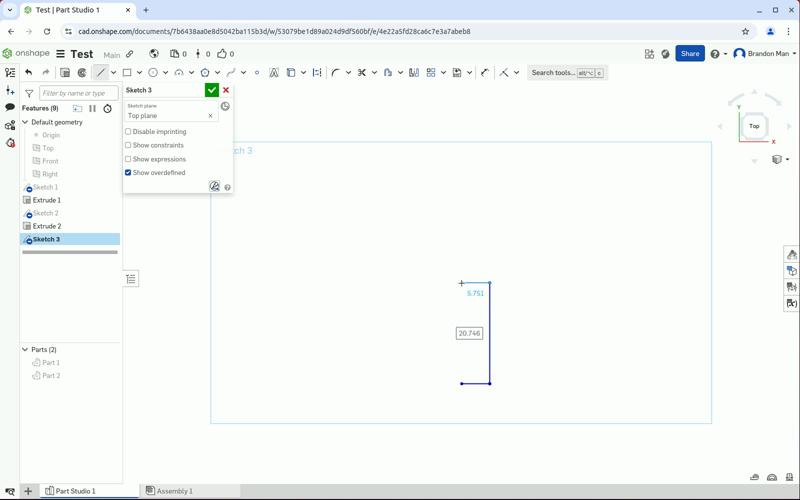
key_up(shift)
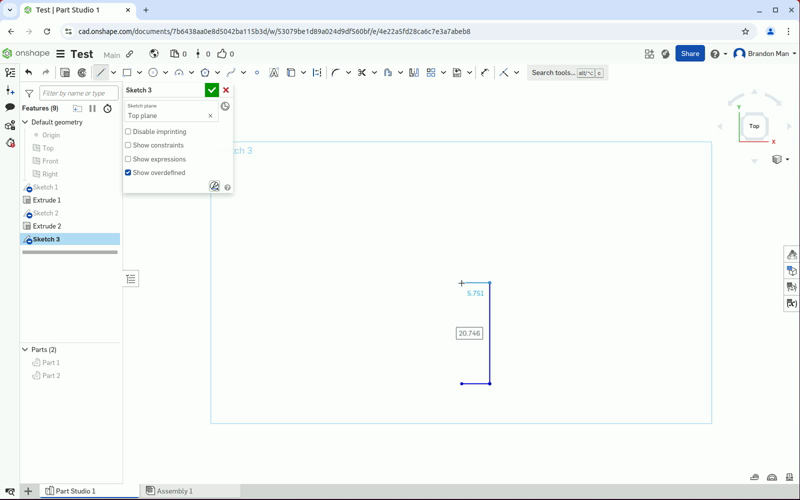
key_down(shift)
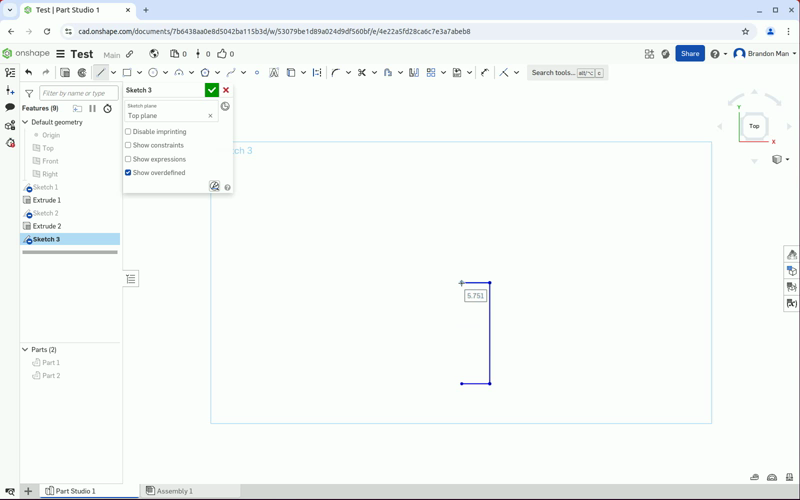
mouse_move(461, 383)
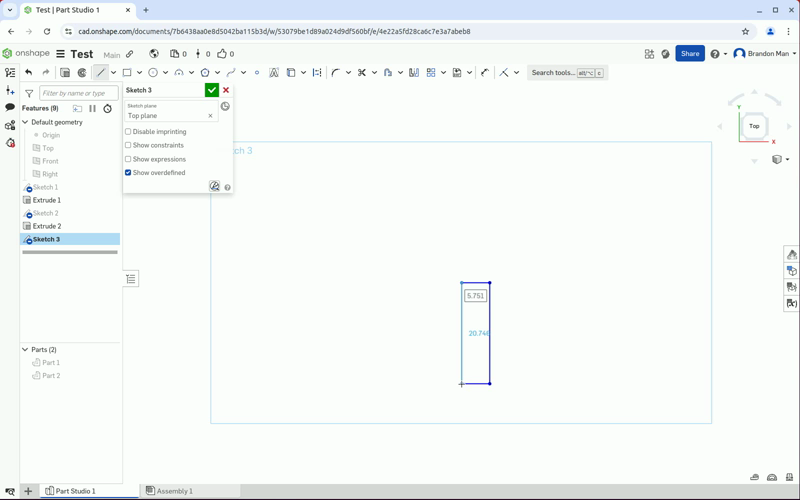
key_up(shift)
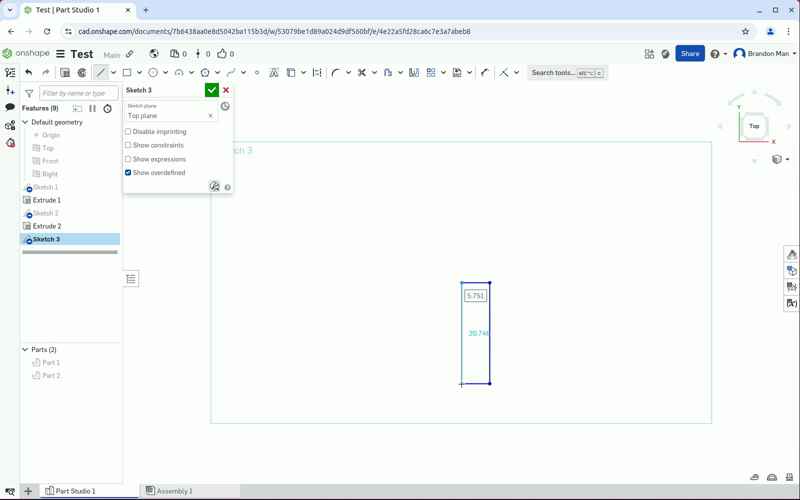
click(461, 383)
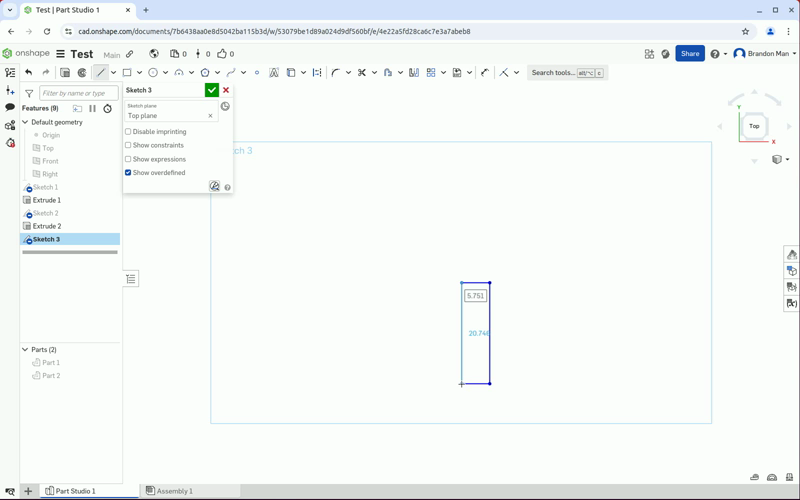
key(esc)
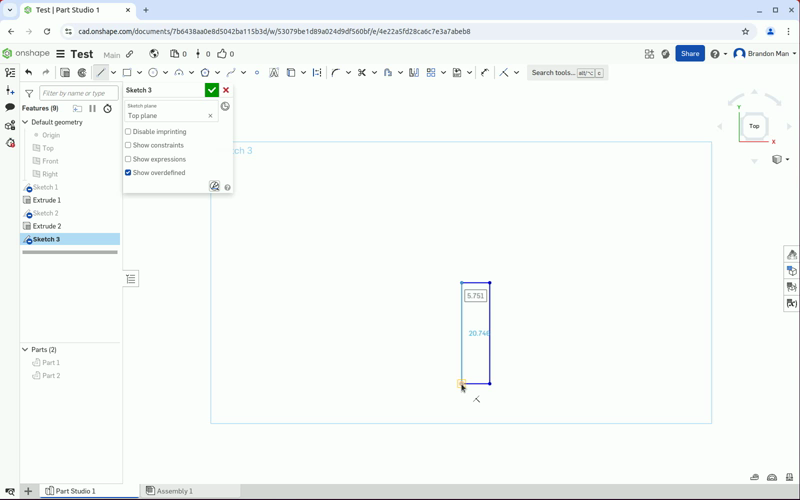
mouse_move(479, 355)
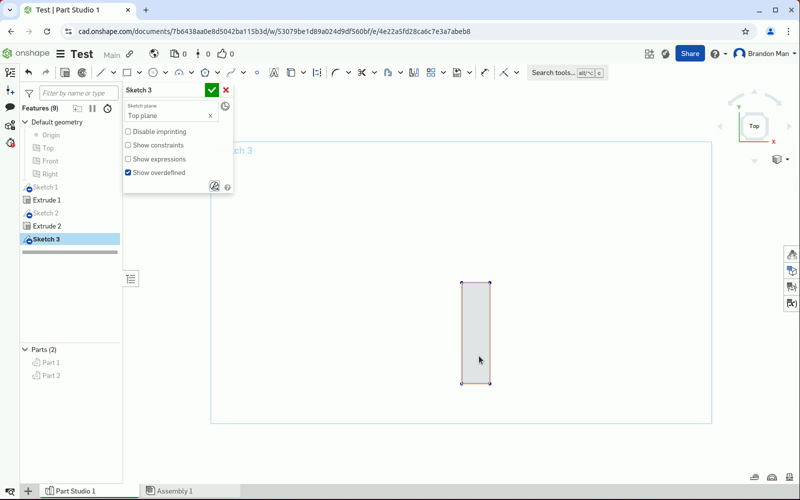
click(479, 355)
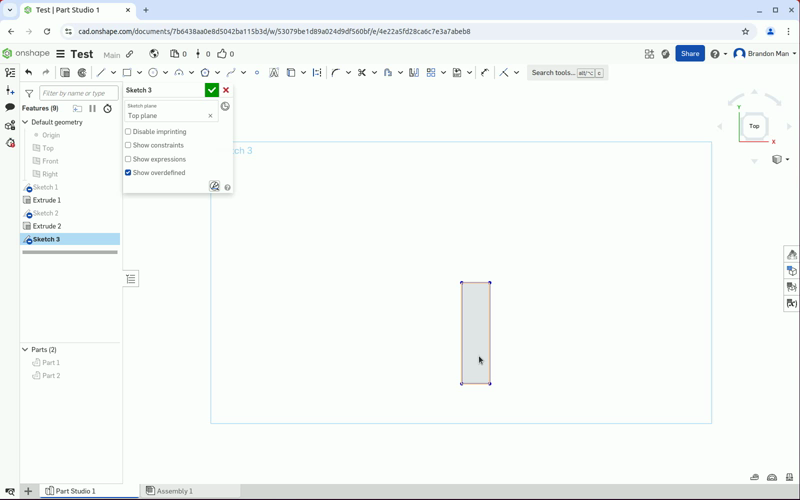
mouse_move(73, 352)
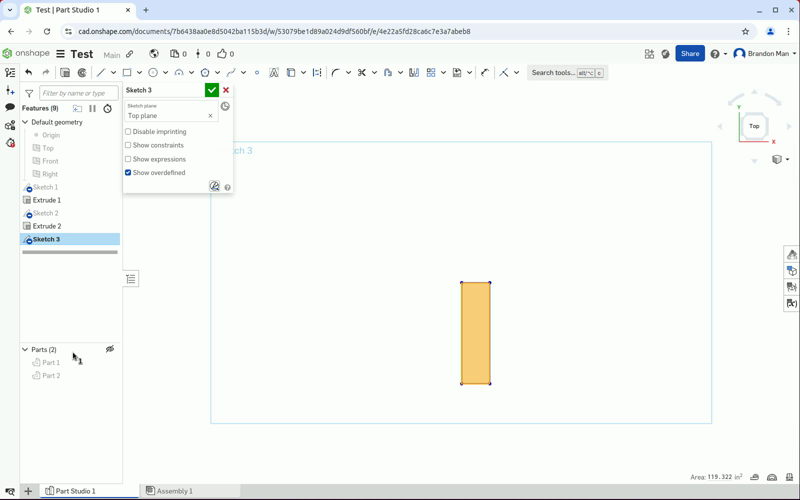
key(shift+y)
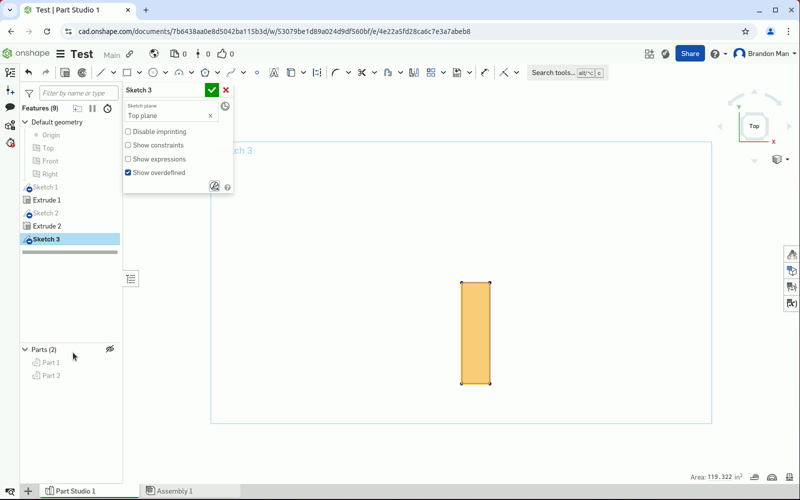
key(shift+e)
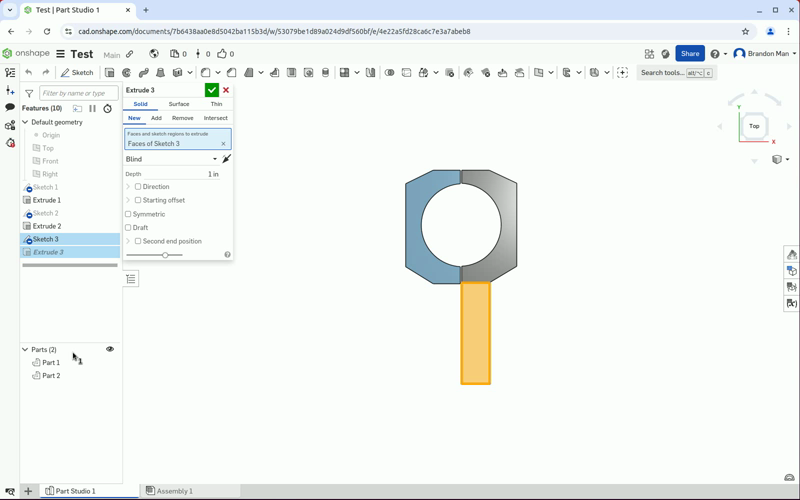
mouse_move(143, 106)
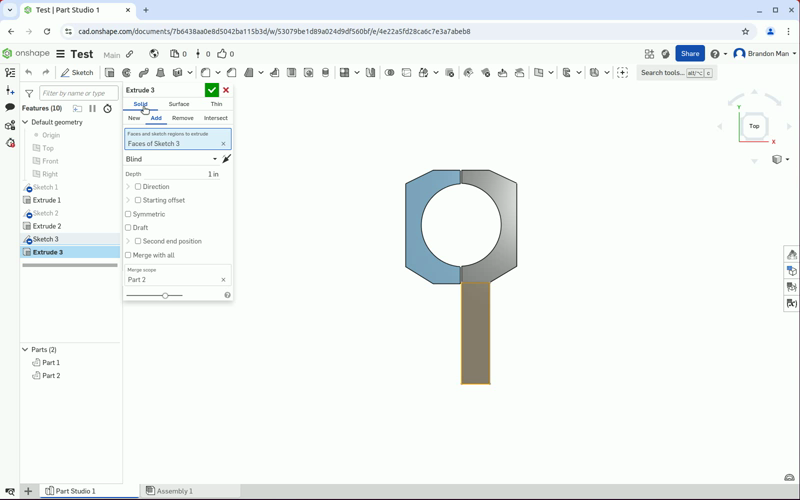
click(143, 106)
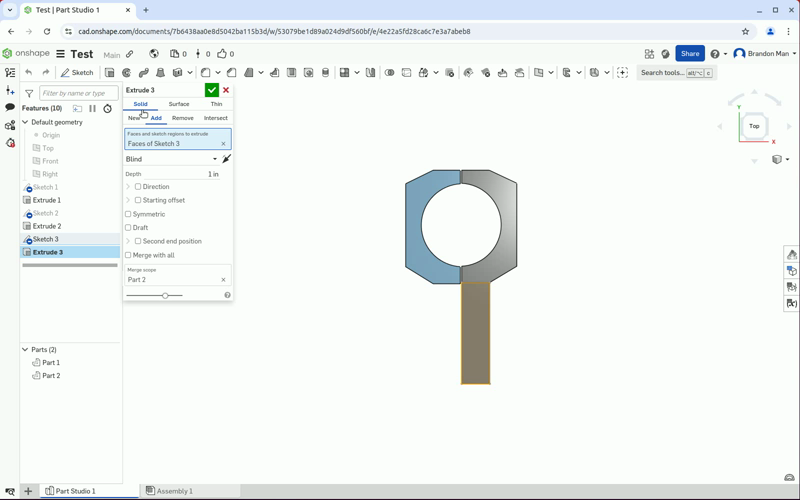
mouse_move(137, 120)
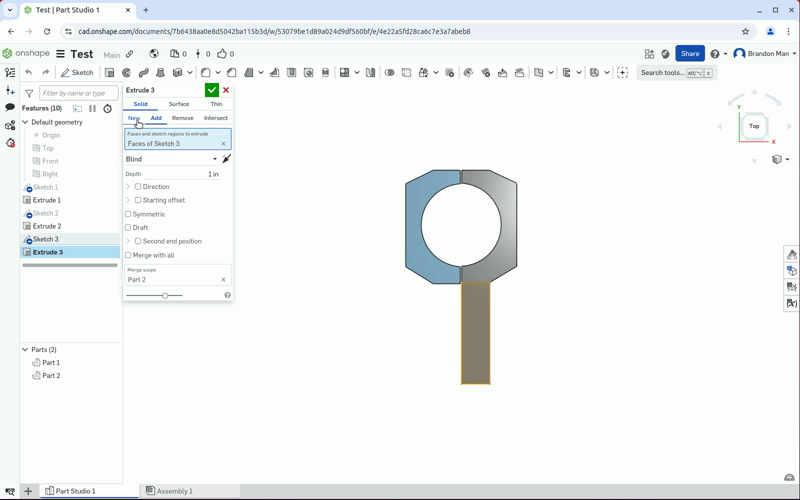
click(137, 120)
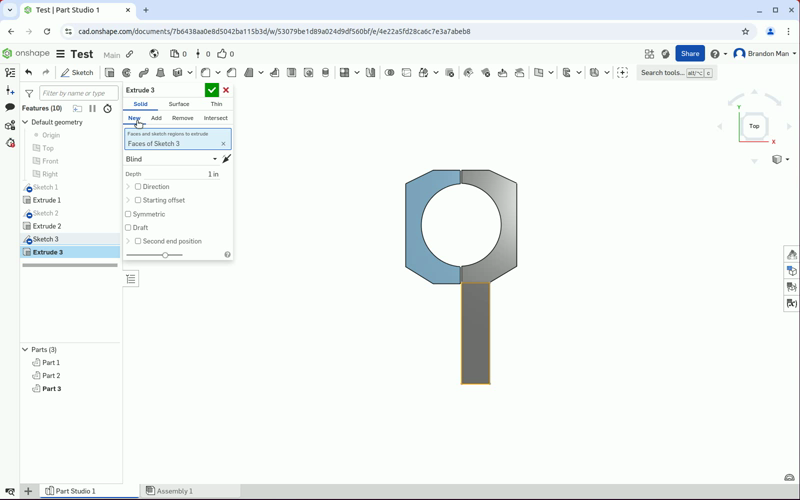
key(tab, 4)
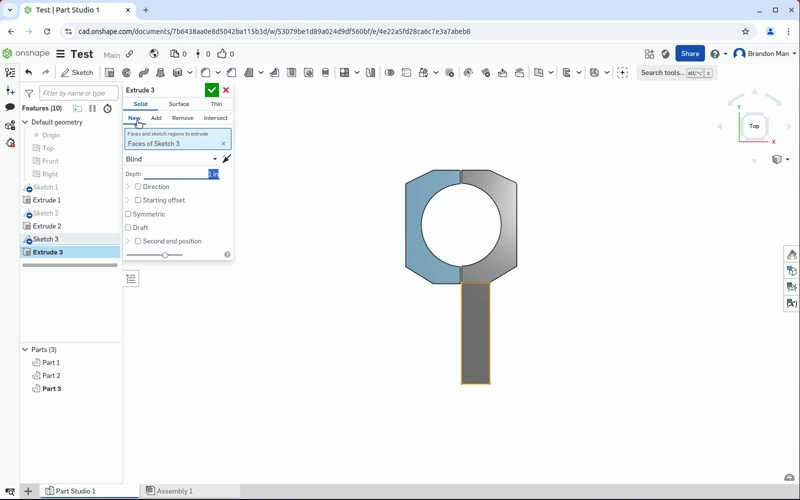
text(2.648)
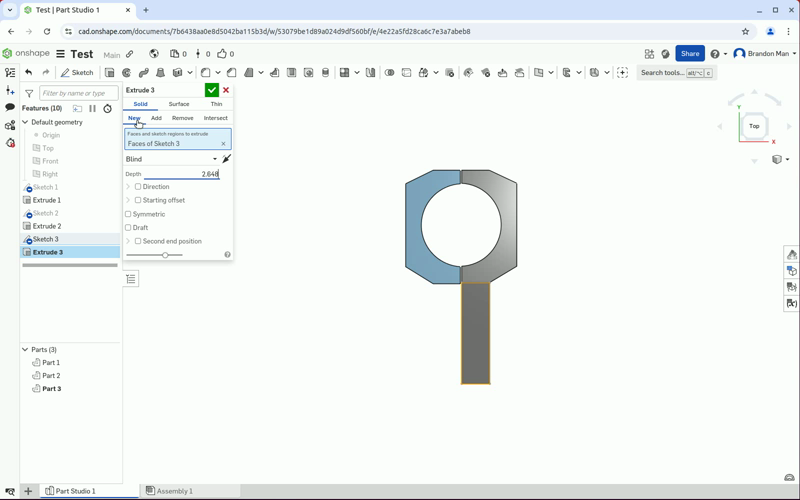
key(enter)
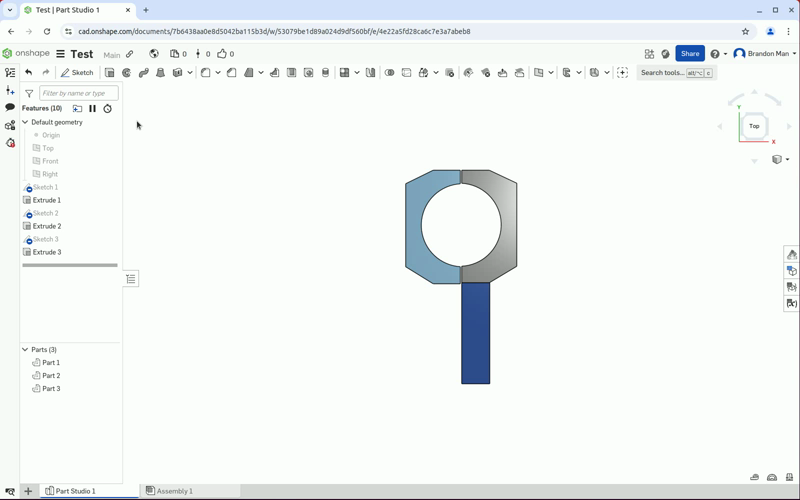
key(shift+h)
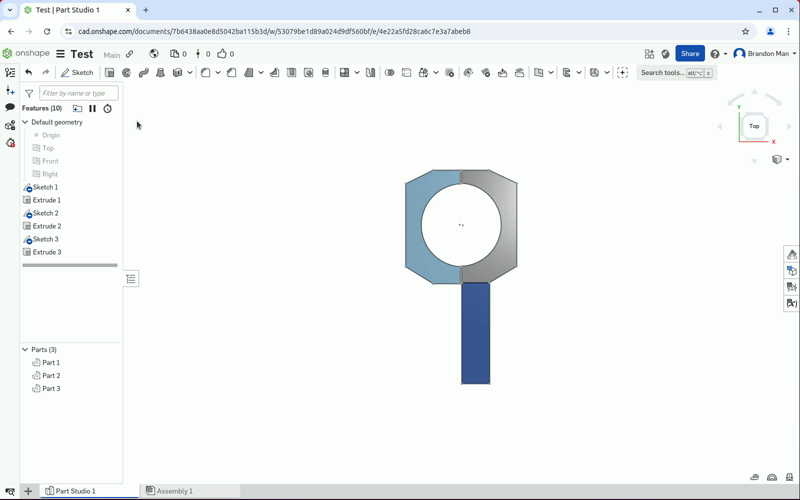
key(shift+h)
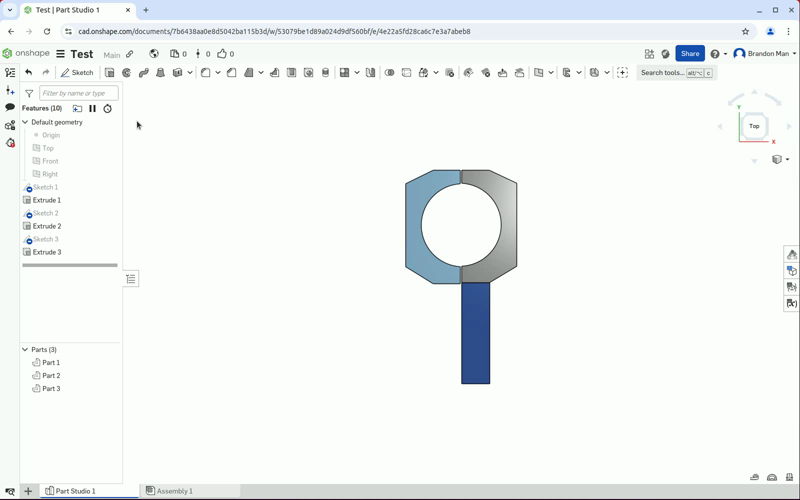
mouse_move(73, 189)
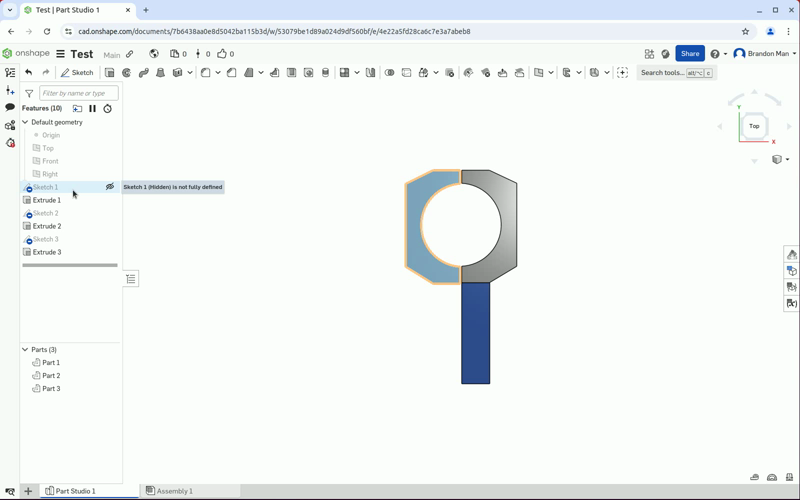
click(73, 189)
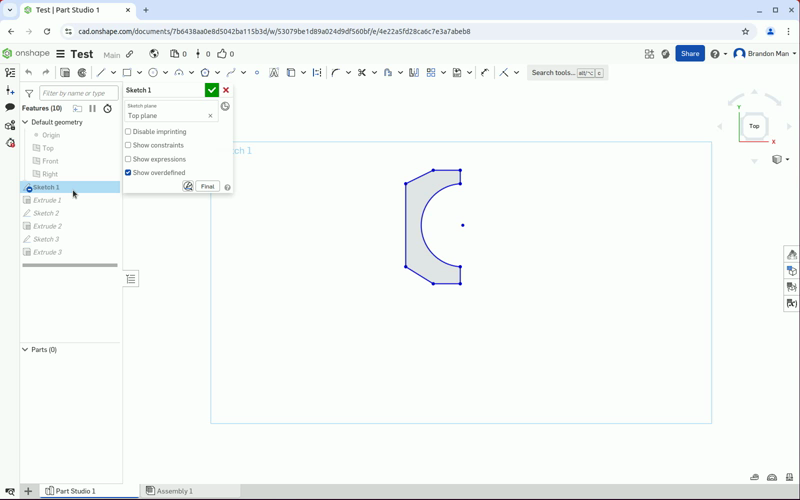
mouse_move(229, 92)
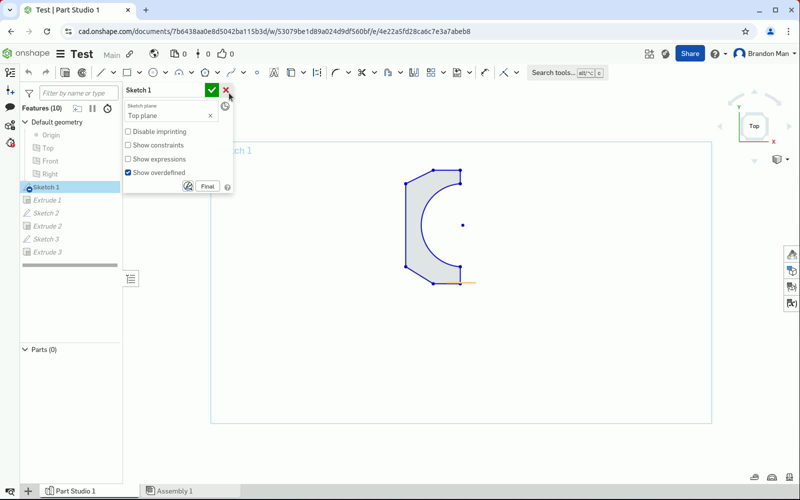
click(229, 92)
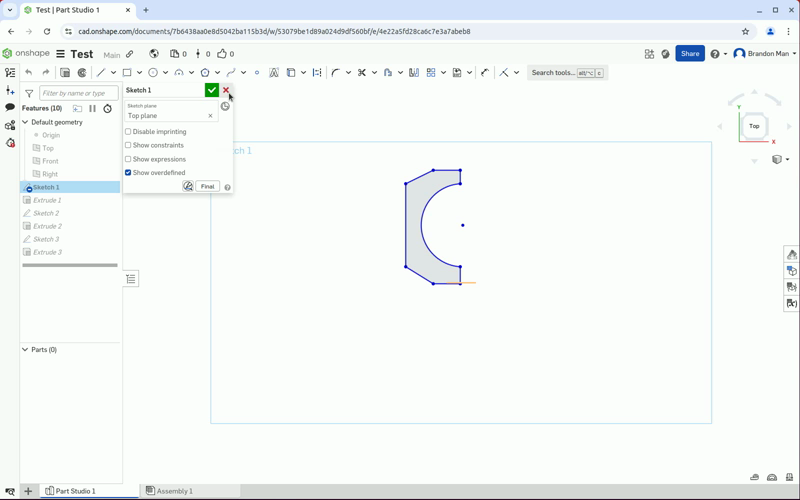
key(shift+s)
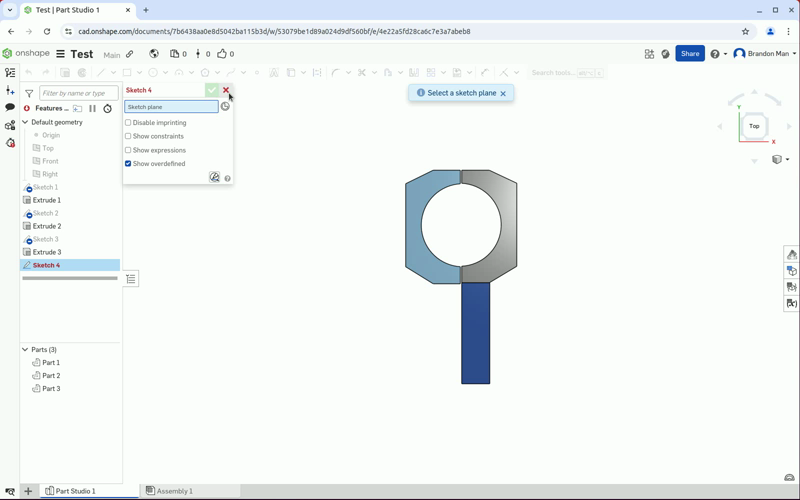
mouse_move(73, 150)
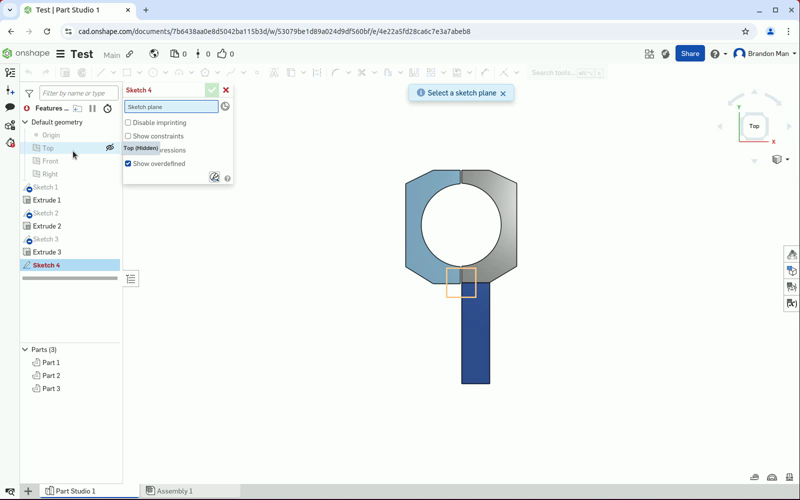
click(73, 150)
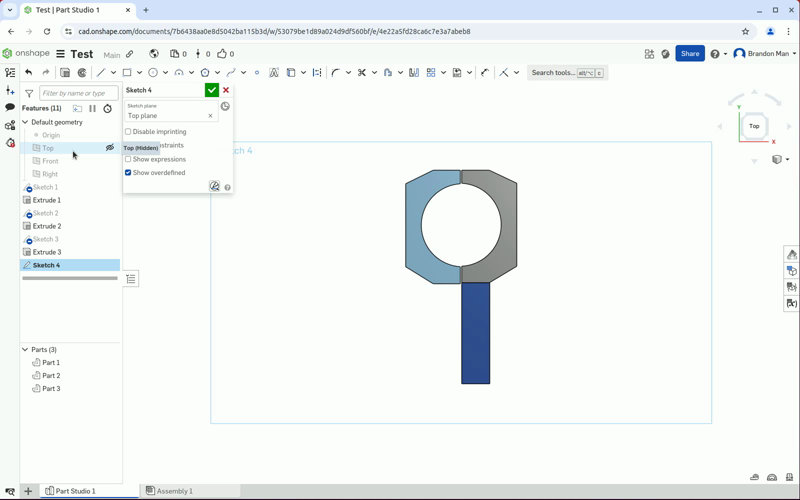
mouse_move(73, 352)
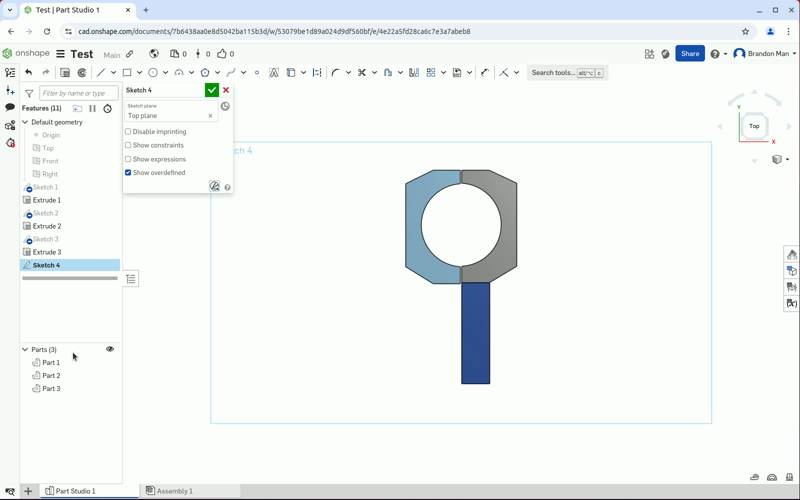
key(y)
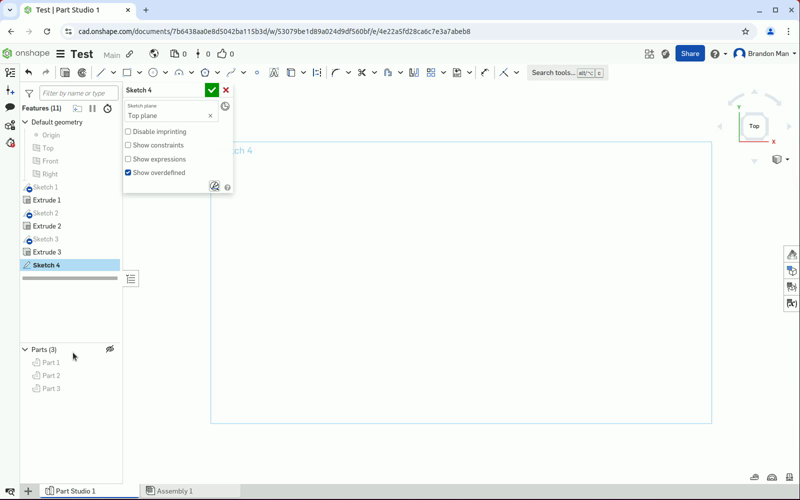
key(l)
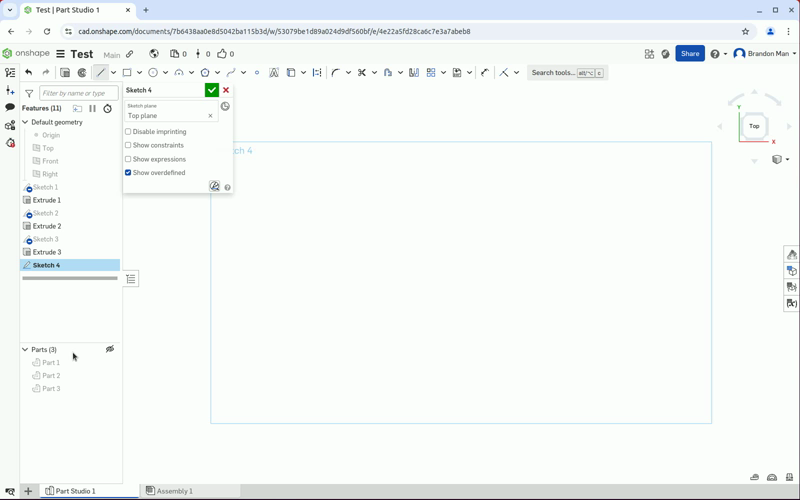
key_down(shift)
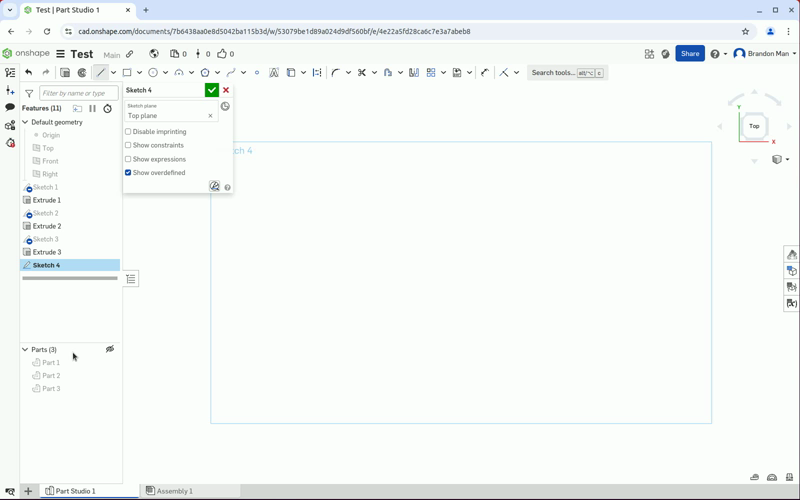
mouse_move(432, 383)
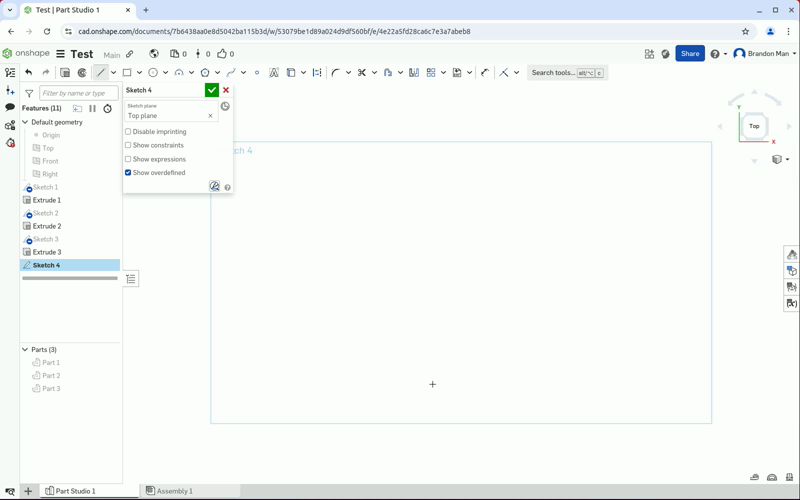
click(432, 383)
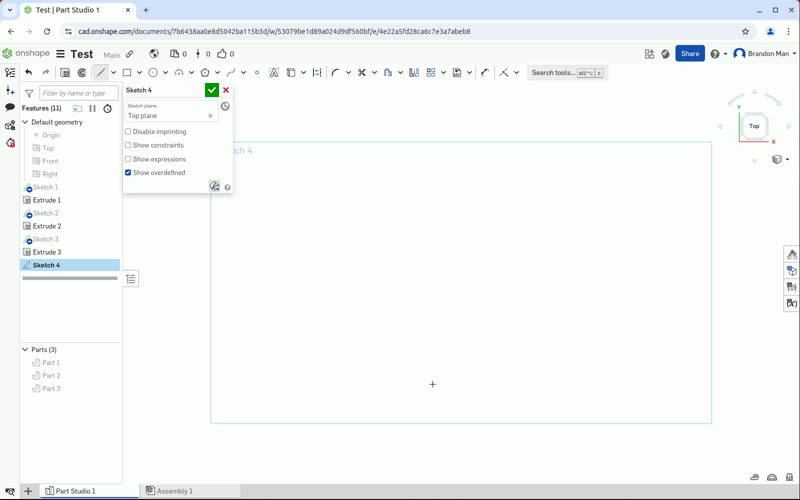
key_up(shift)
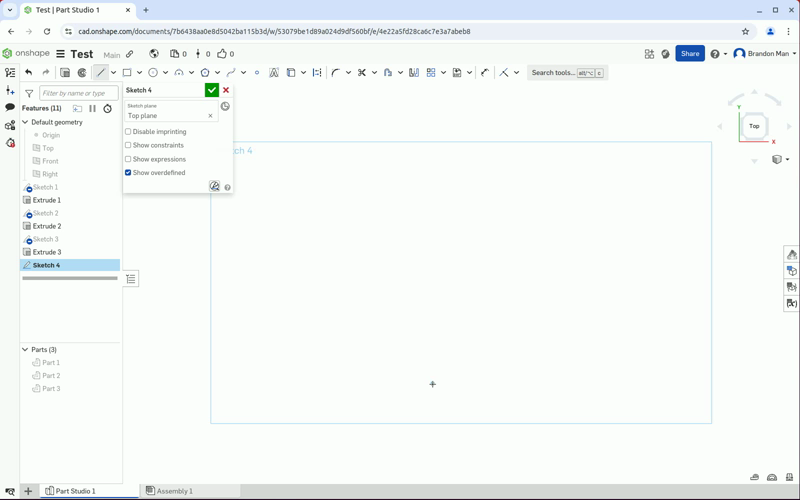
key_down(shift)
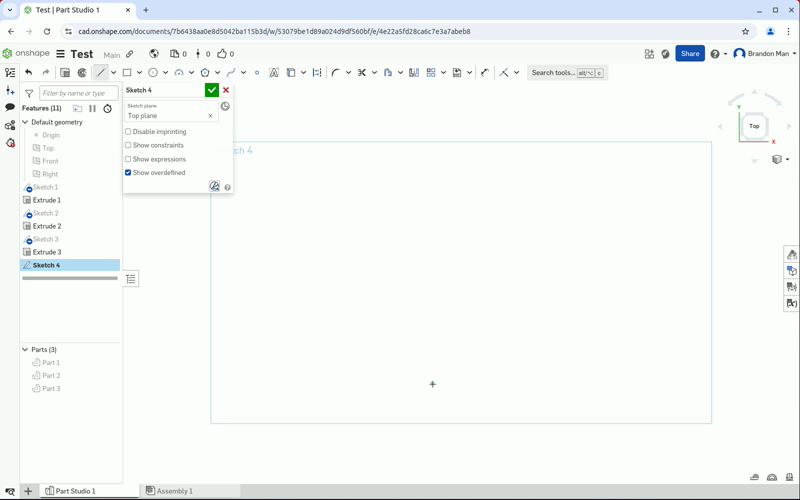
mouse_move(462, 383)
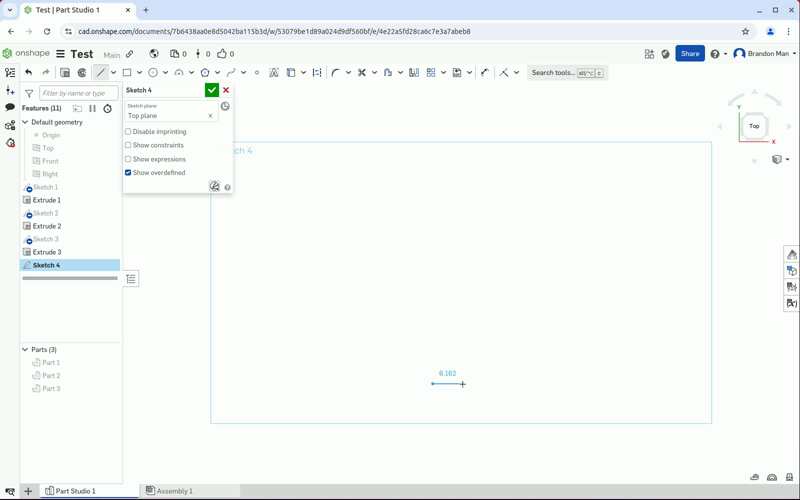
mouse_move(460, 383)
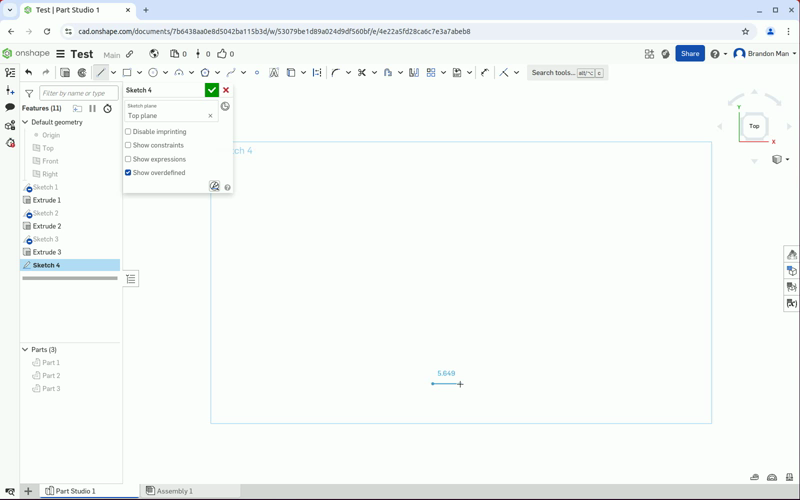
click(460, 383)
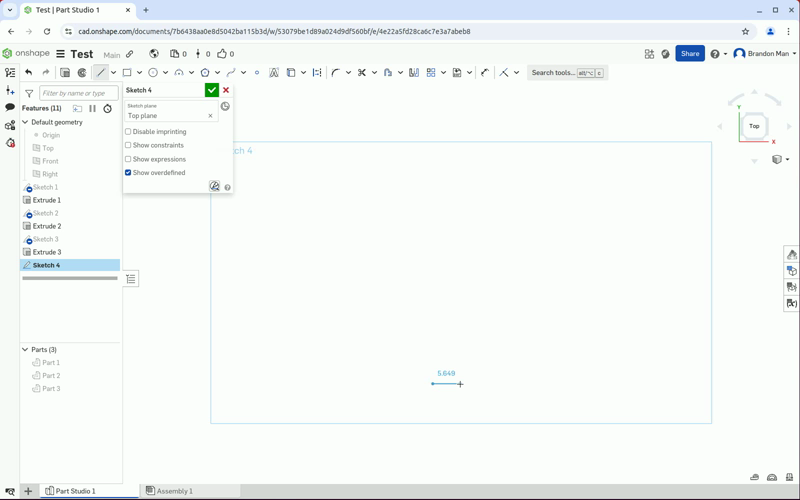
key_up(shift)
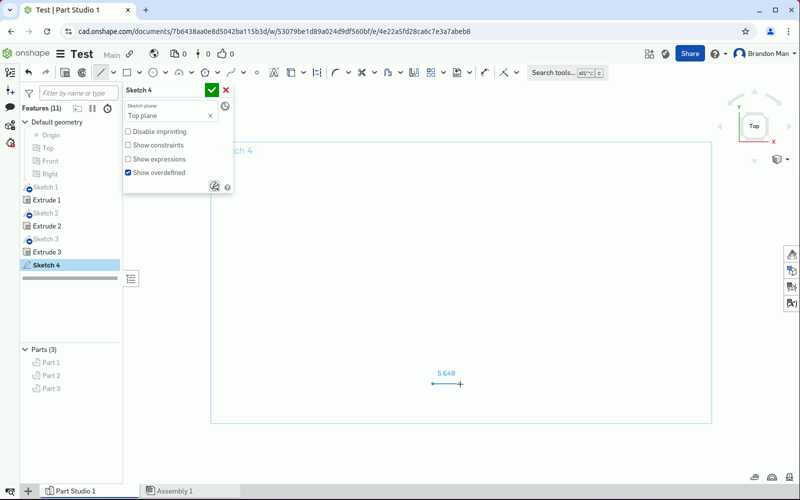
key_down(shift)
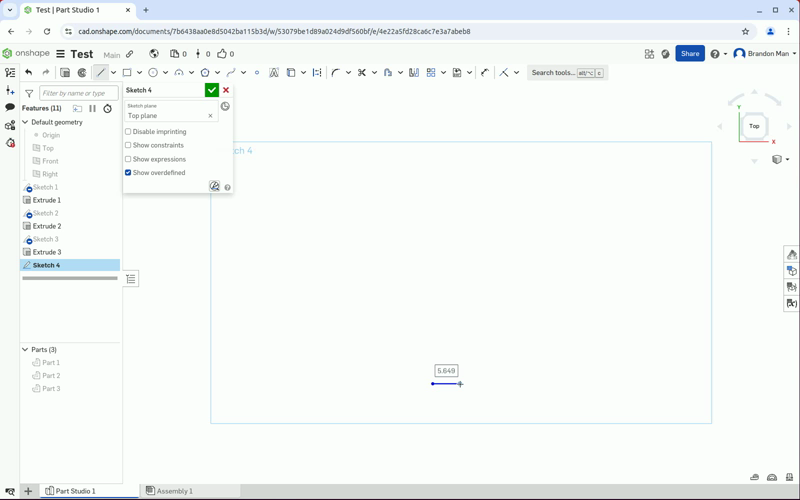
mouse_move(460, 282)
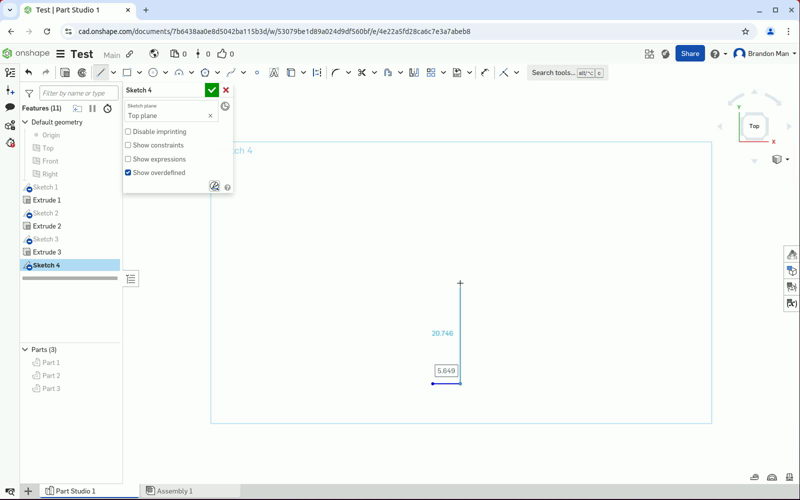
click(460, 282)
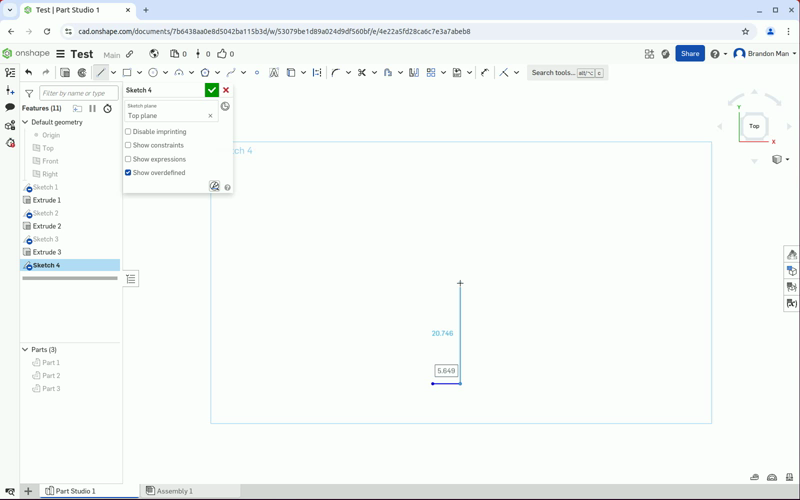
key_up(shift)
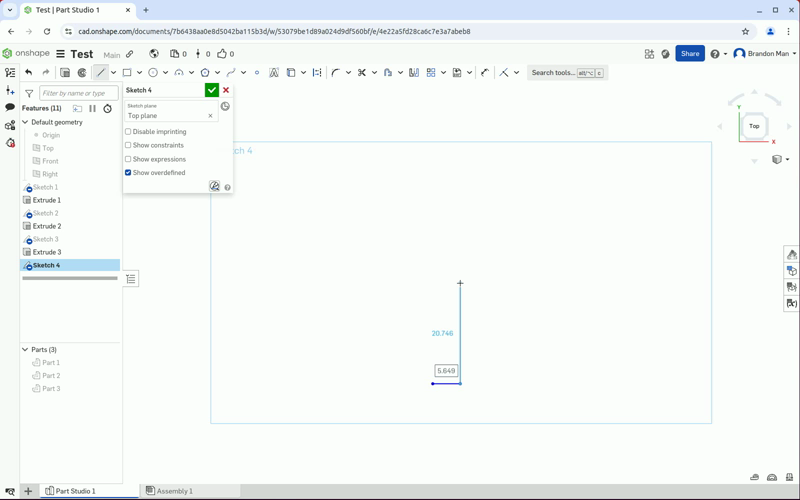
key_down(shift)
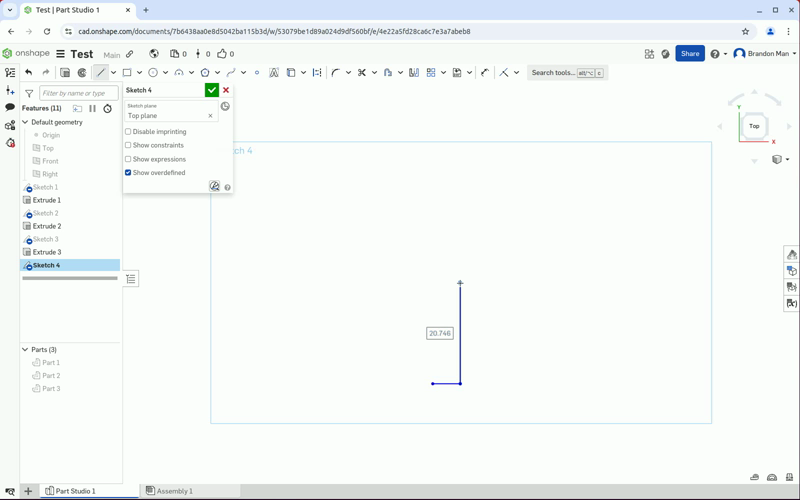
mouse_move(490, 282)
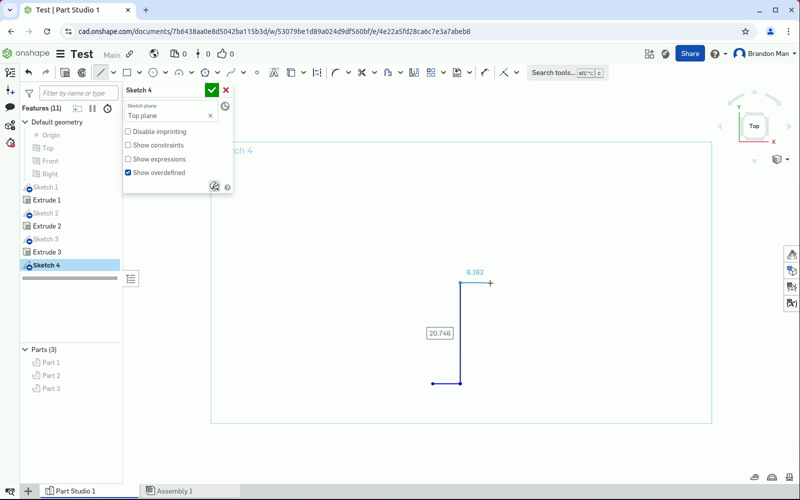
mouse_move(432, 282)
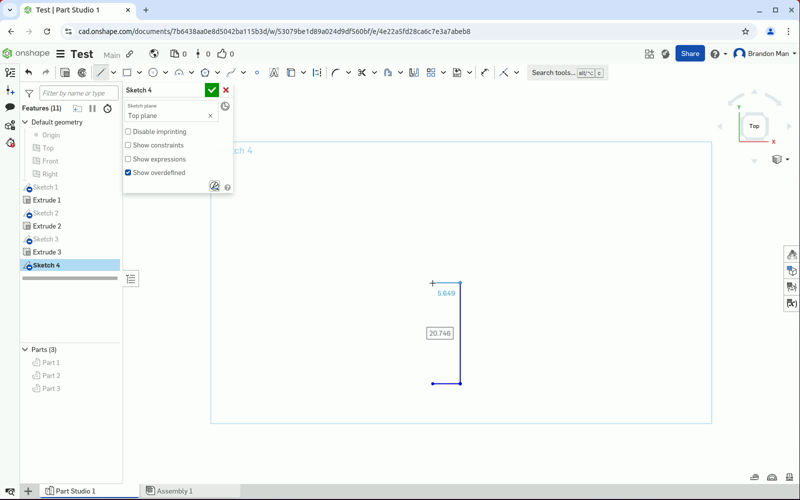
click(432, 282)
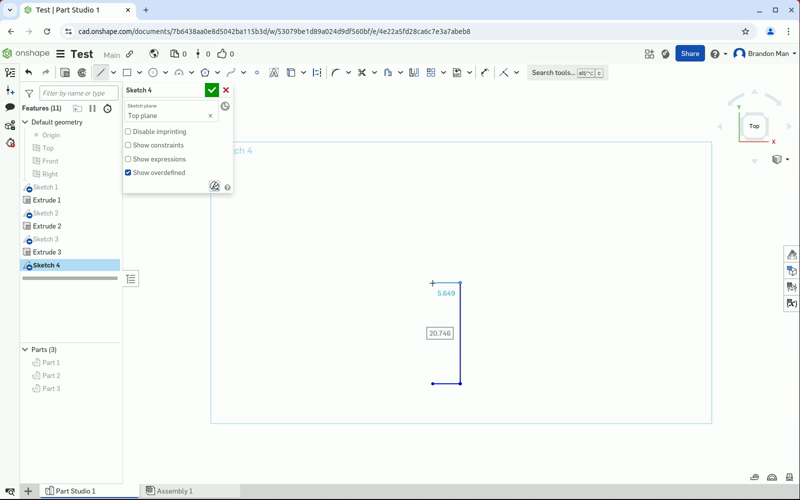
key_up(shift)
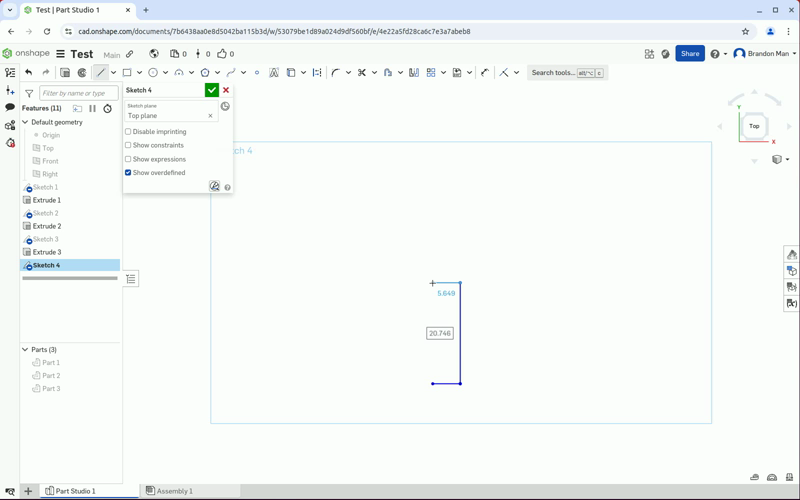
key_down(shift)
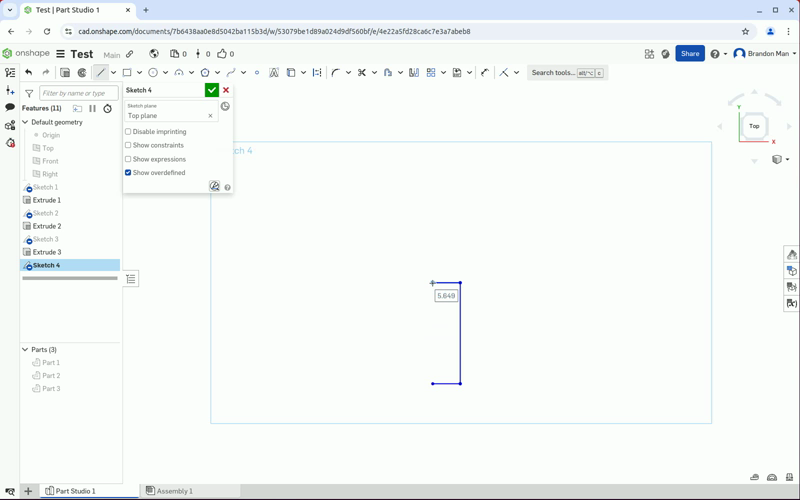
mouse_move(432, 383)
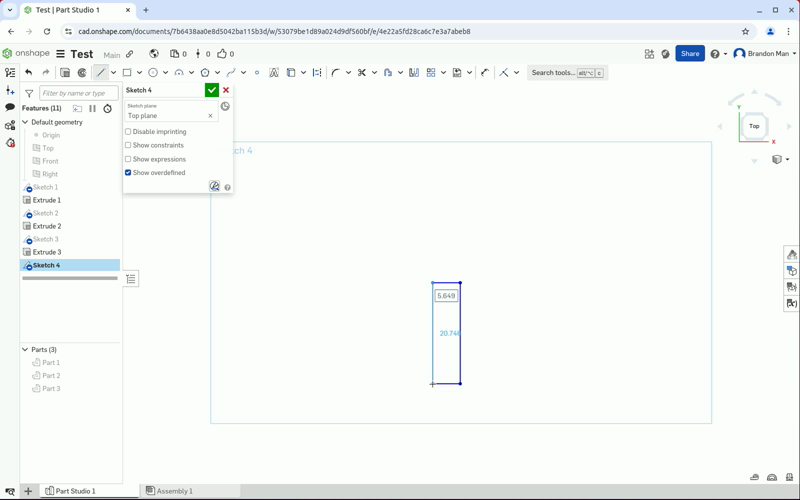
key_up(shift)
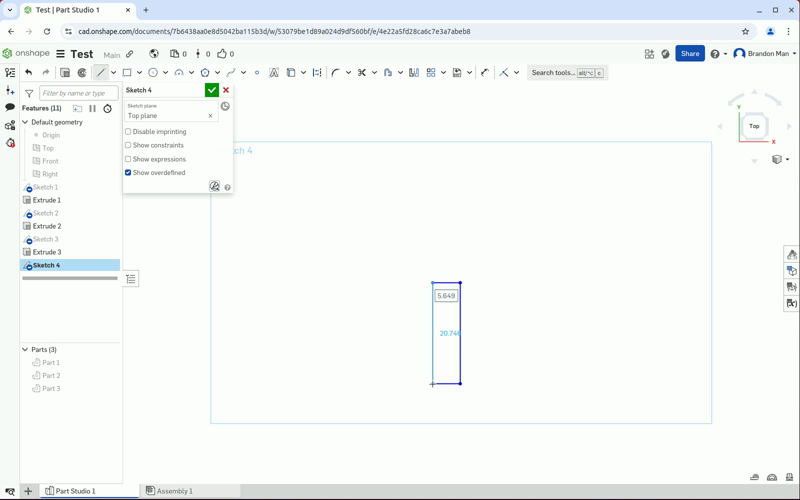
click(432, 383)
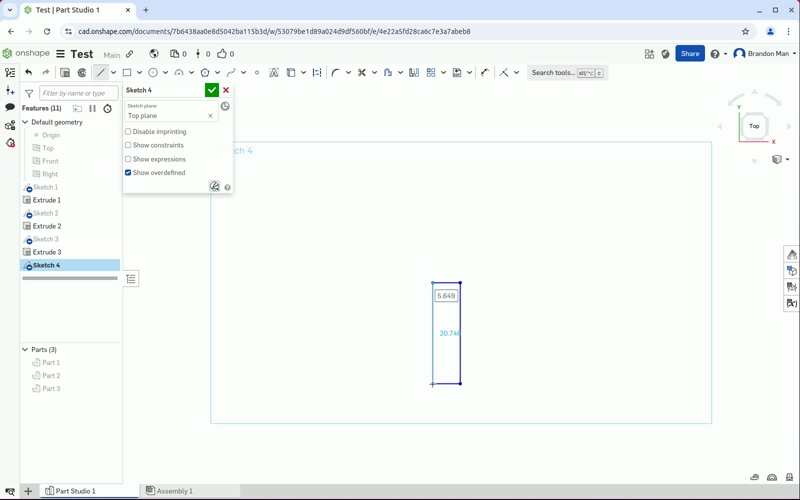
key(esc)
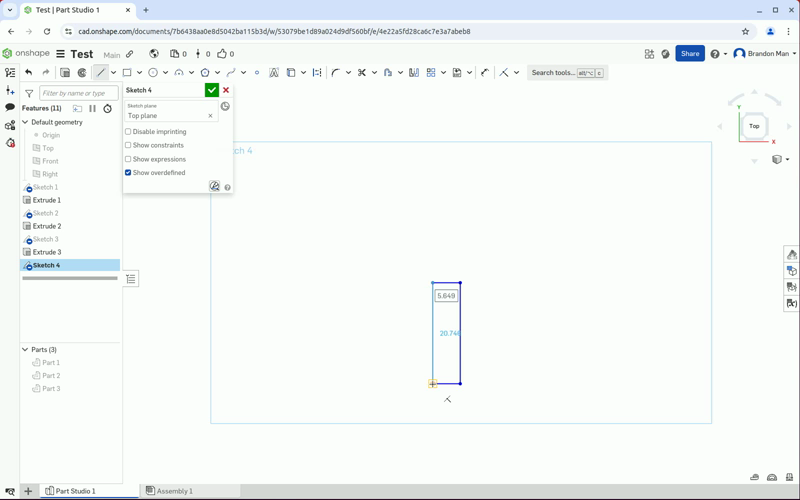
mouse_move(441, 375)
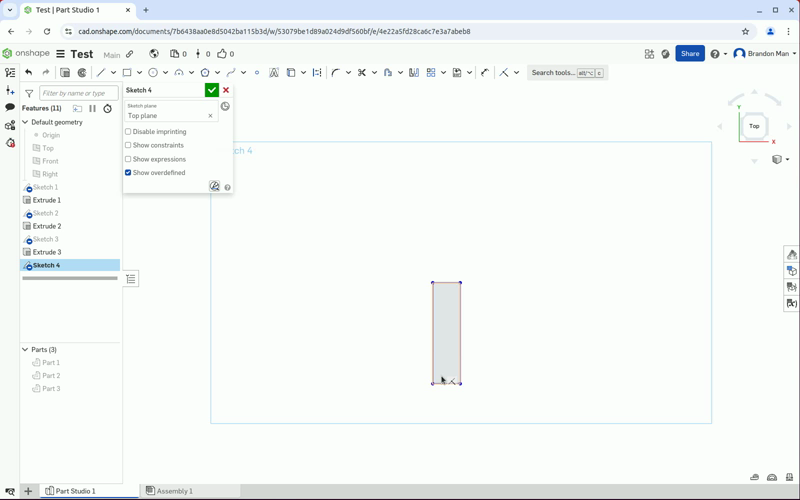
click(441, 375)
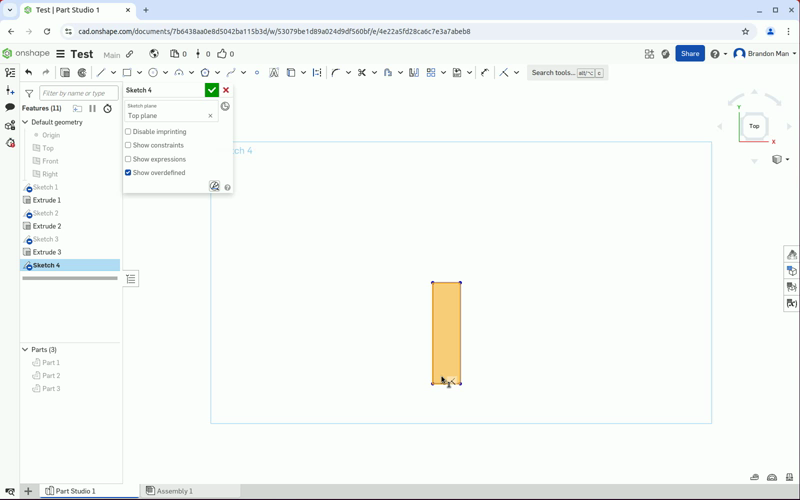
mouse_move(73, 352)
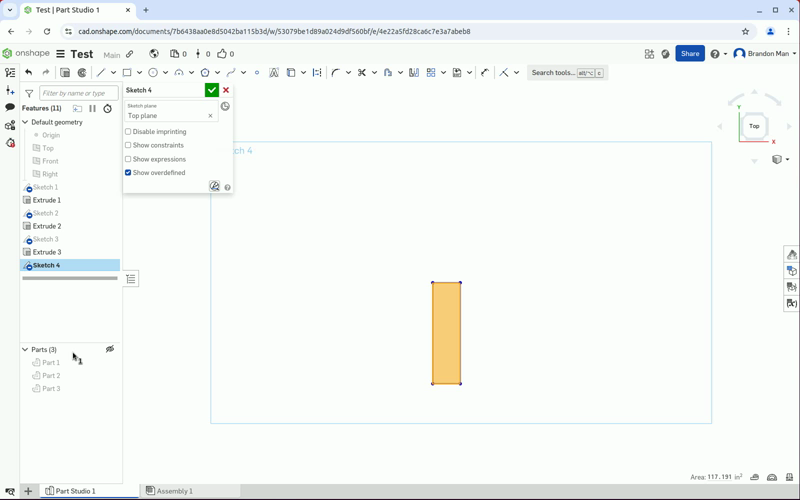
key(shift+y)
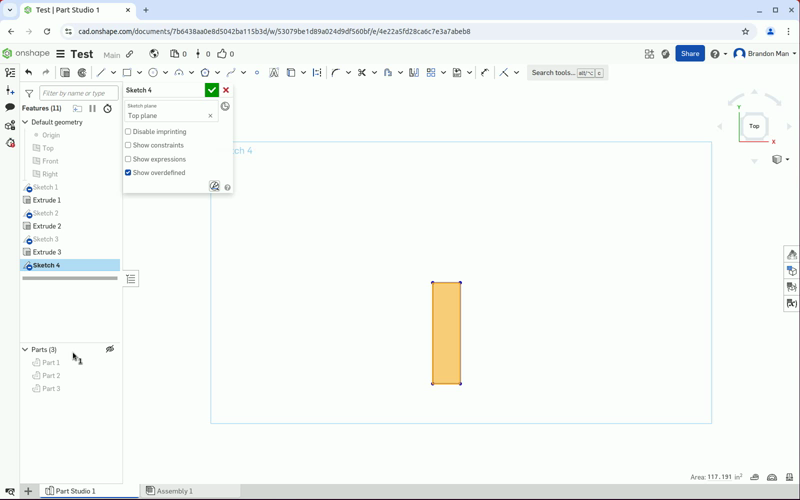
key(shift+e)
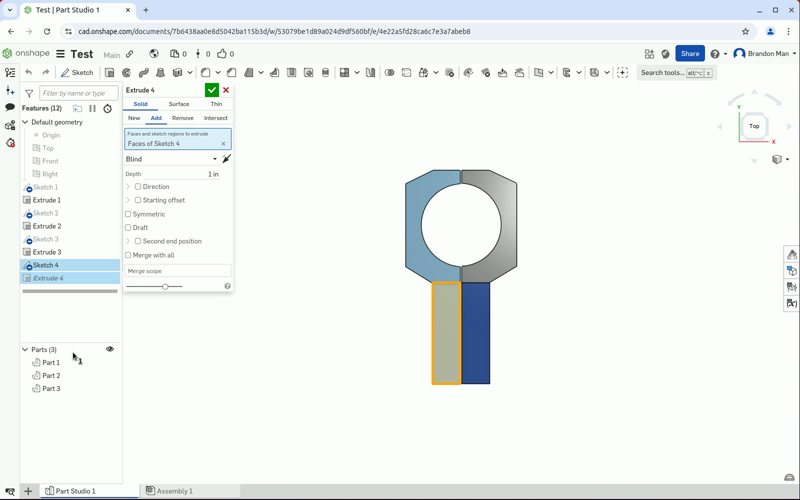
mouse_move(143, 106)
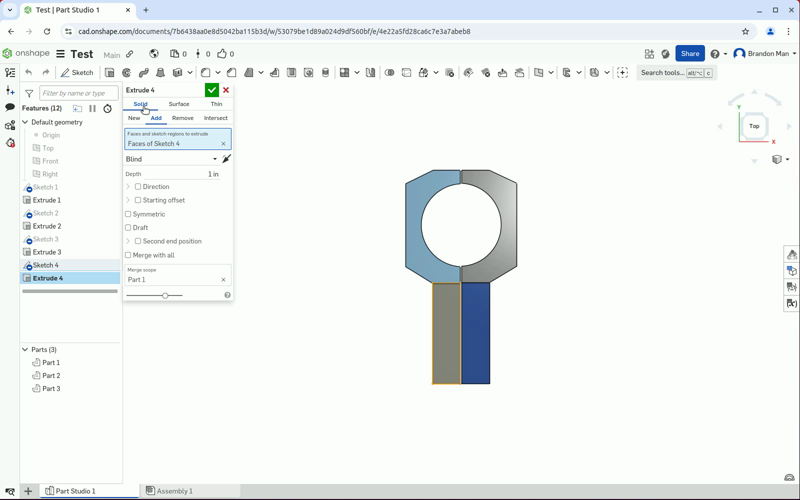
click(143, 106)
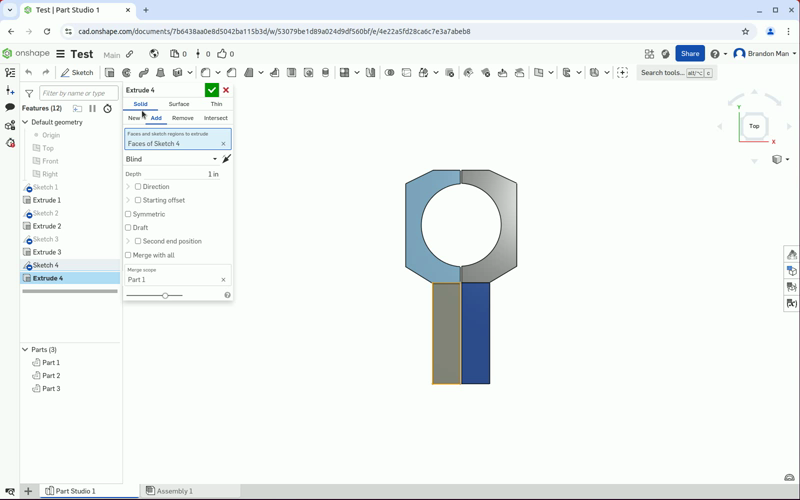
mouse_move(137, 120)
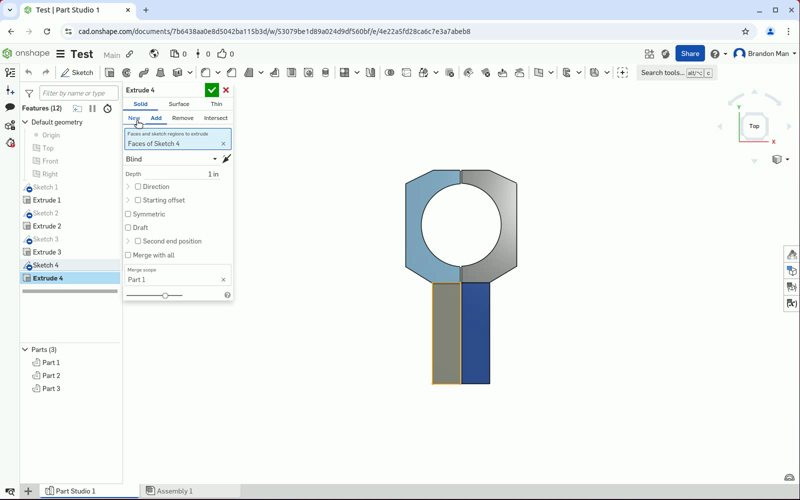
click(137, 120)
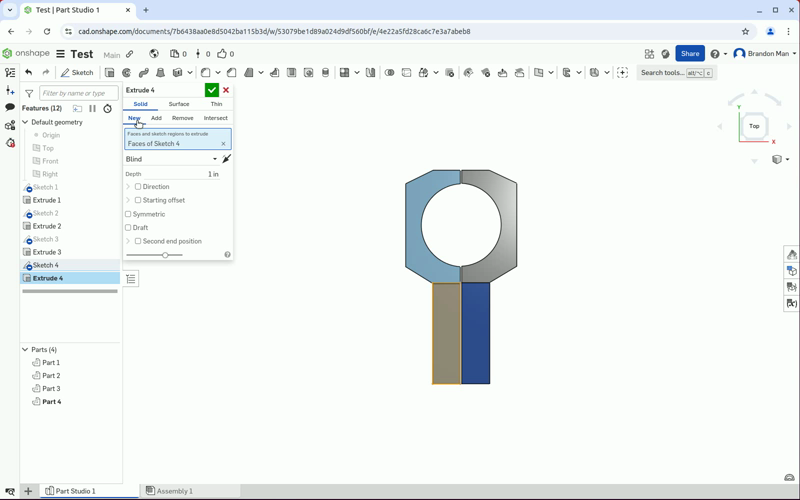
key(tab, 4)
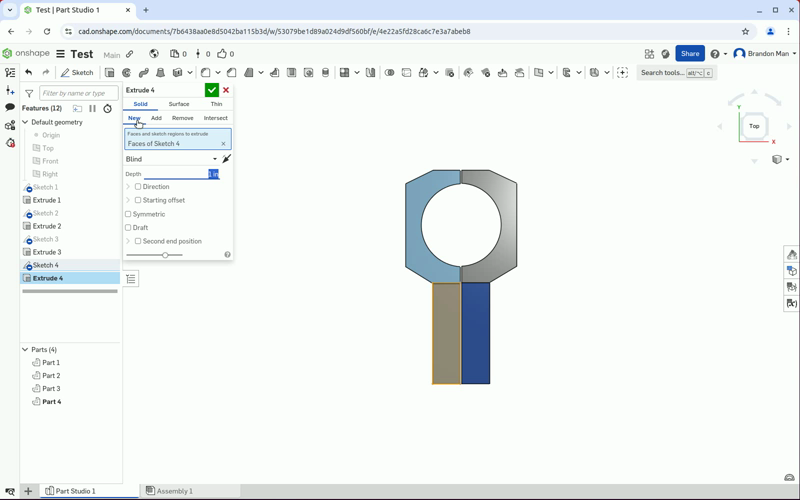
text(2.648)
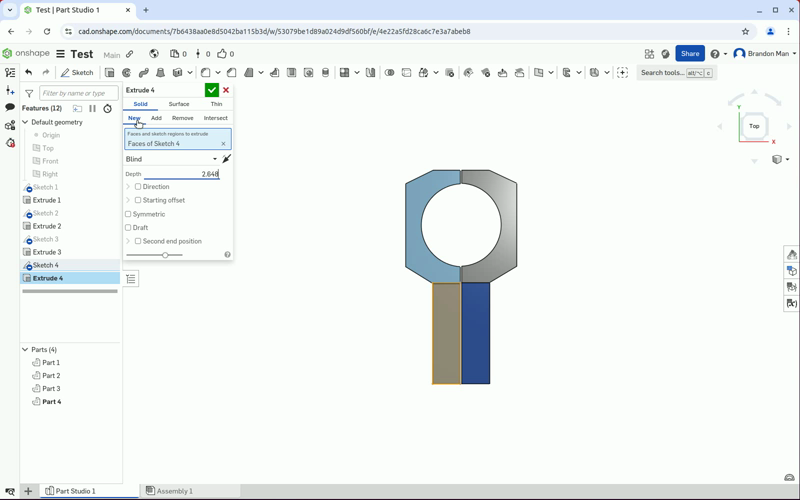
key(enter)
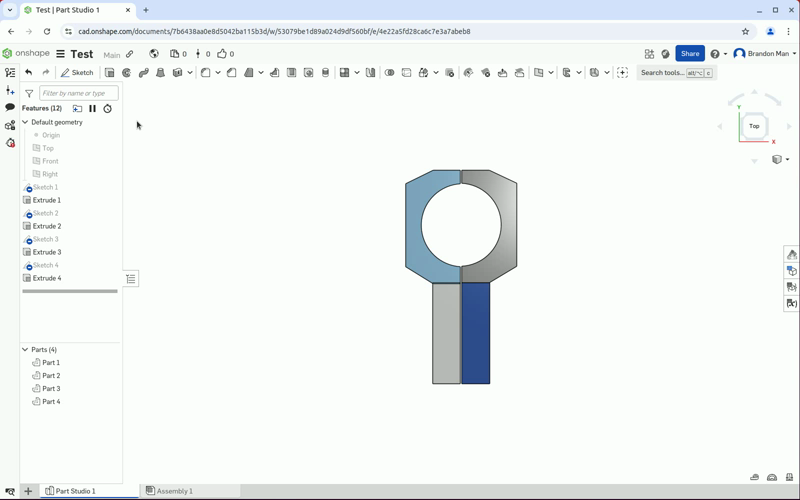
key(shift+h)
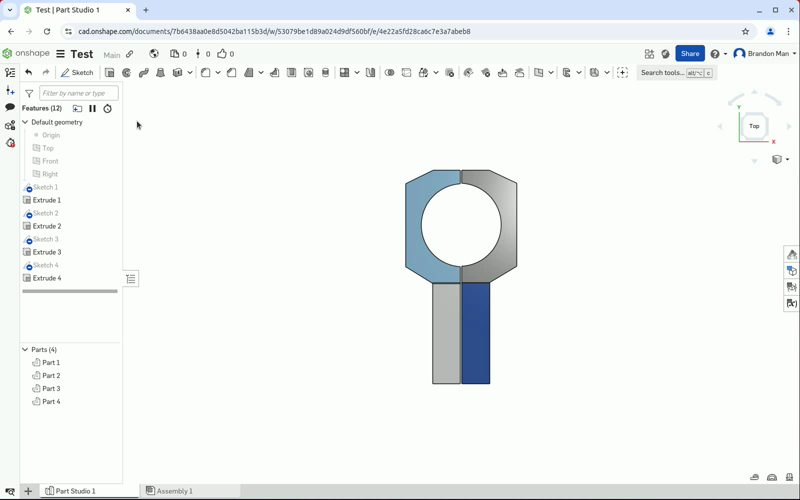
key(shift+h)
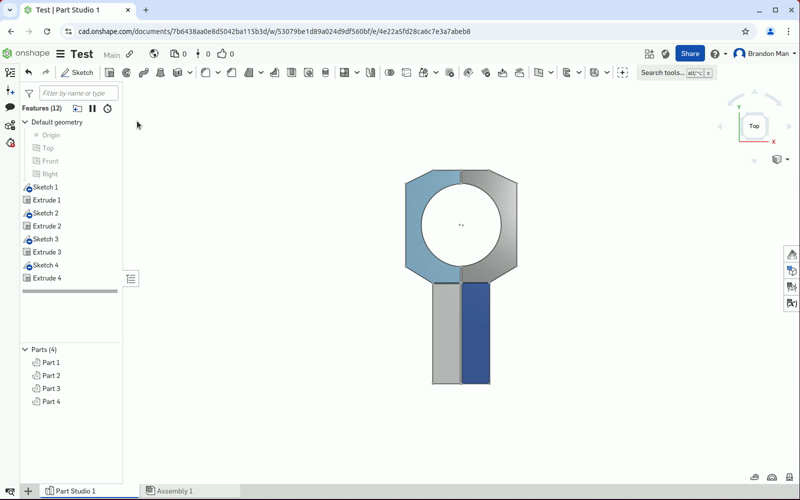
key(shift+7)
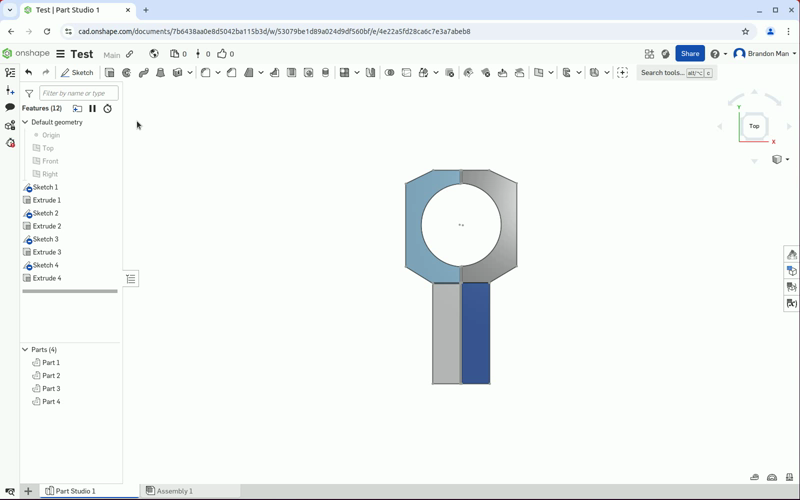
key(up, 3)
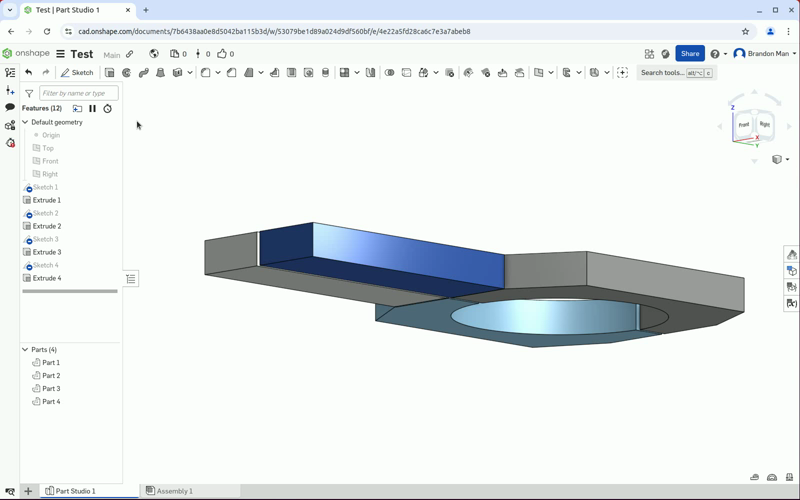
key(left, 3)
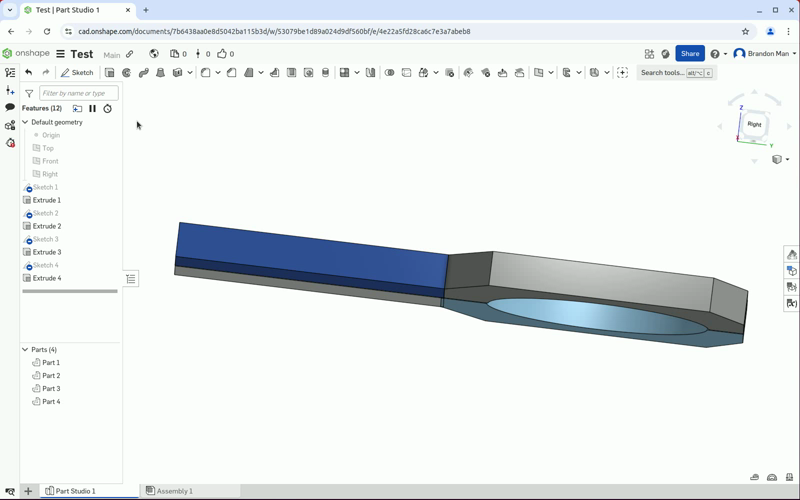
key(right, 3)
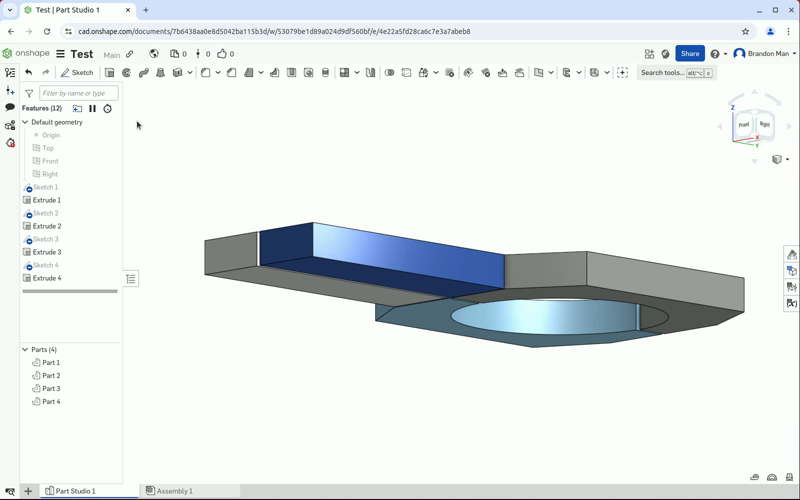
key(down, 3)
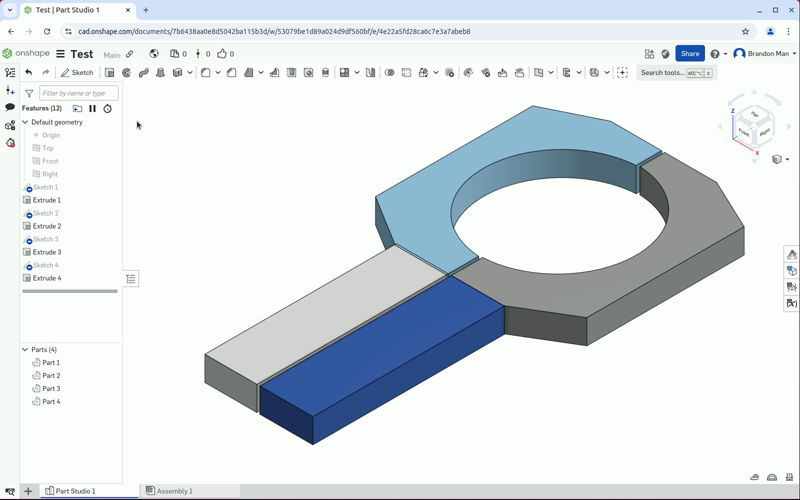
mouse_move(73, 189)
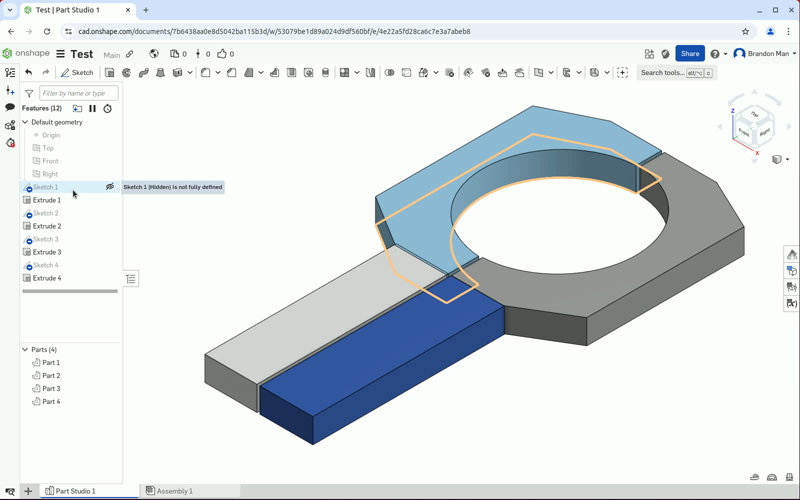
click(73, 189)